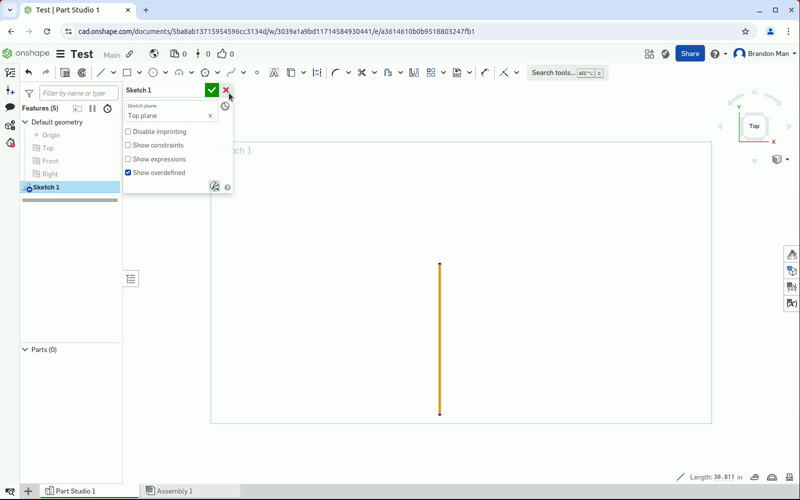
key(shift+h)
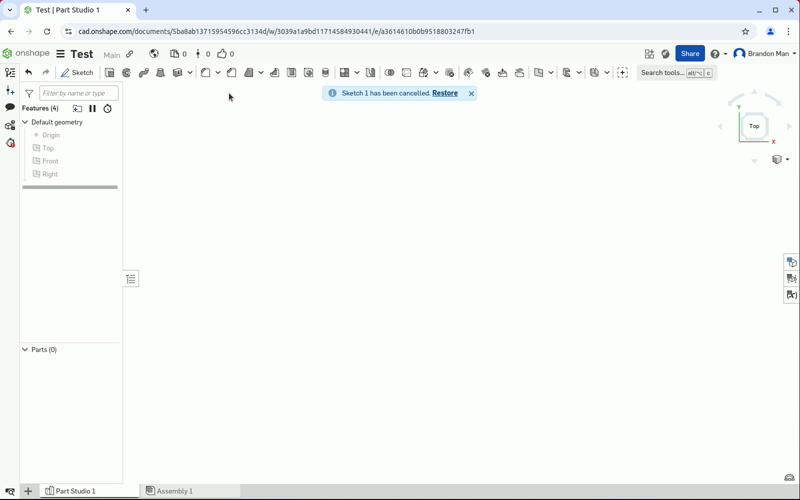
mouse_move(73, 352)
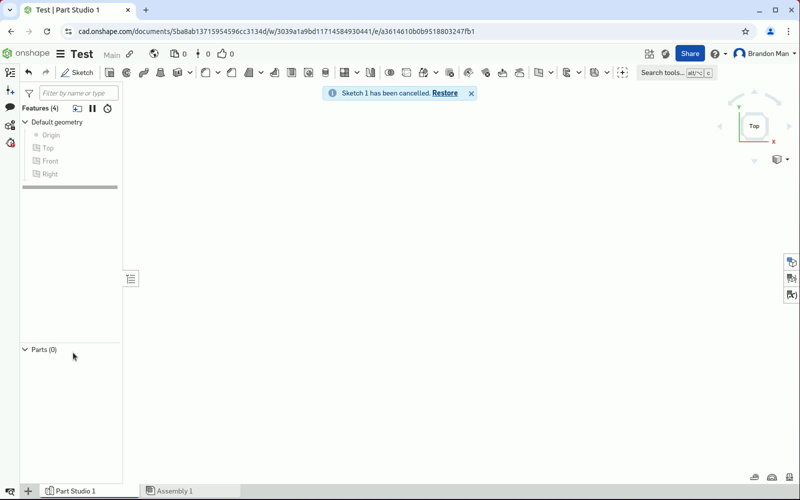
key(y)
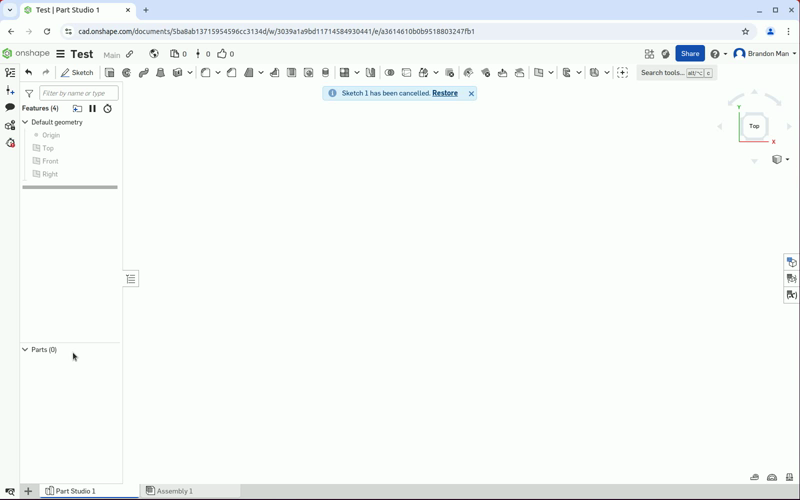
key(shift+p)
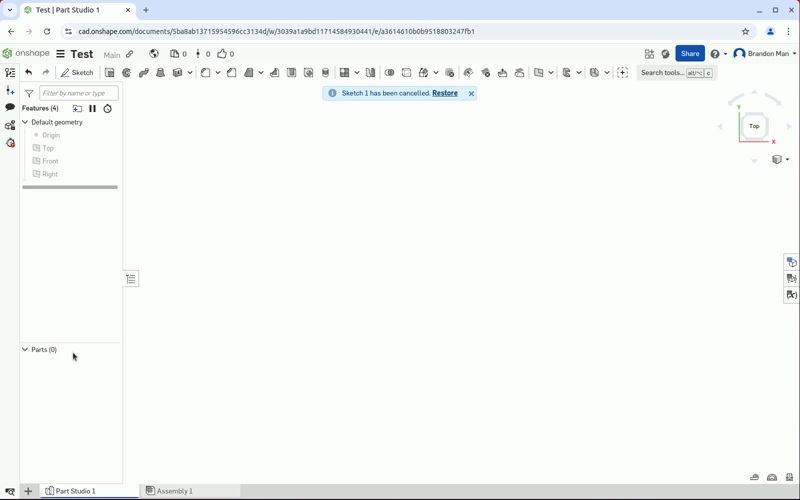
key(space)
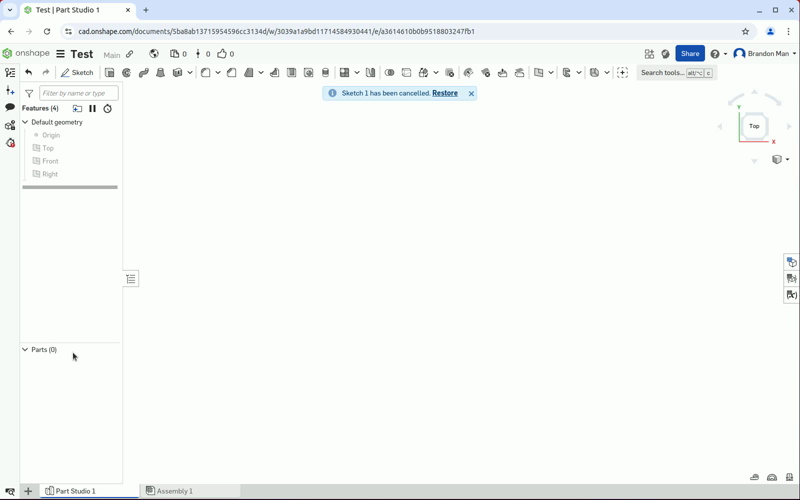
key_down(shift)
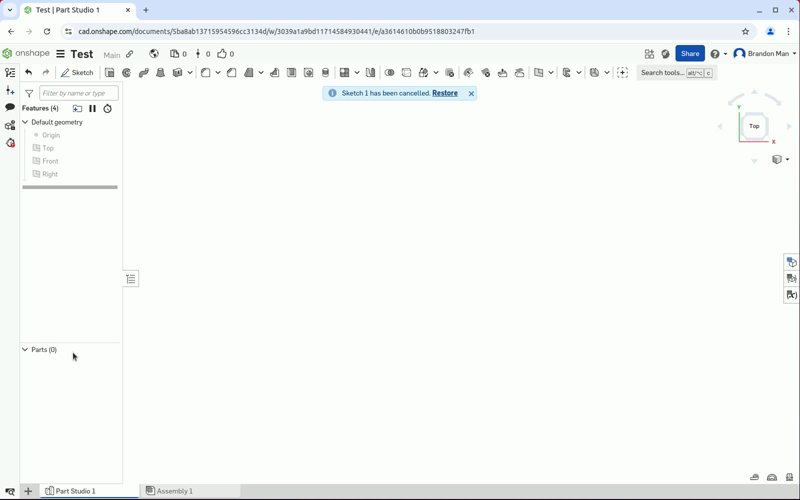
key(up)
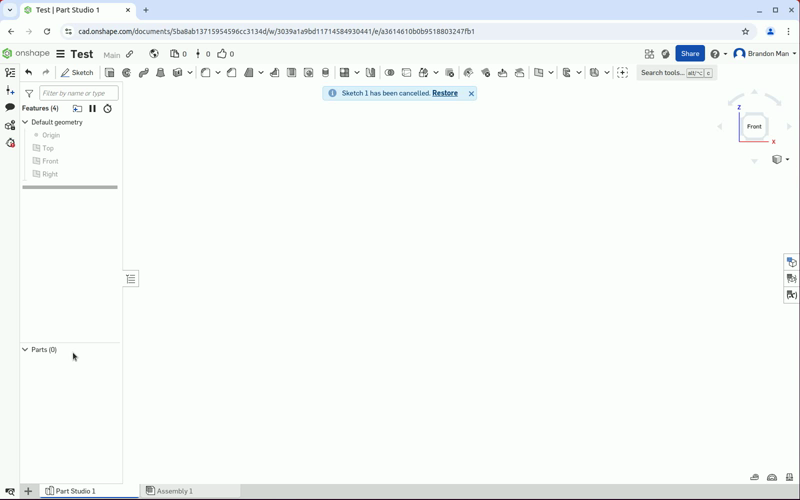
key_up(shift)
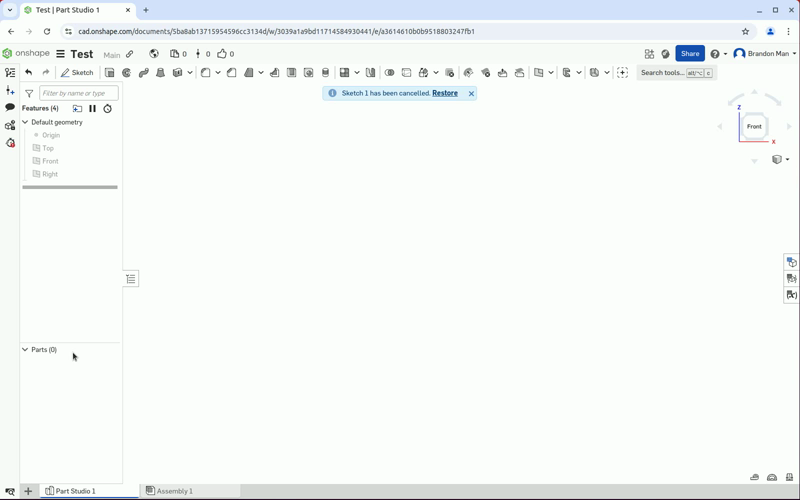
mouse_move(73, 352)
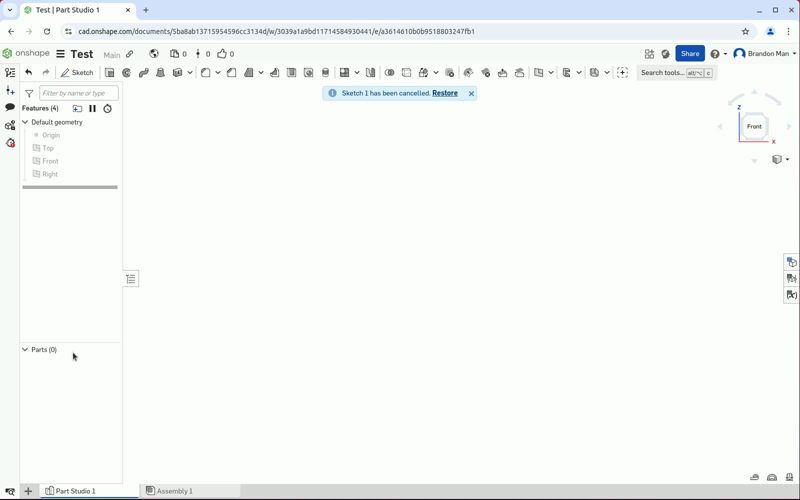
key(shift+y)
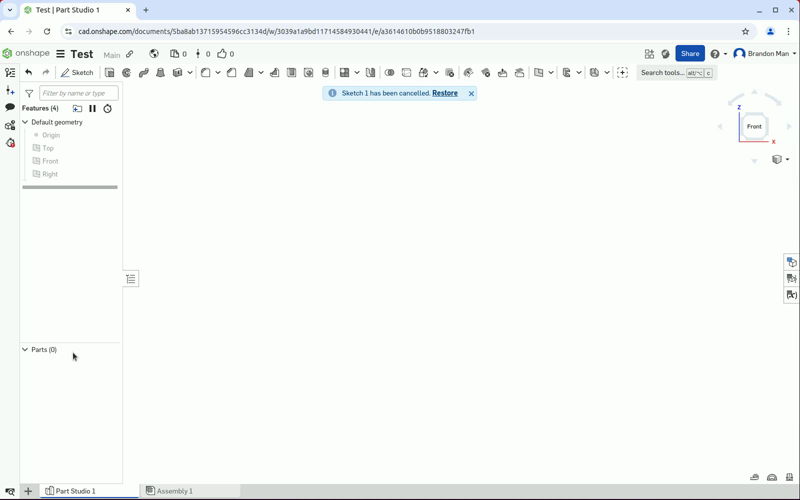
key(shift+s)
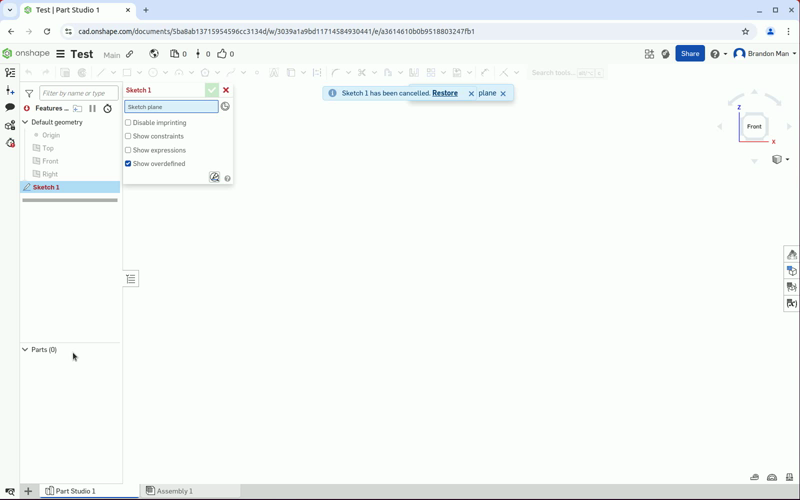
mouse_move(73, 163)
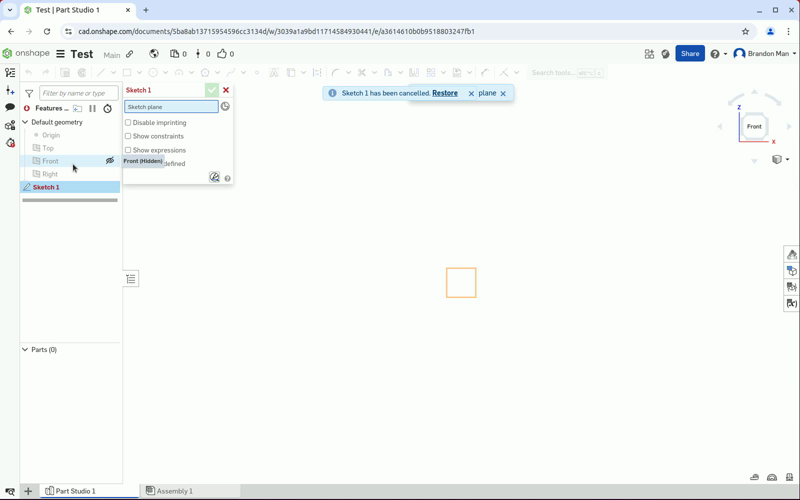
click(73, 163)
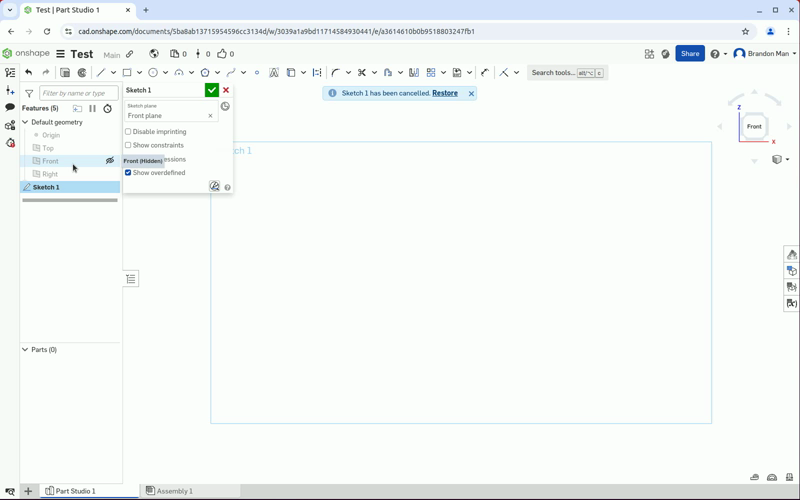
mouse_move(73, 352)
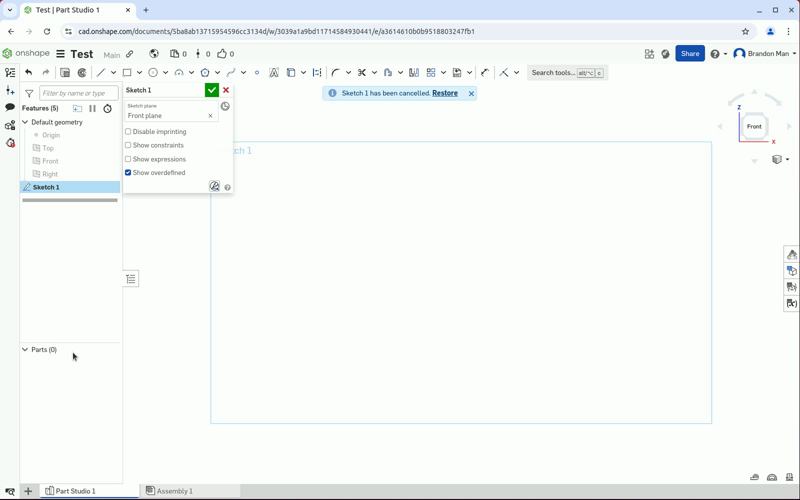
key(y)
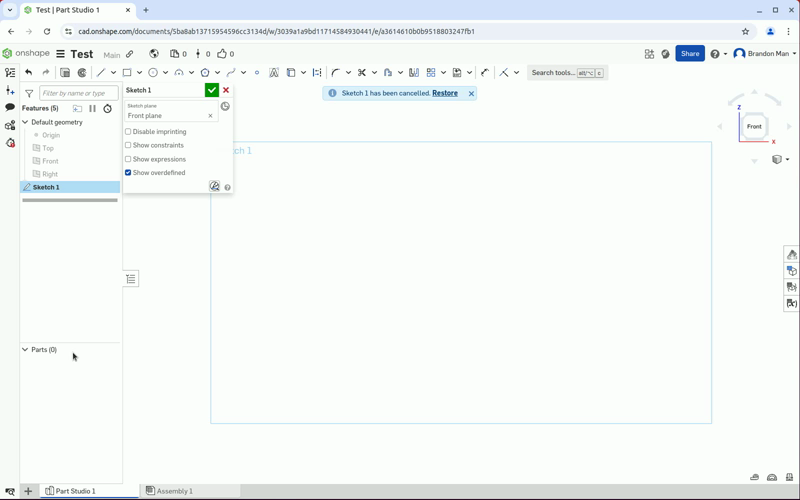
key(l)
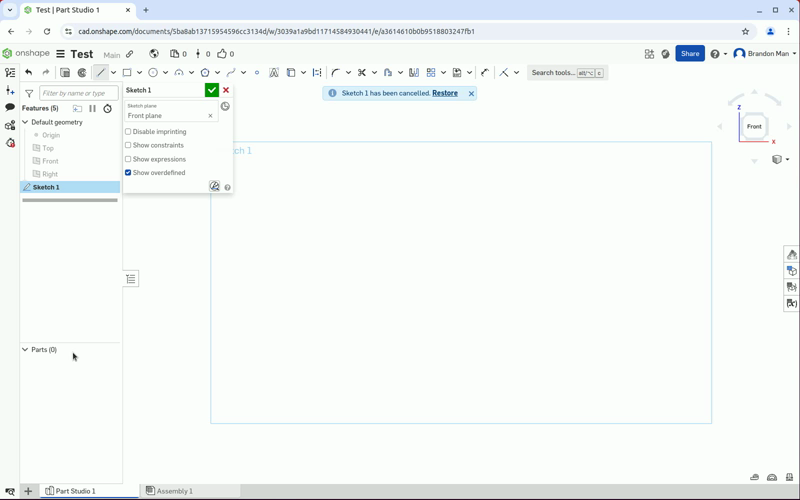
key_down(shift)
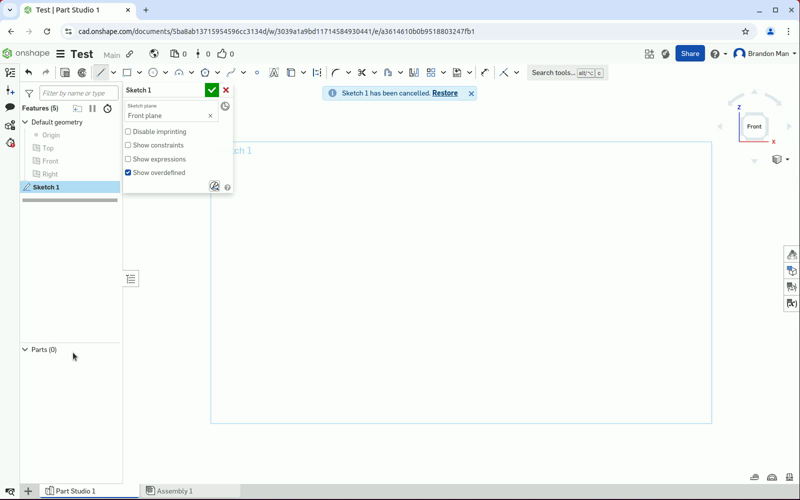
mouse_move(430, 259)
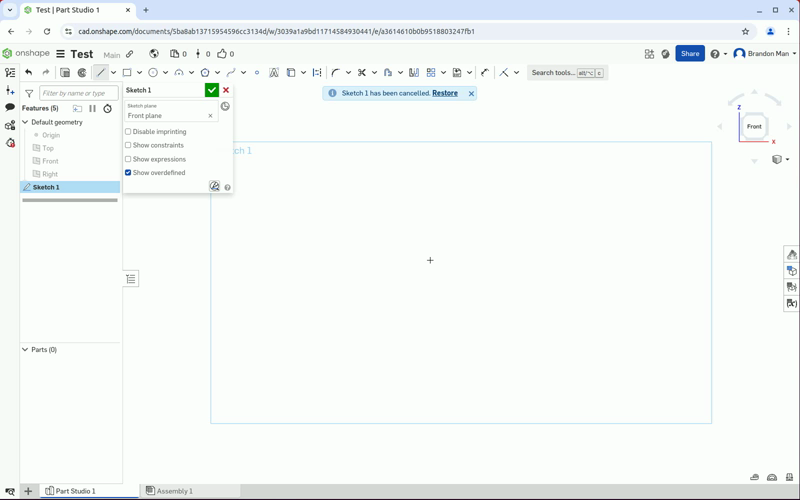
click(430, 259)
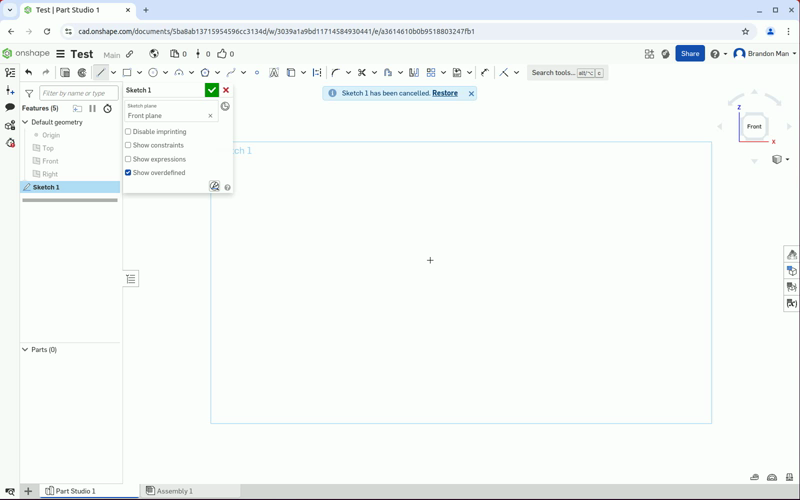
key_up(shift)
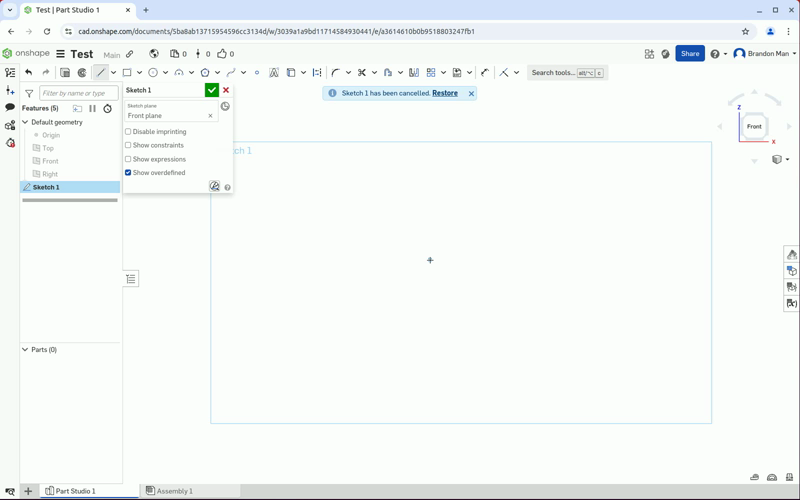
key_down(shift)
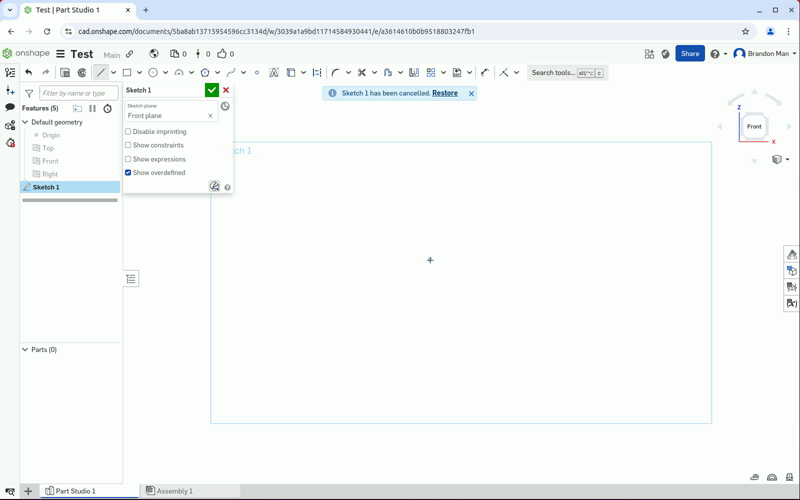
mouse_move(460, 259)
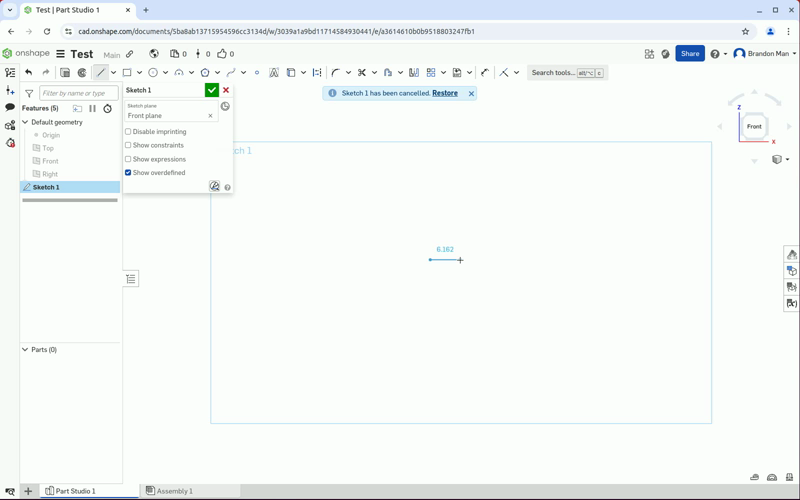
mouse_move(458, 259)
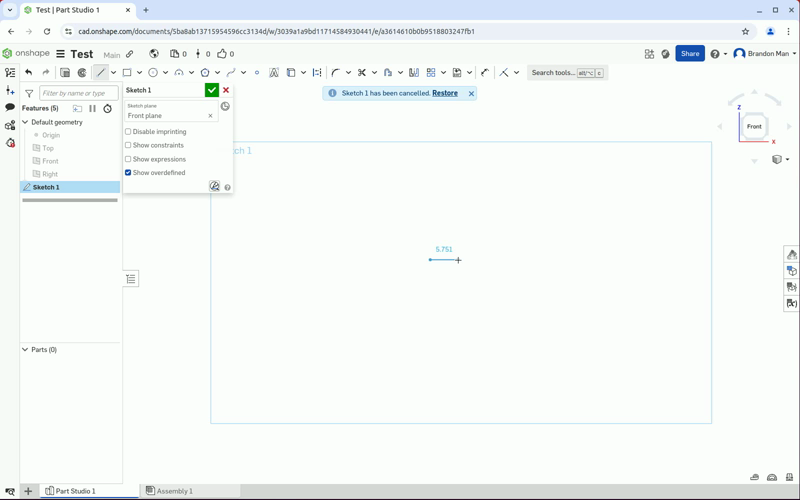
click(458, 259)
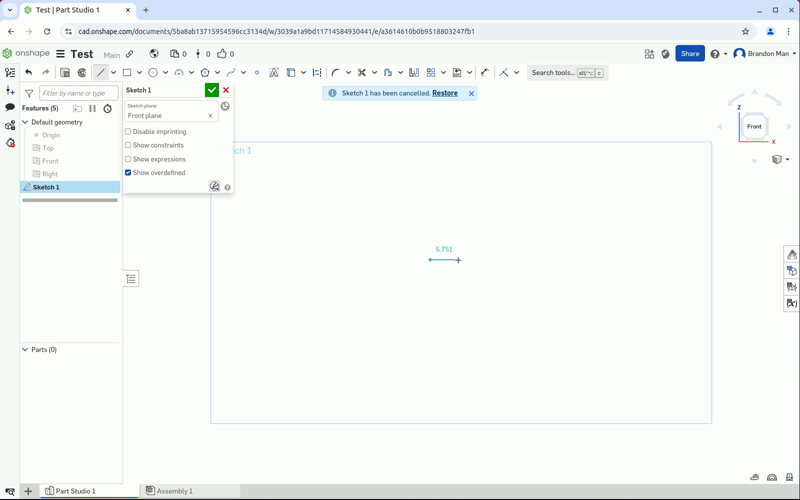
key_up(shift)
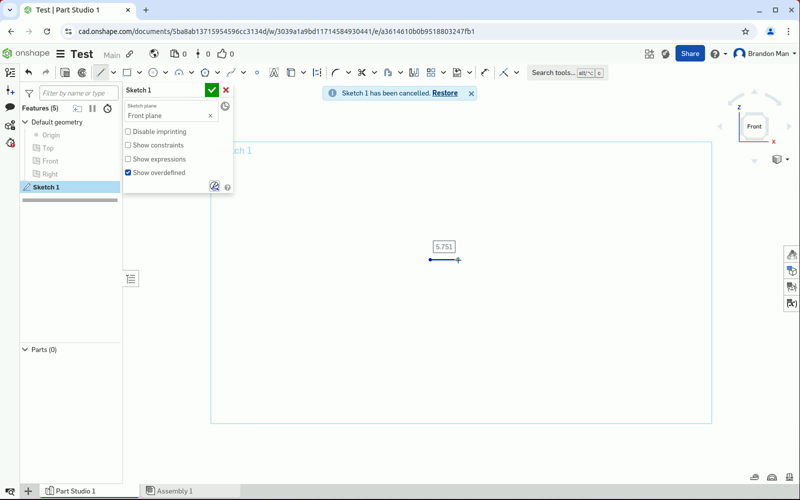
key_down(shift)
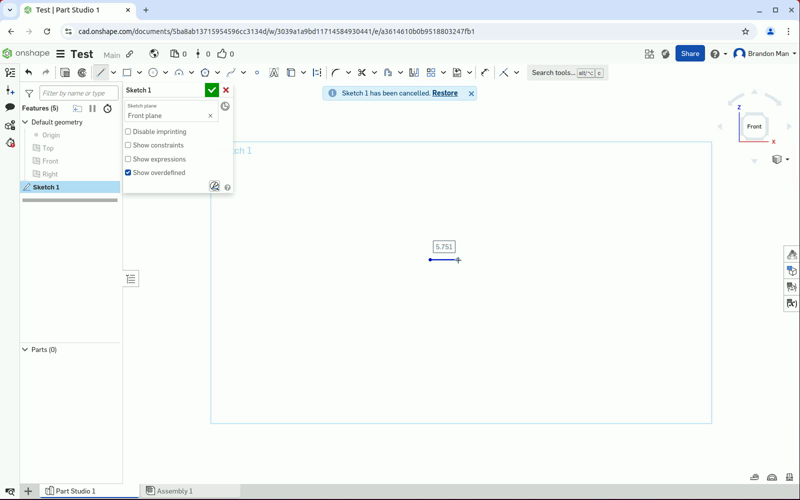
mouse_move(488, 259)
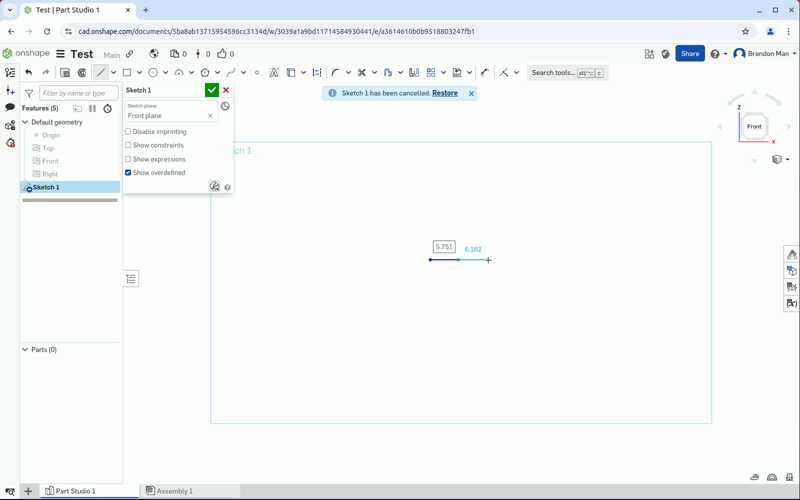
mouse_move(458, 283)
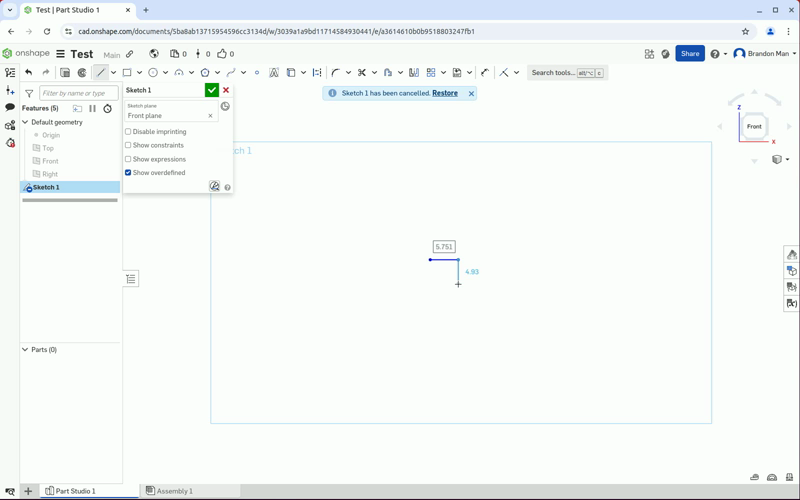
click(458, 283)
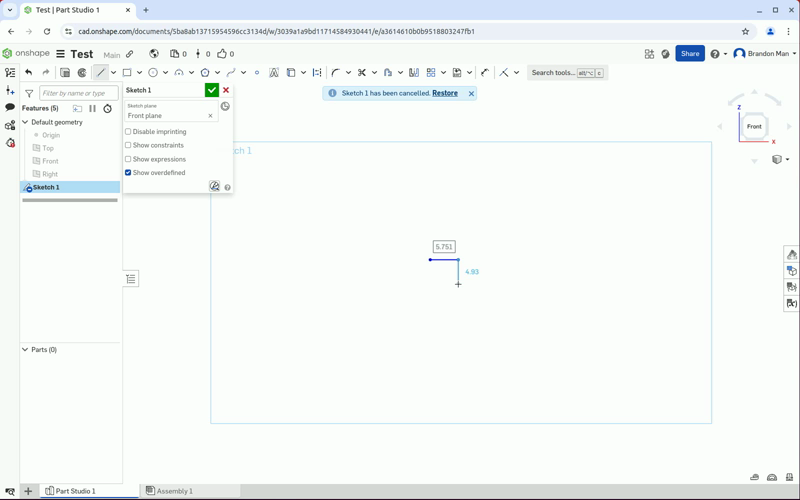
key_up(shift)
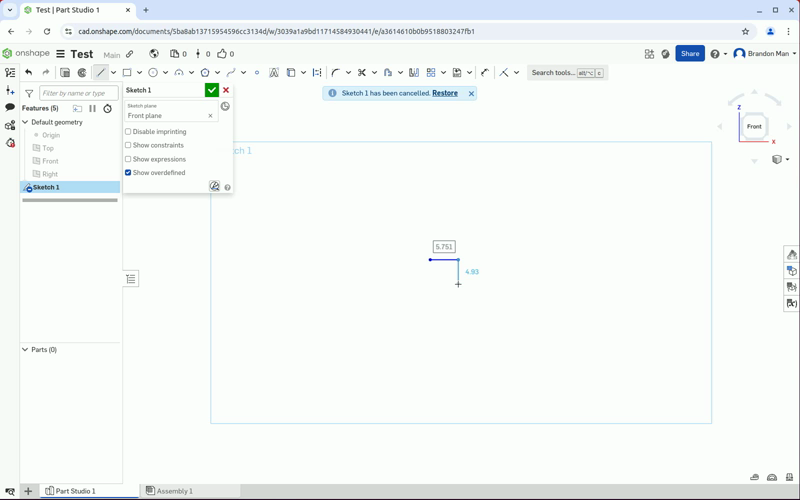
key_down(shift)
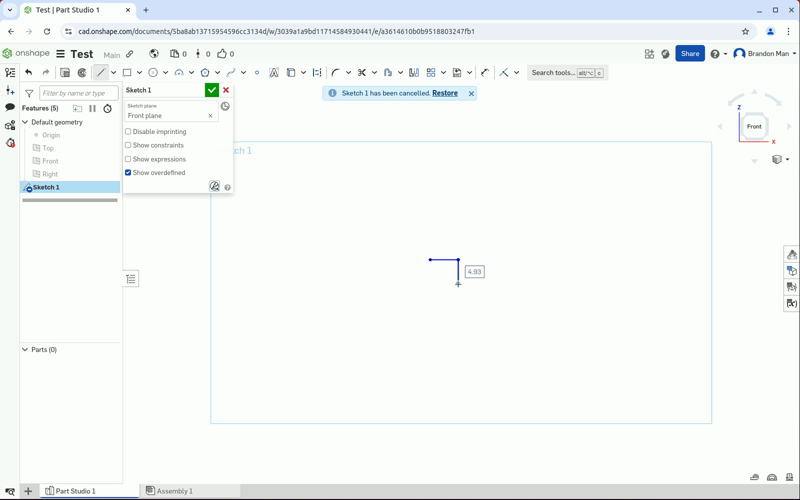
mouse_move(488, 283)
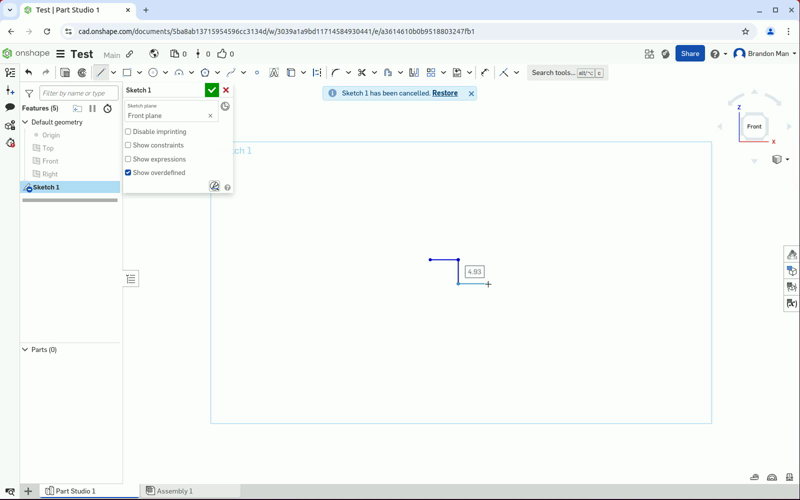
mouse_move(461, 283)
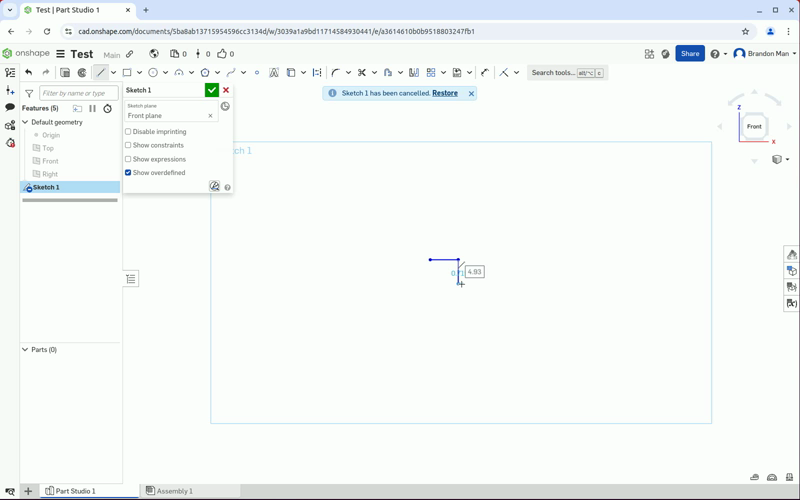
scroll(6)
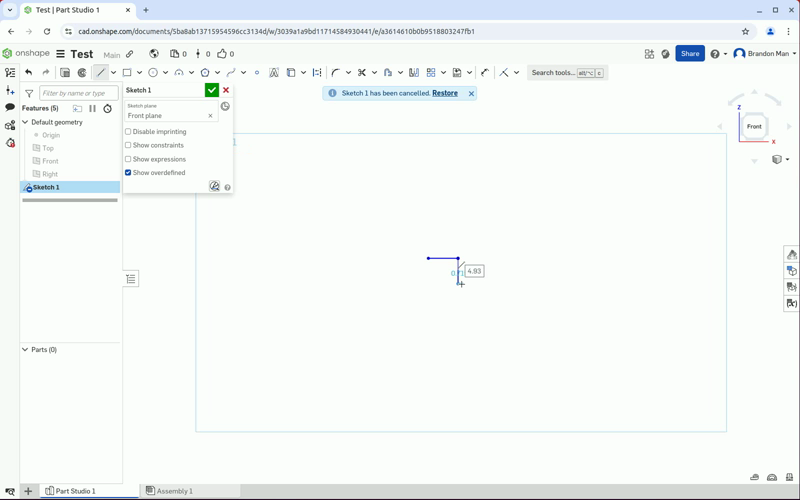
scroll(6)
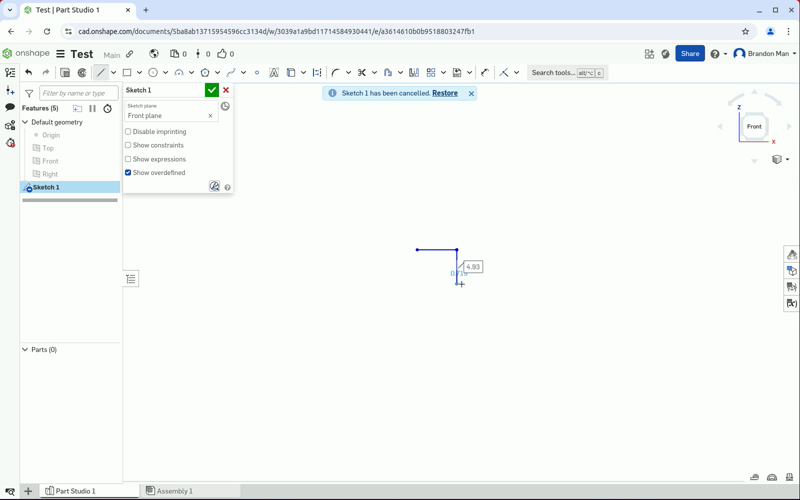
scroll(6)
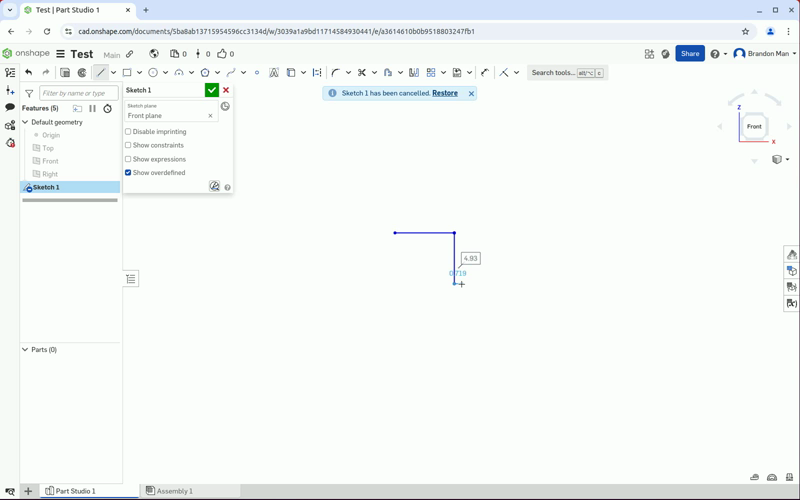
scroll(6)
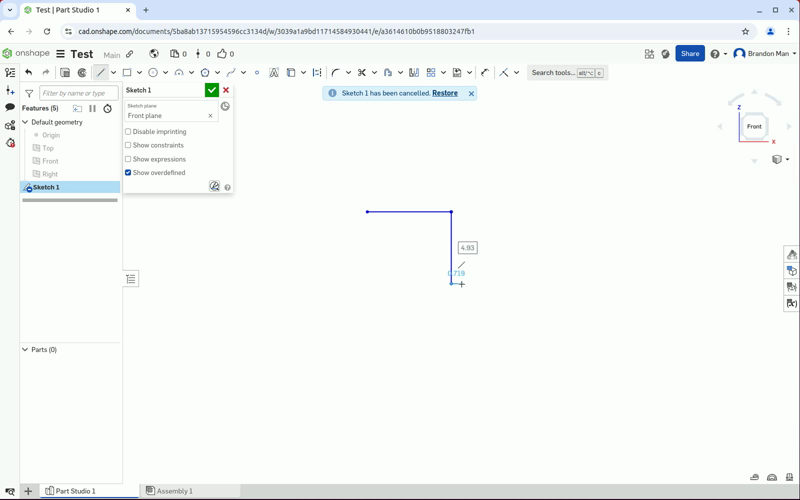
scroll(6)
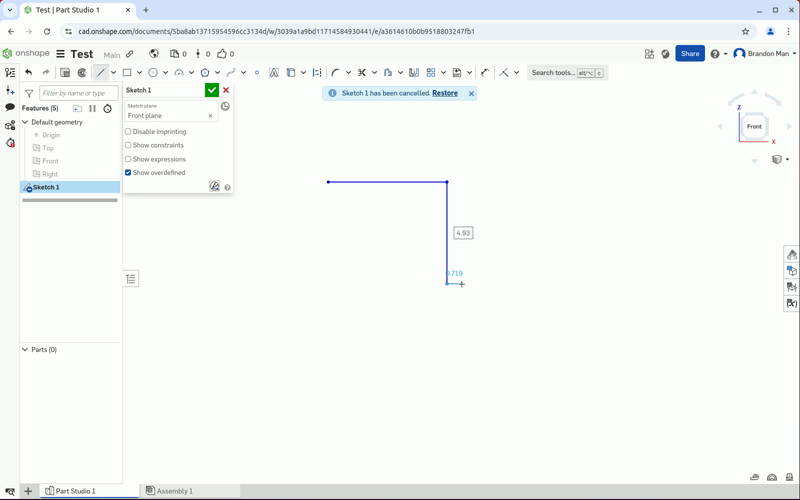
scroll(6)
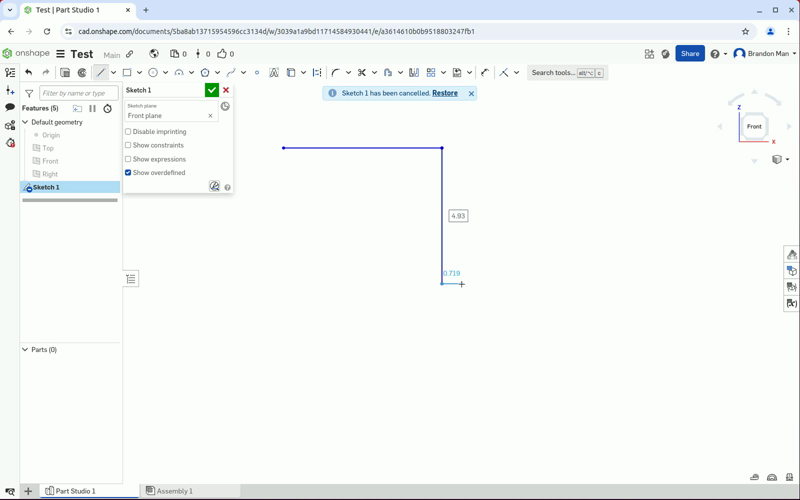
scroll(6)
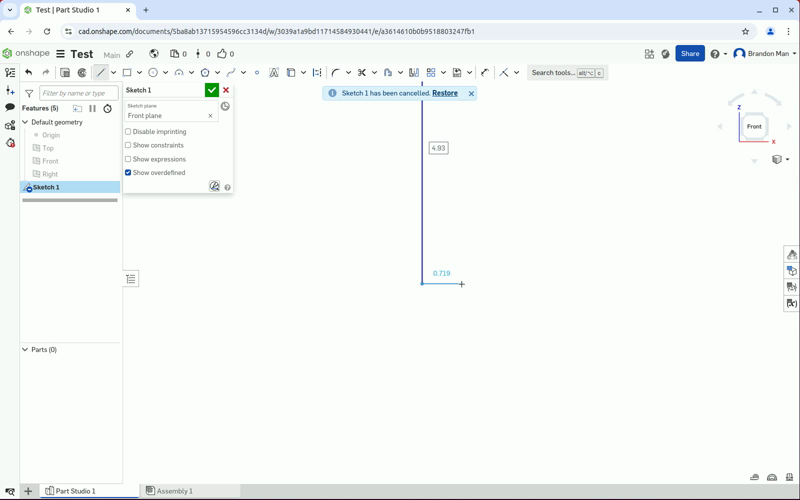
click(461, 283)
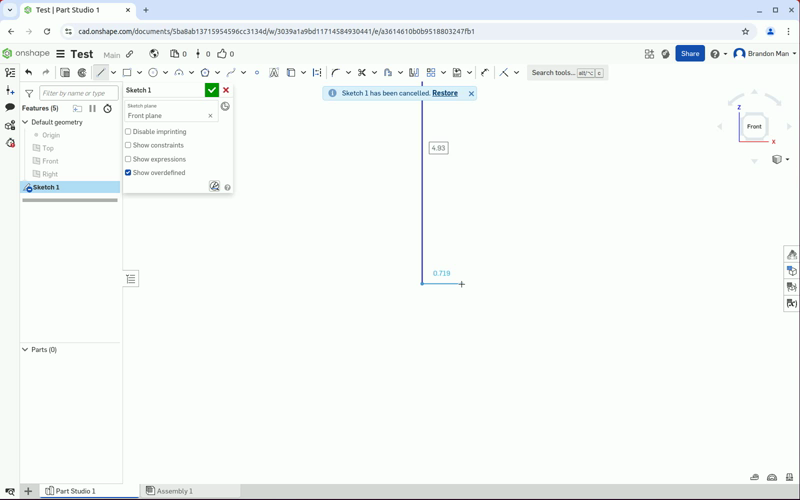
scroll(-6)
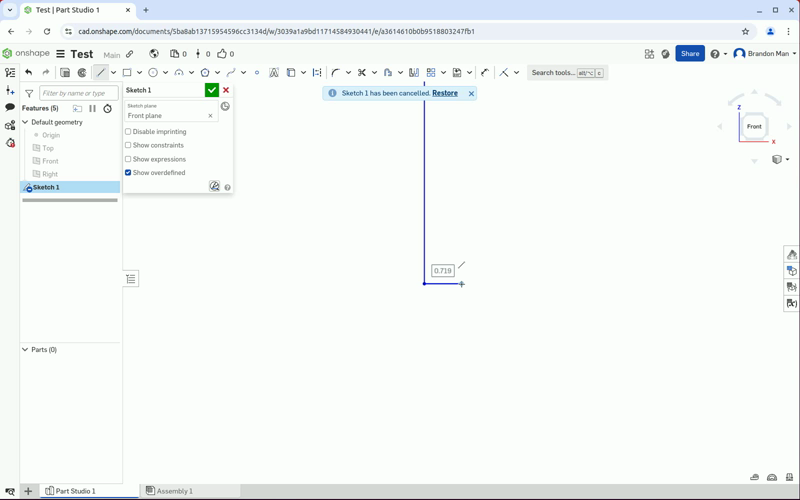
scroll(-6)
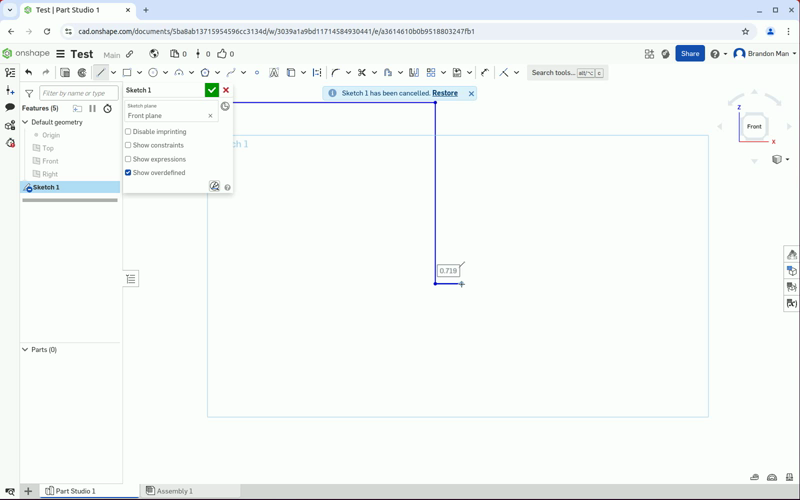
scroll(-6)
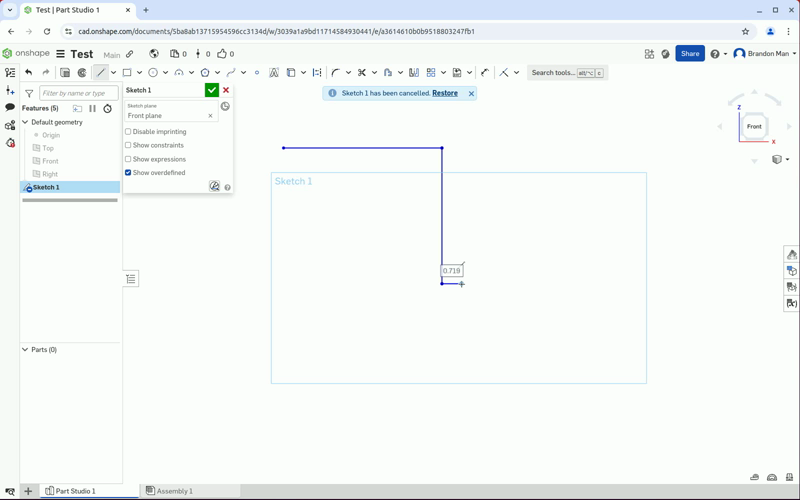
scroll(-6)
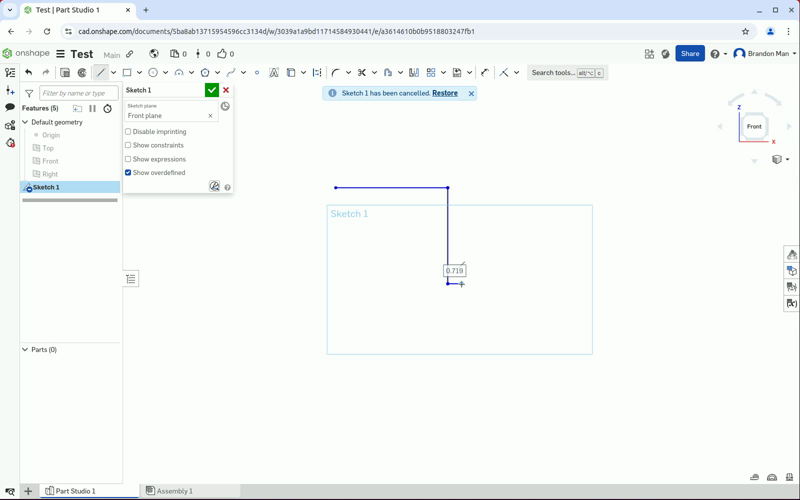
scroll(-6)
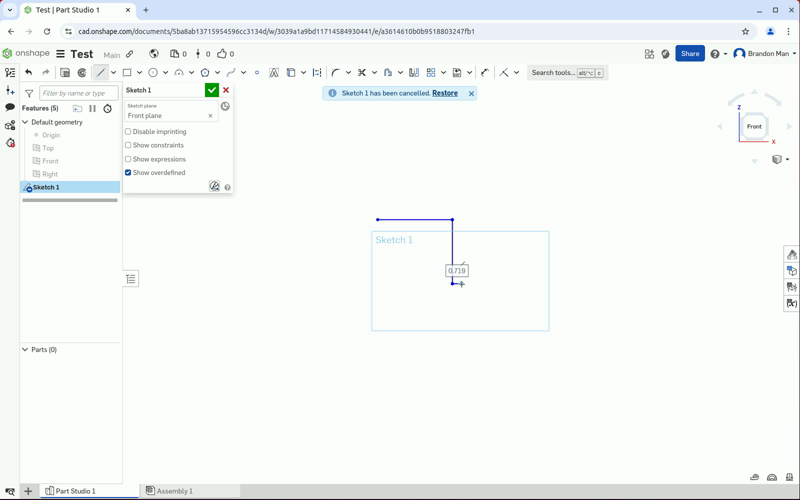
scroll(-6)
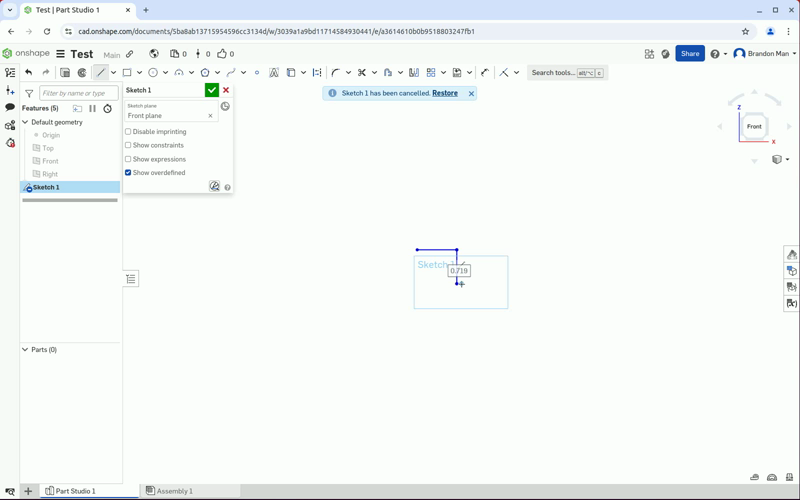
scroll(-6)
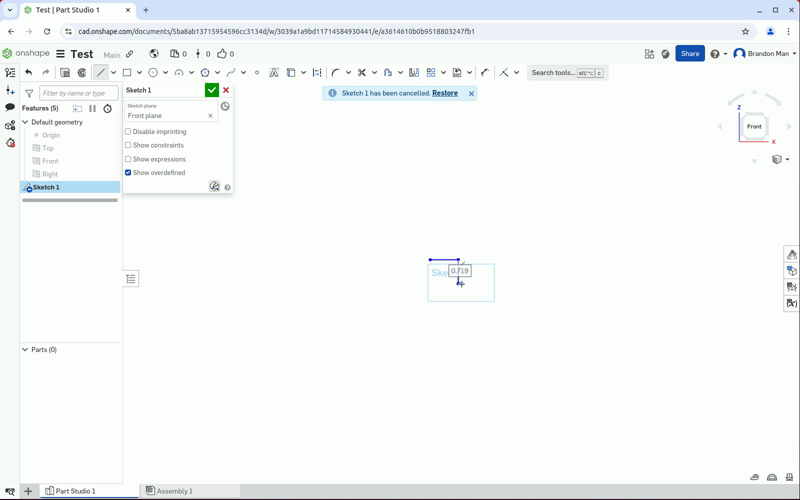
key_up(shift)
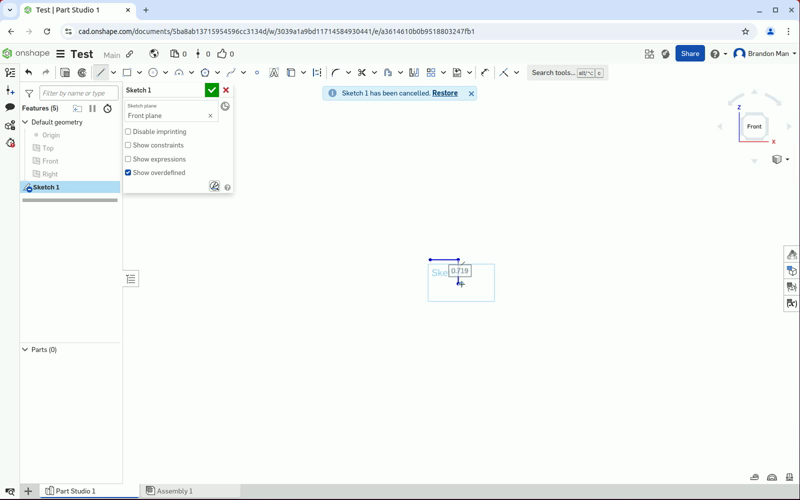
key_down(shift)
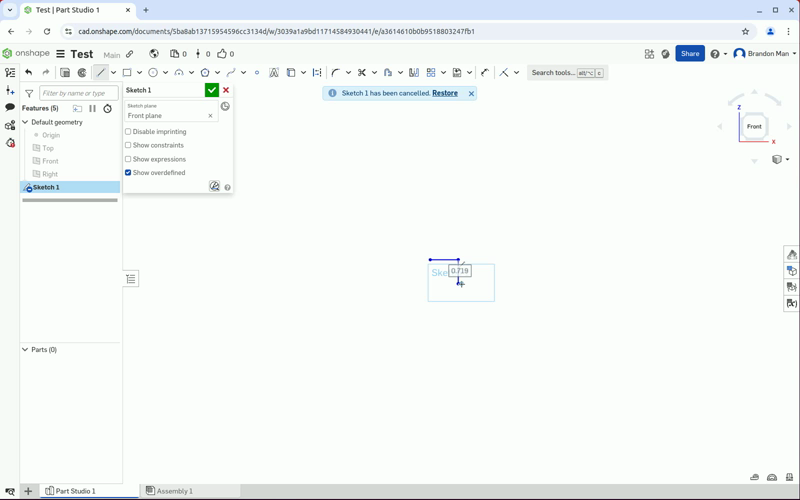
mouse_move(491, 283)
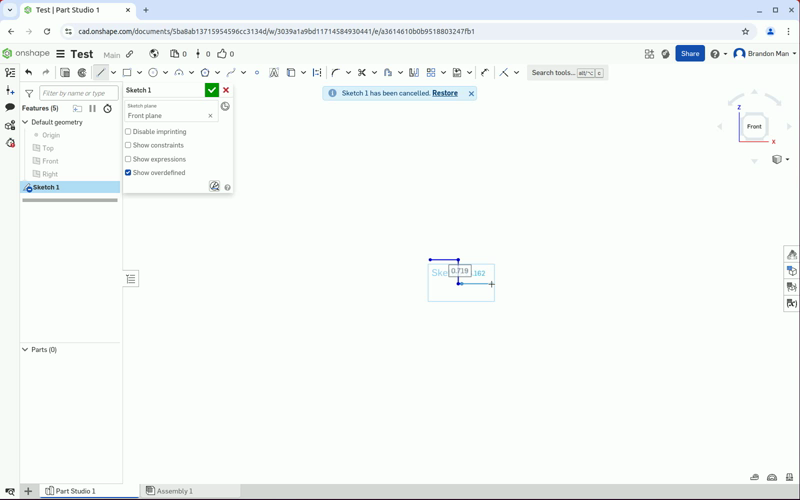
mouse_move(461, 249)
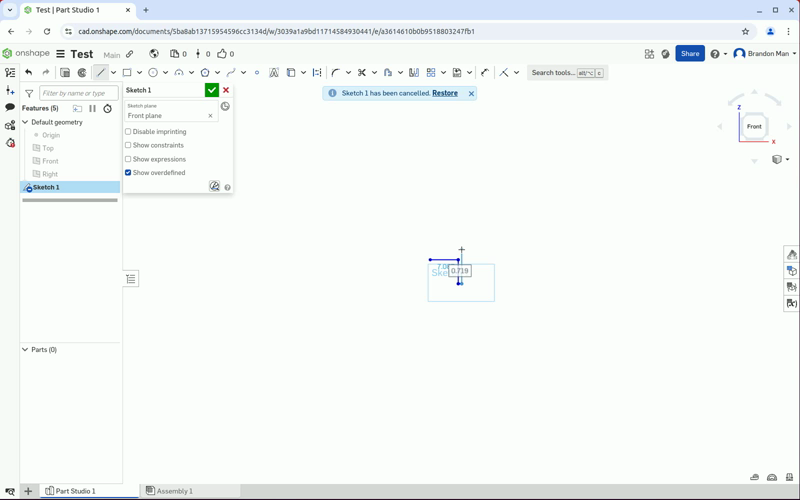
click(461, 249)
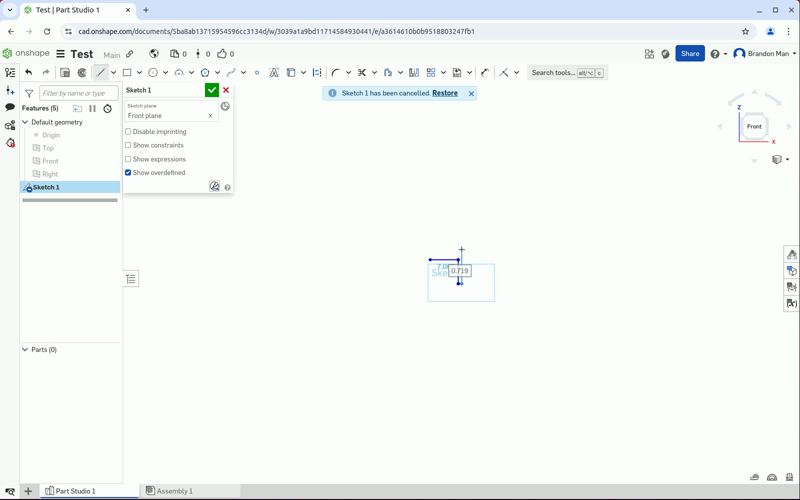
key_up(shift)
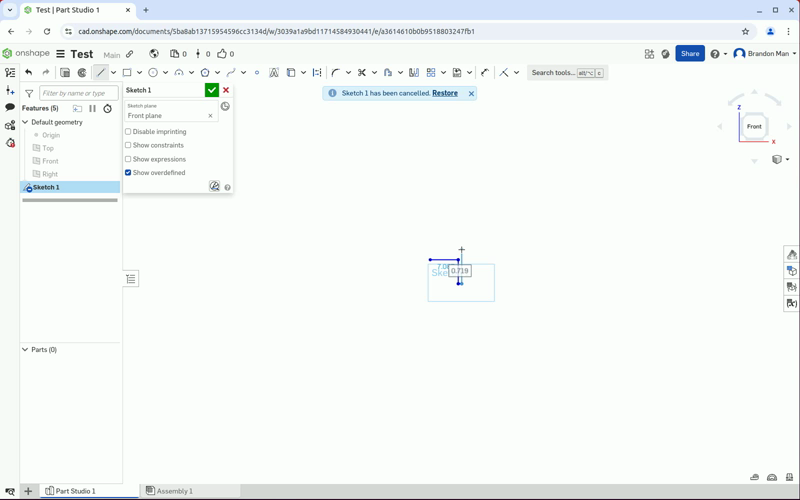
key_down(shift)
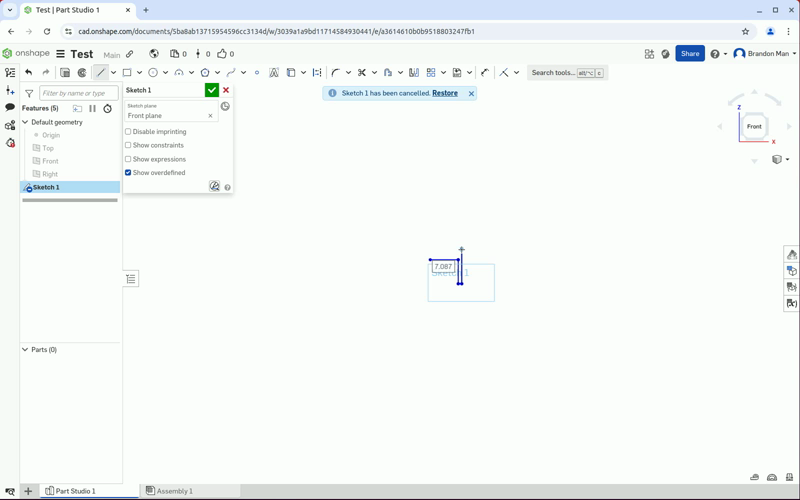
mouse_move(491, 249)
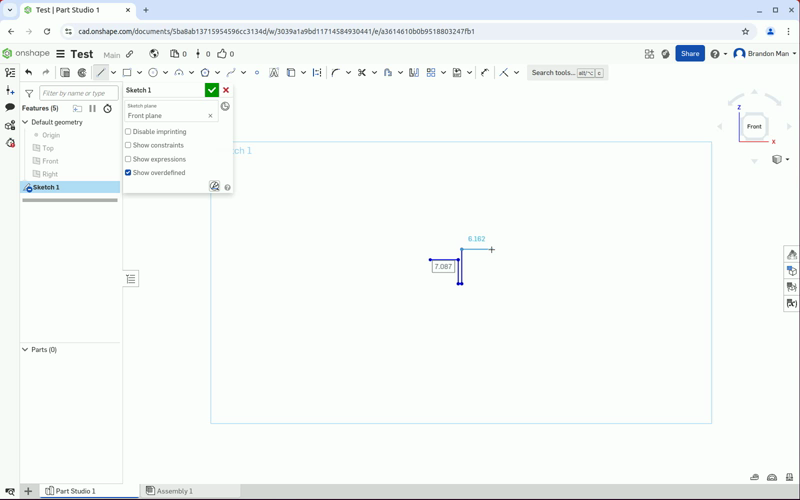
mouse_move(430, 249)
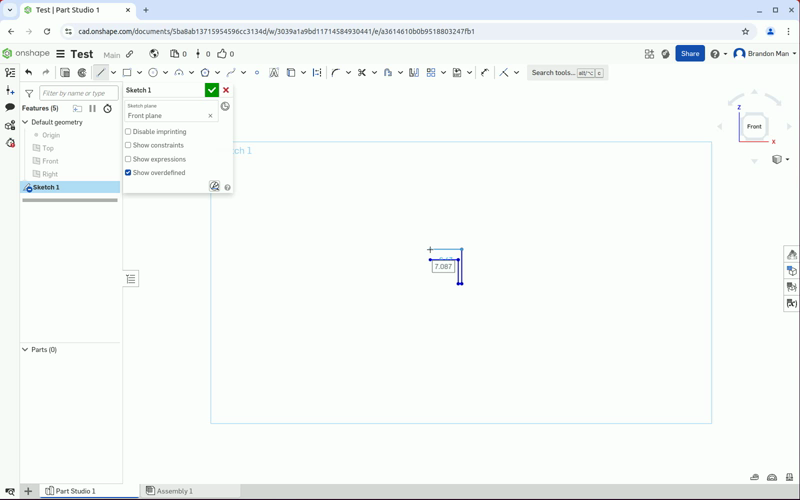
click(430, 249)
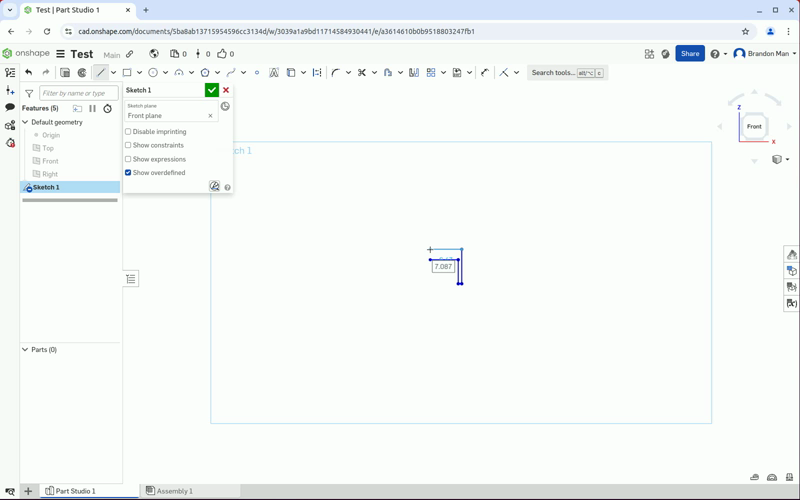
key_up(shift)
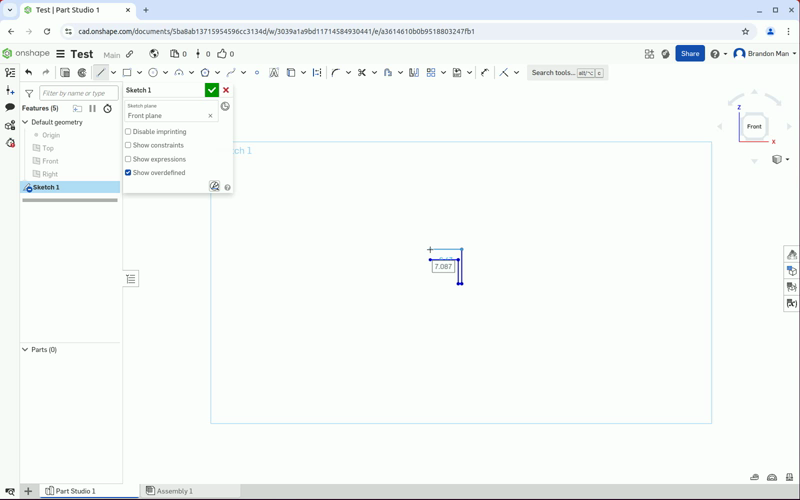
mouse_move(460, 249)
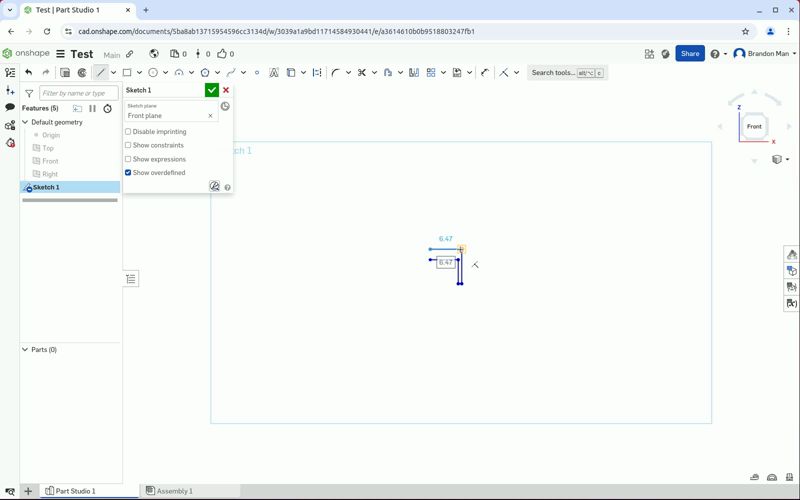
key_down(shift)
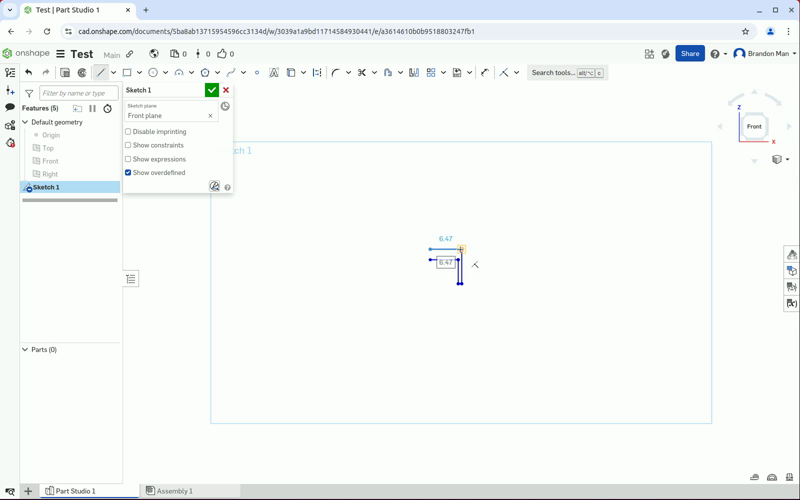
mouse_move(430, 259)
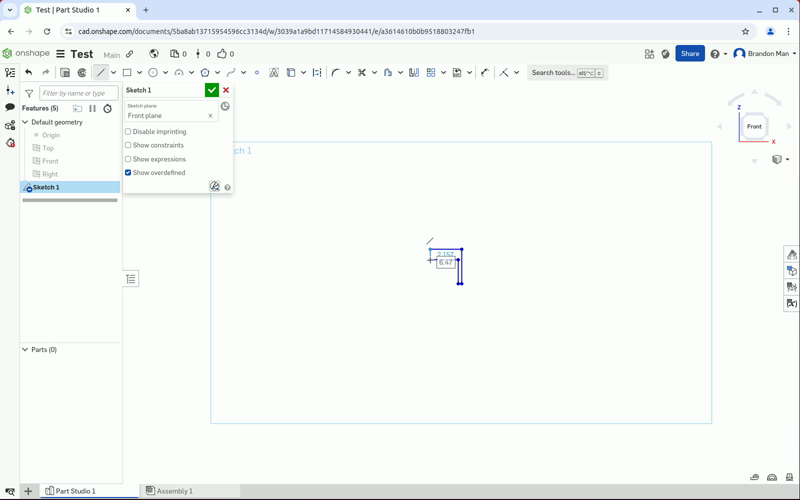
key_up(shift)
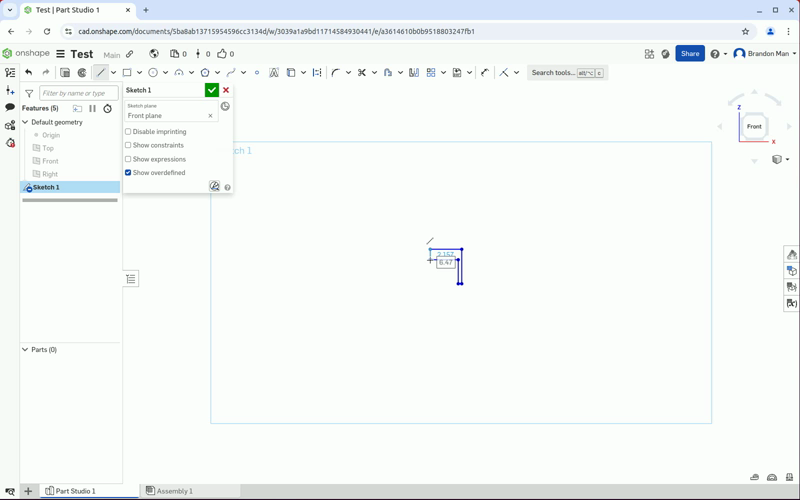
click(430, 259)
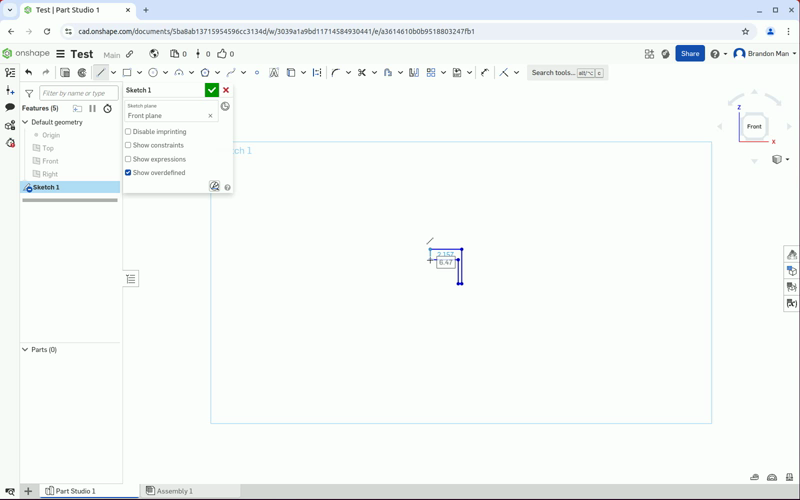
key(esc)
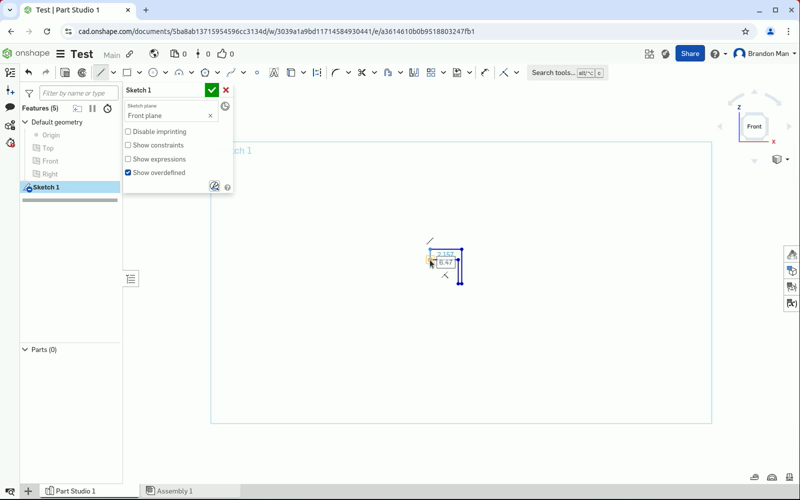
mouse_move(458, 250)
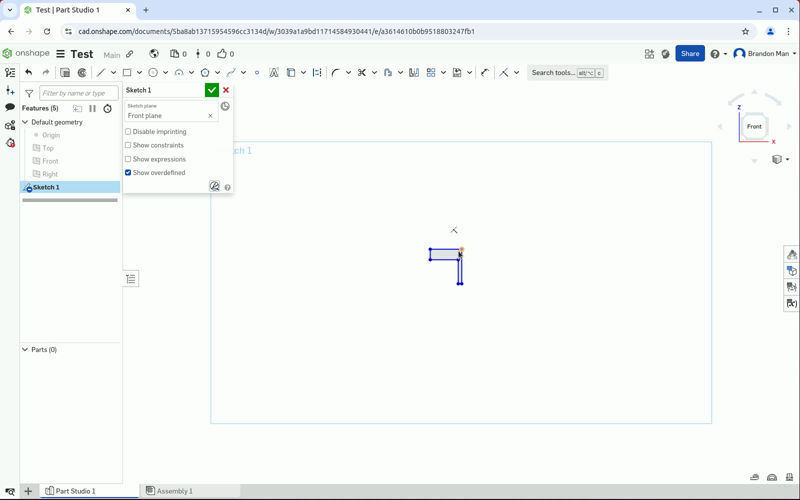
scroll(6)
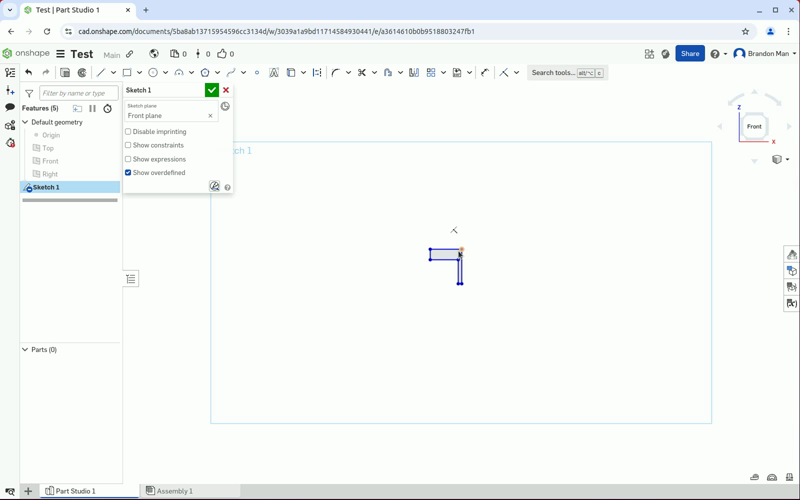
scroll(6)
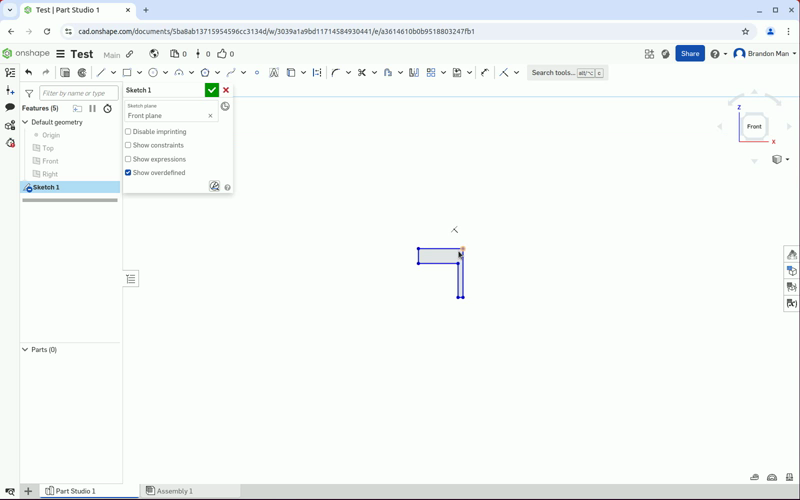
scroll(6)
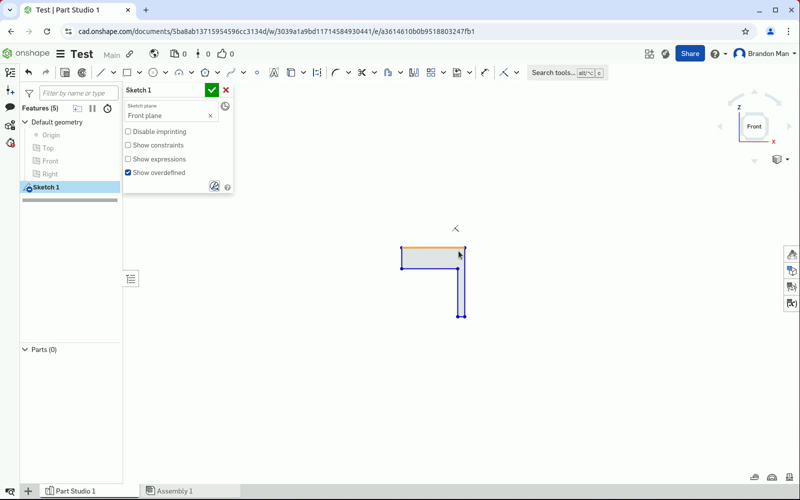
scroll(6)
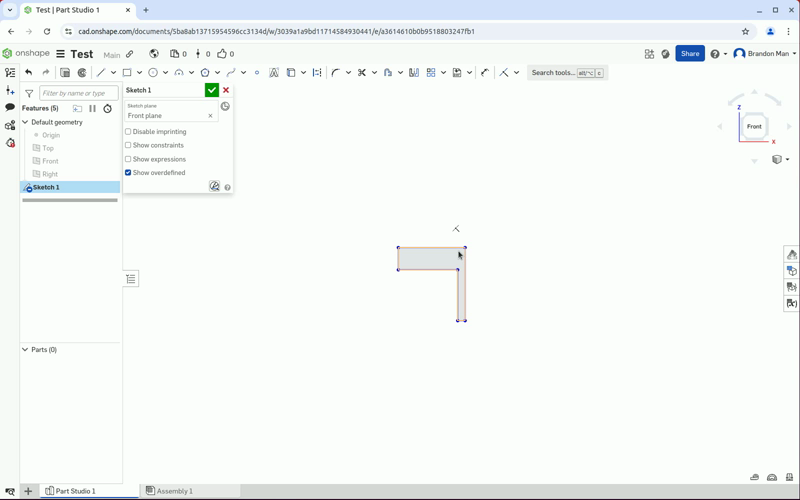
scroll(6)
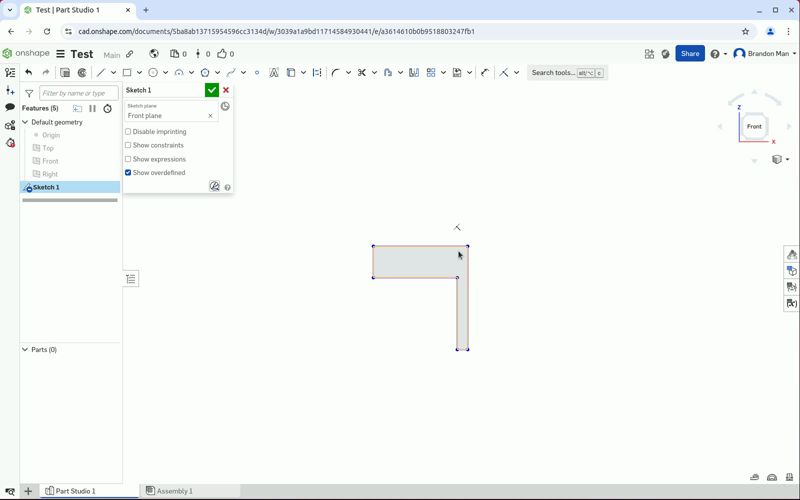
scroll(6)
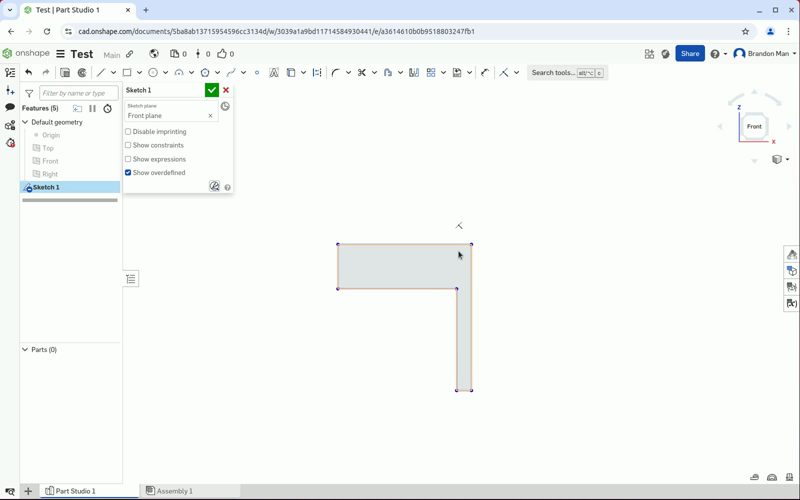
scroll(6)
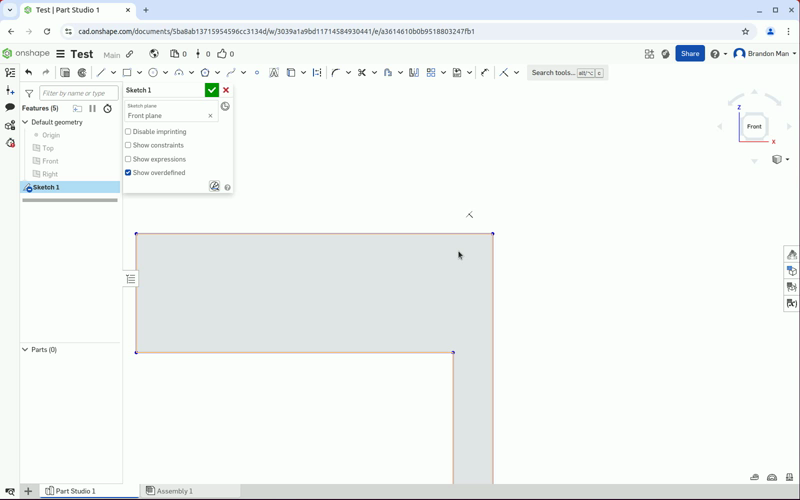
click(458, 250)
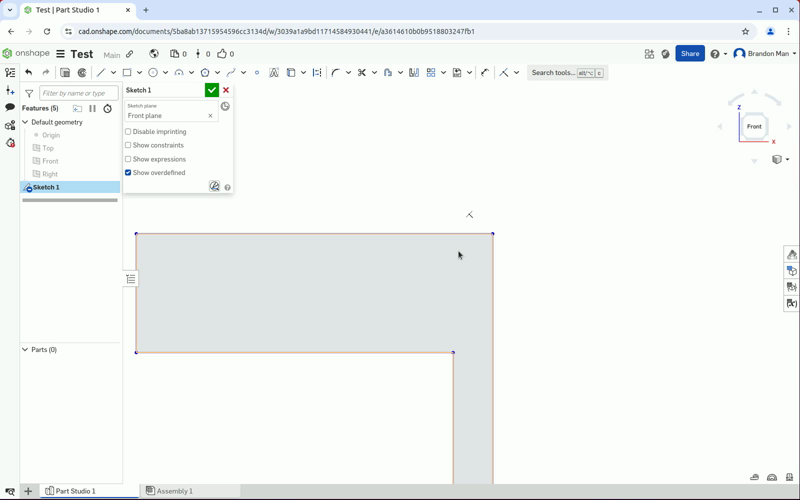
scroll(-6)
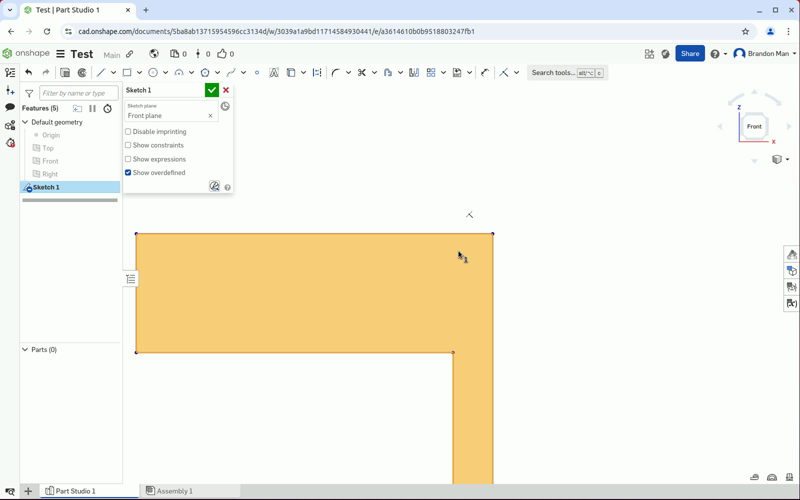
scroll(-6)
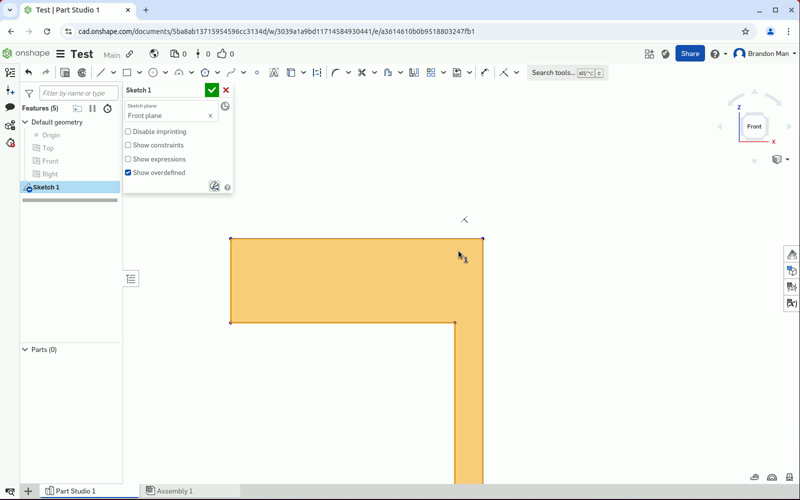
scroll(-6)
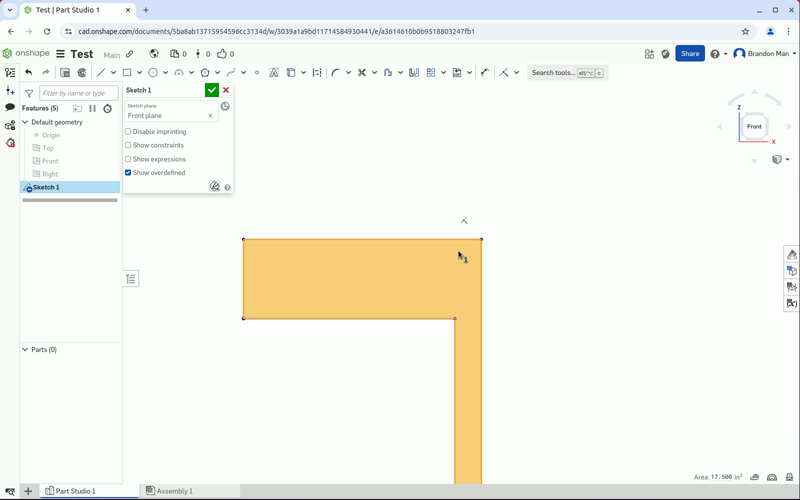
scroll(-6)
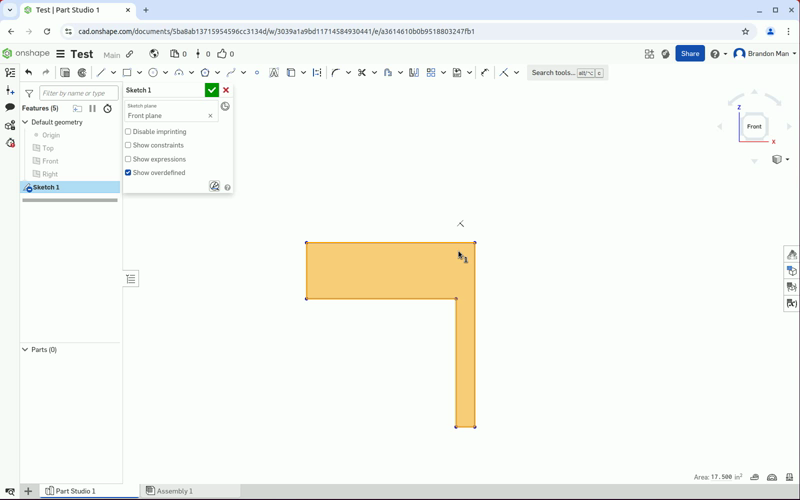
scroll(-6)
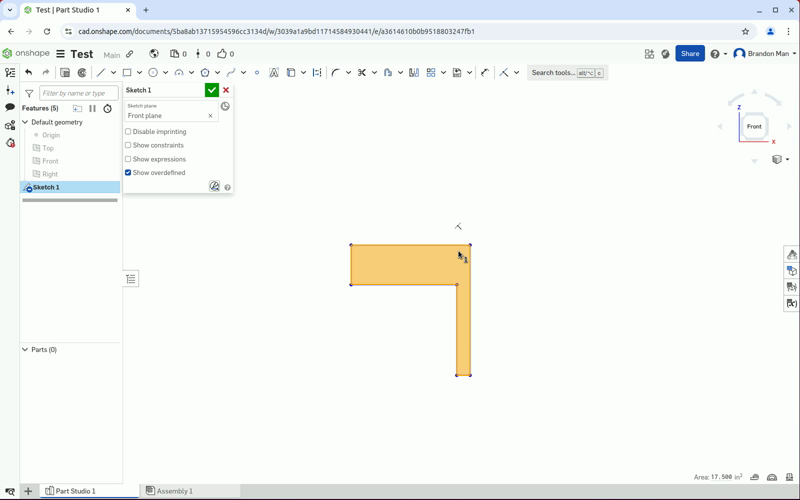
scroll(-6)
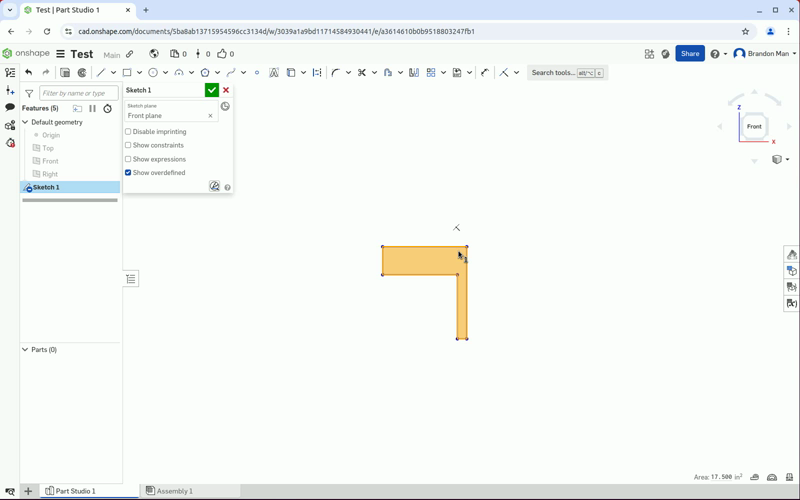
scroll(-6)
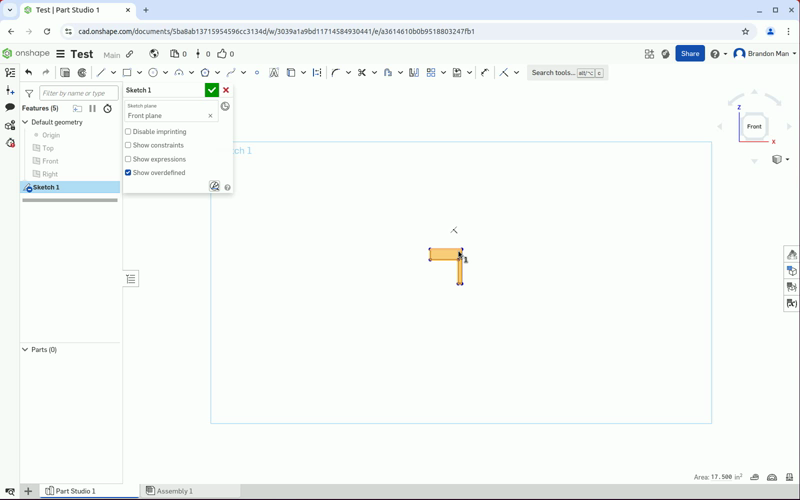
mouse_move(73, 352)
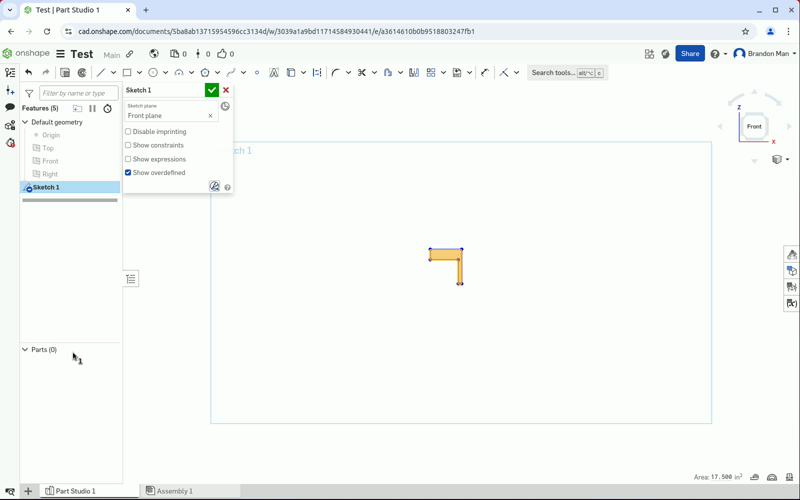
key(shift+y)
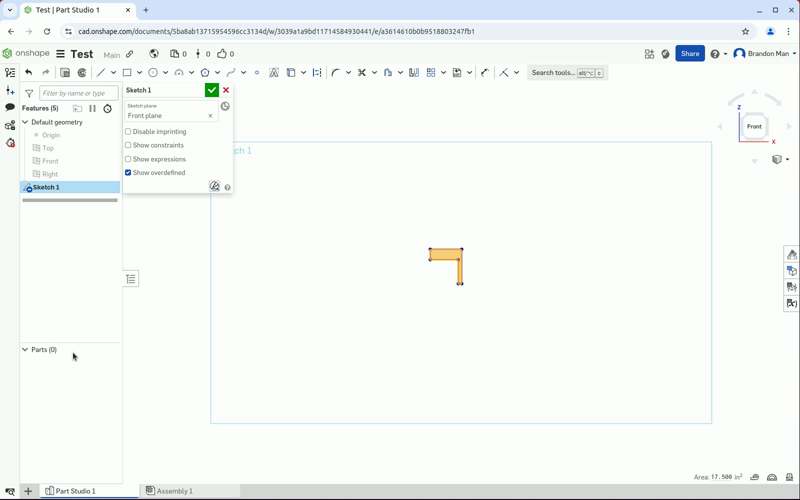
key(shift+e)
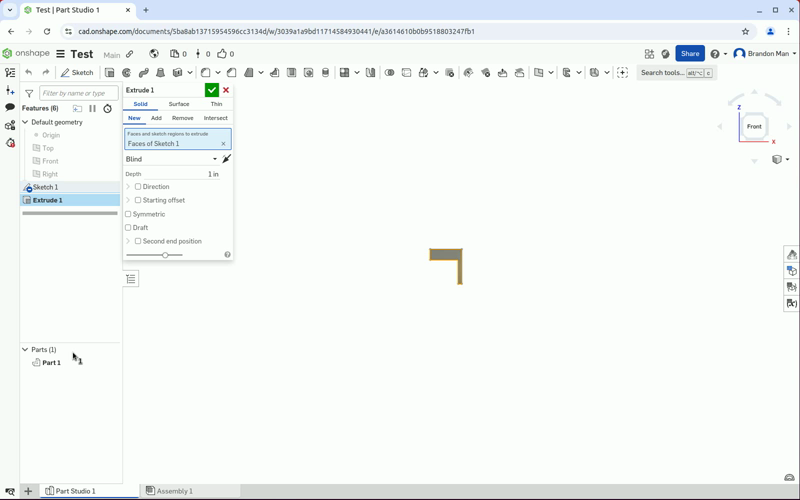
mouse_move(143, 106)
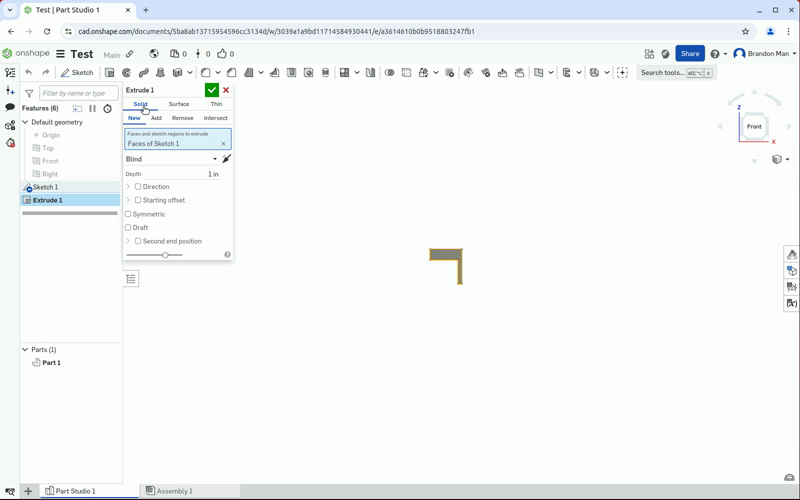
click(143, 106)
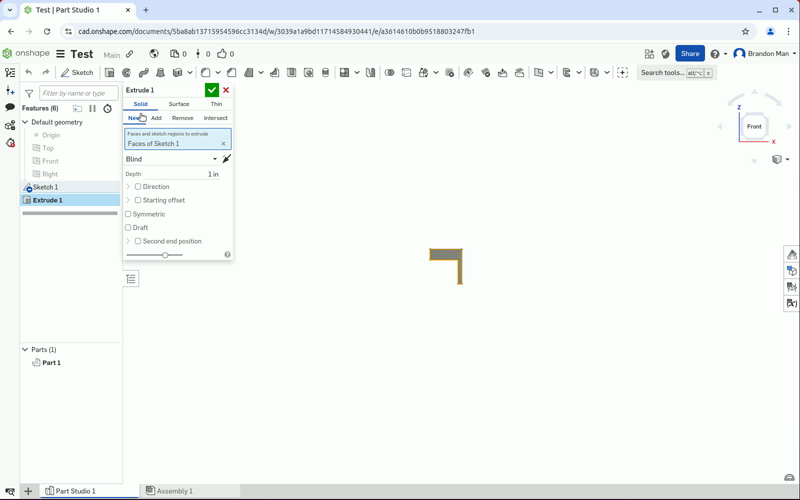
mouse_move(137, 120)
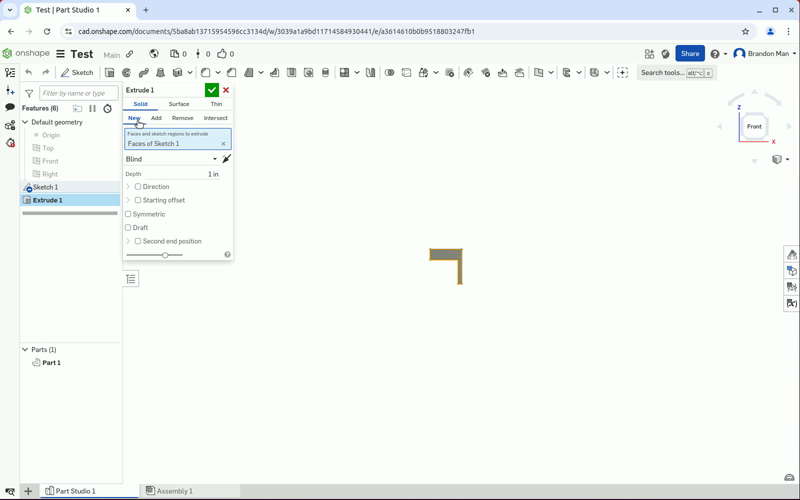
click(137, 120)
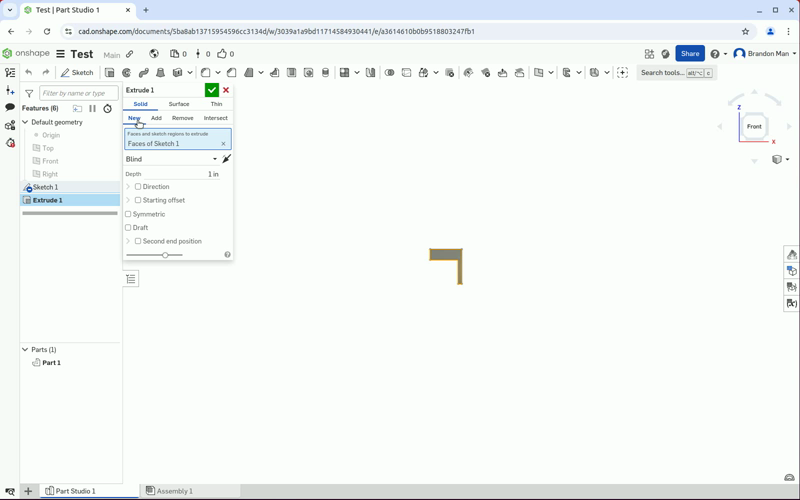
key(tab, 4)
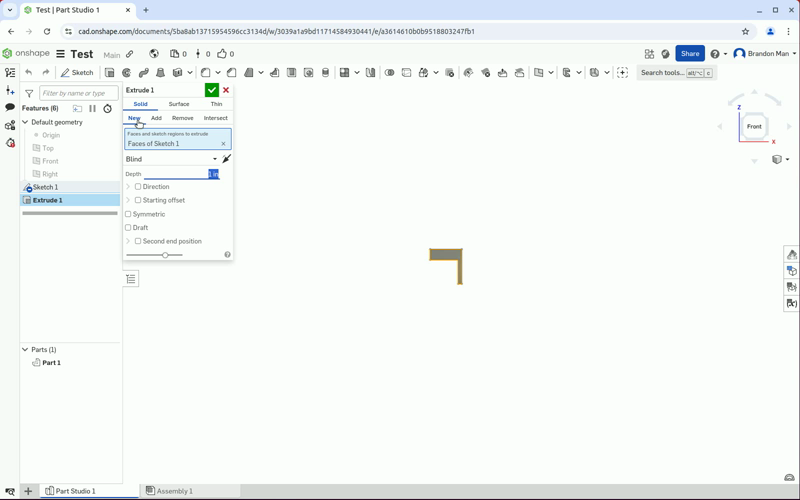
text(23.108)
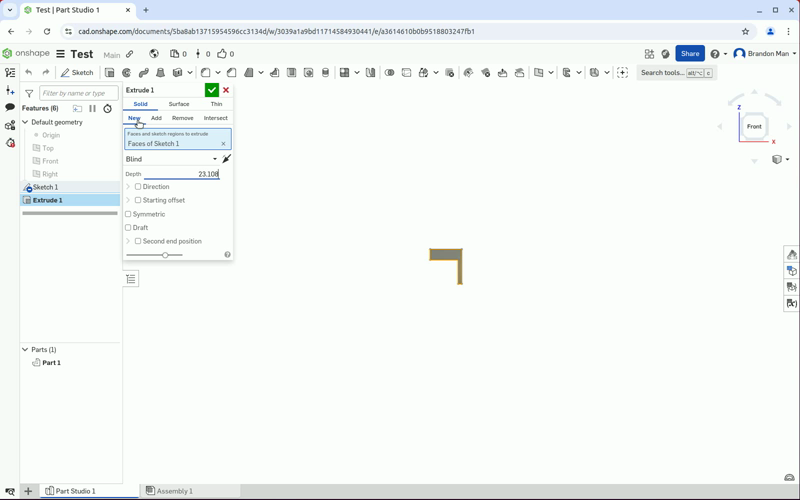
key(enter)
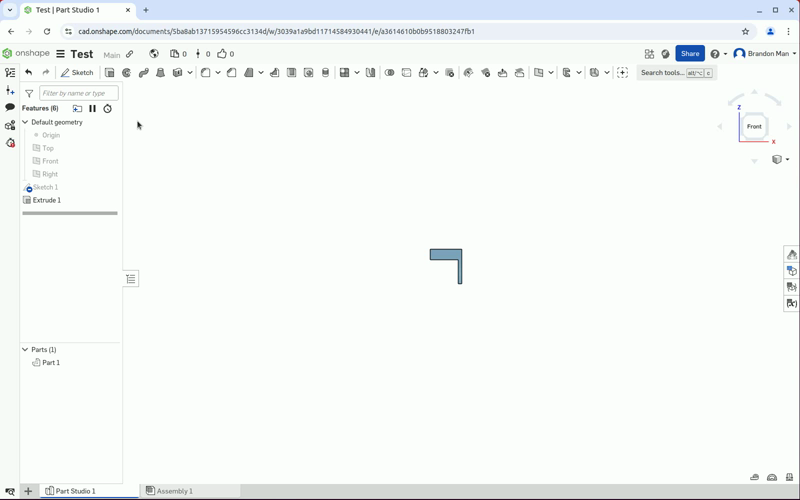
key(shift+h)
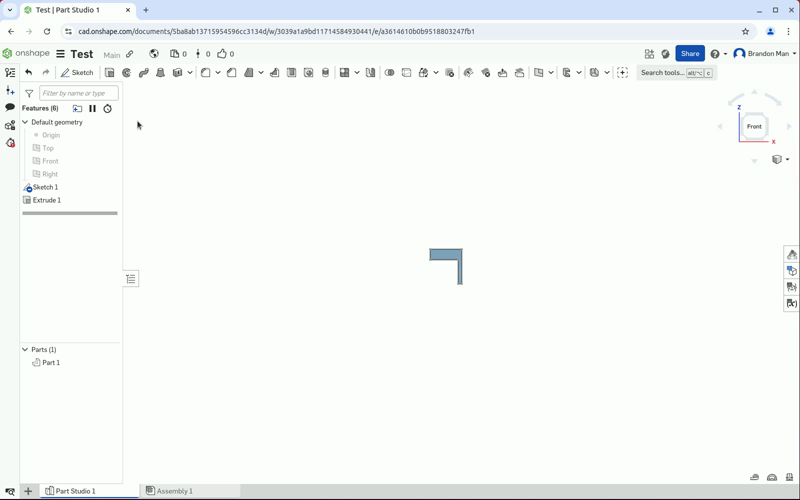
key(shift+h)
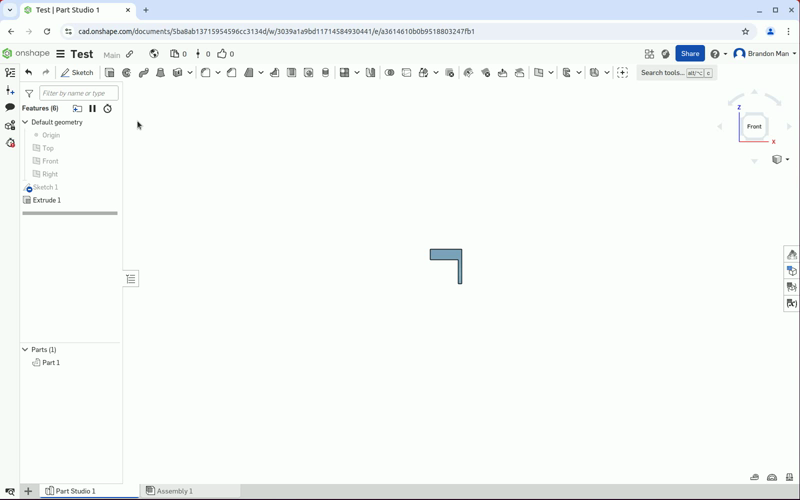
mouse_move(73, 189)
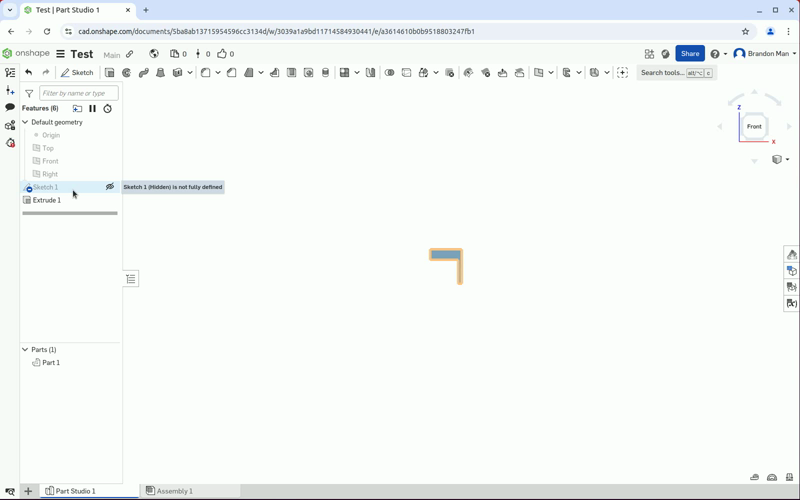
click(73, 189)
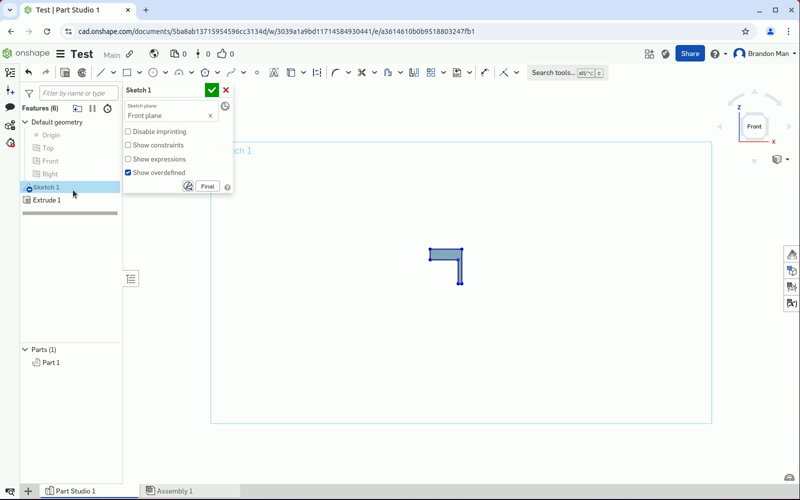
mouse_move(229, 92)
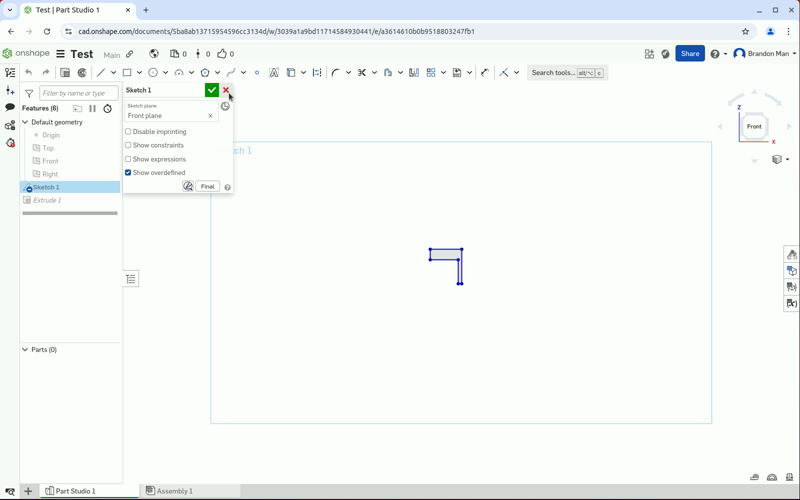
click(229, 92)
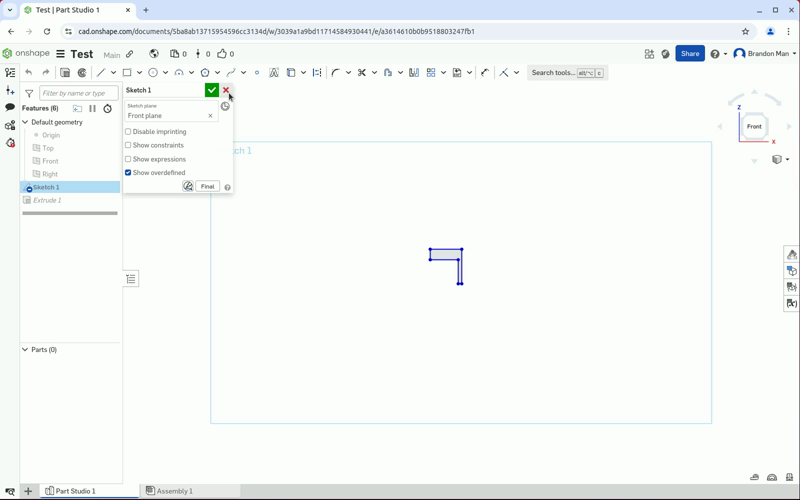
key(shift+s)
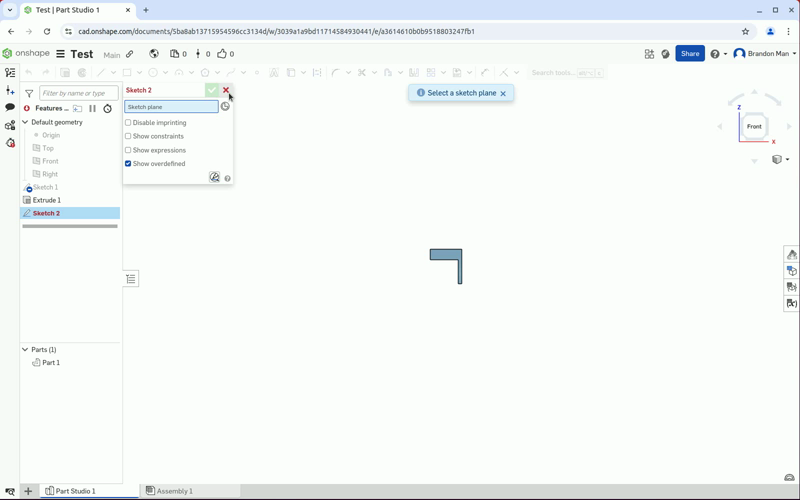
mouse_move(73, 163)
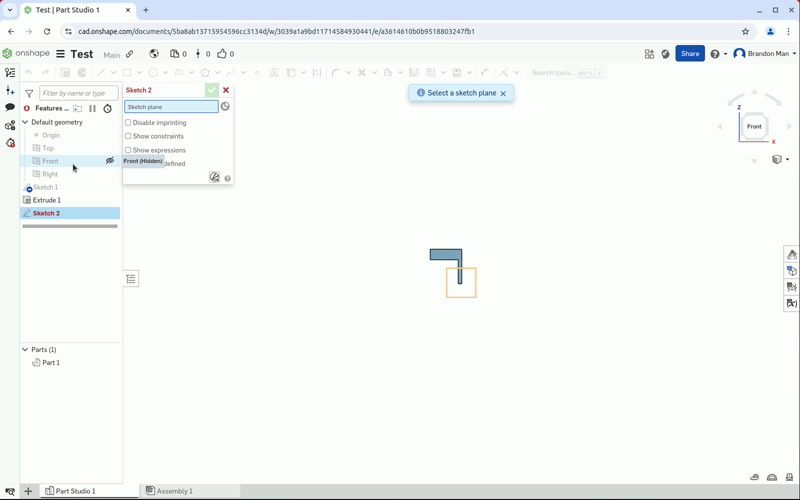
click(73, 163)
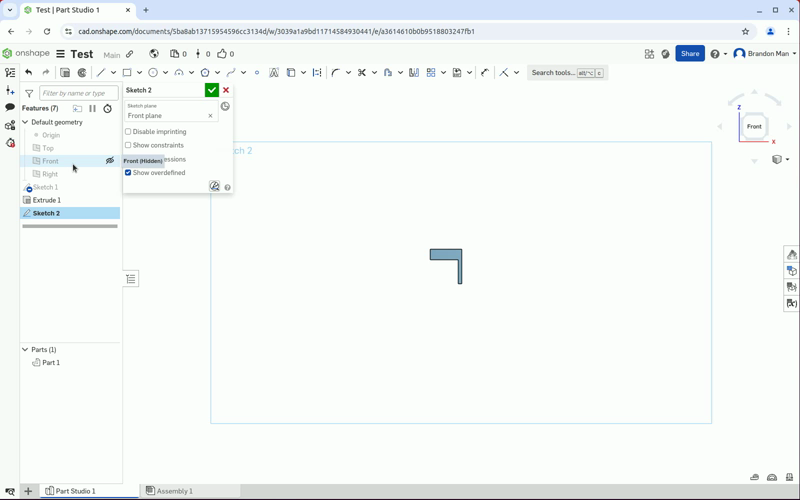
mouse_move(73, 352)
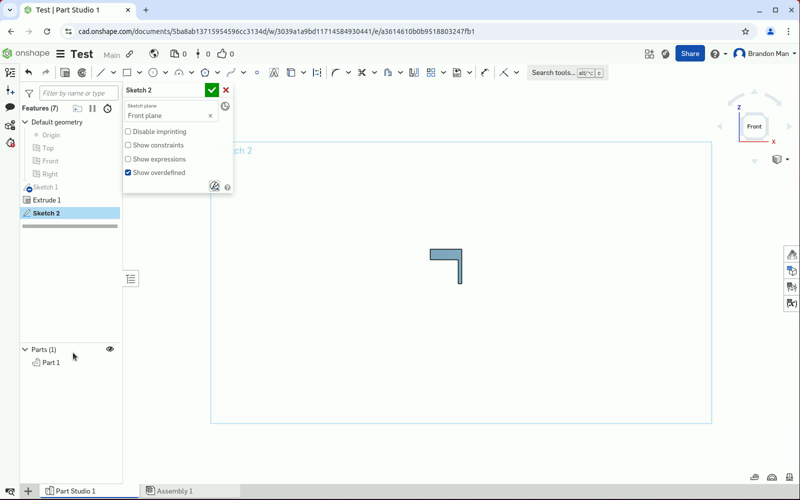
key(y)
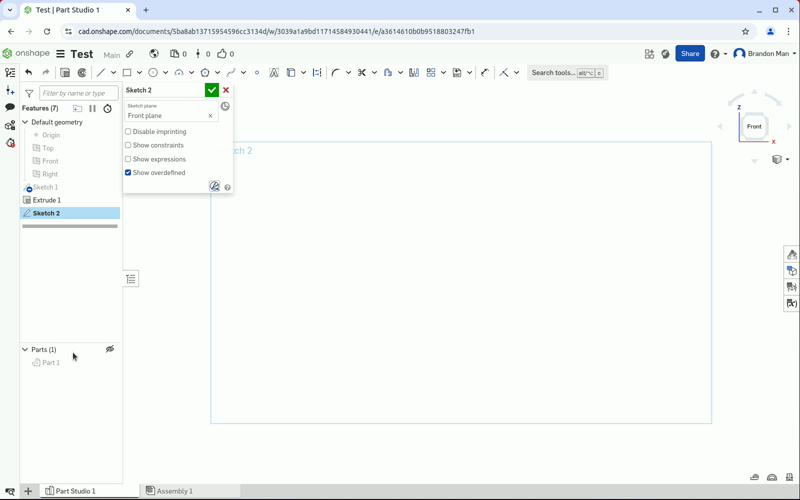
key(l)
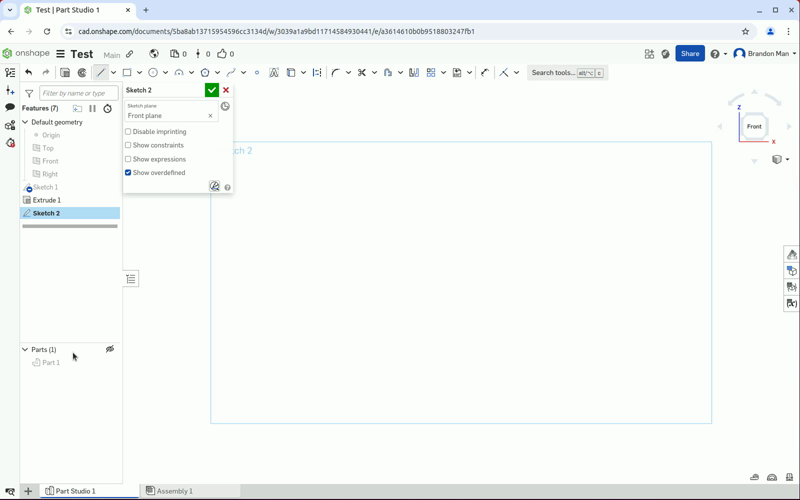
key_down(shift)
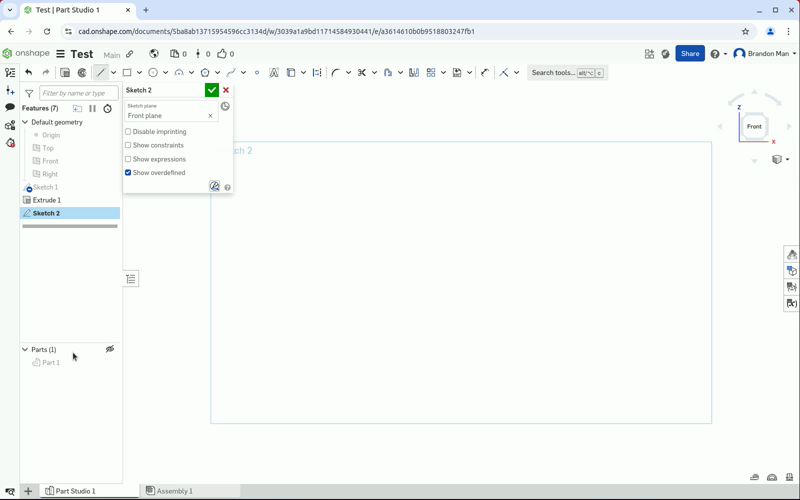
mouse_move(430, 316)
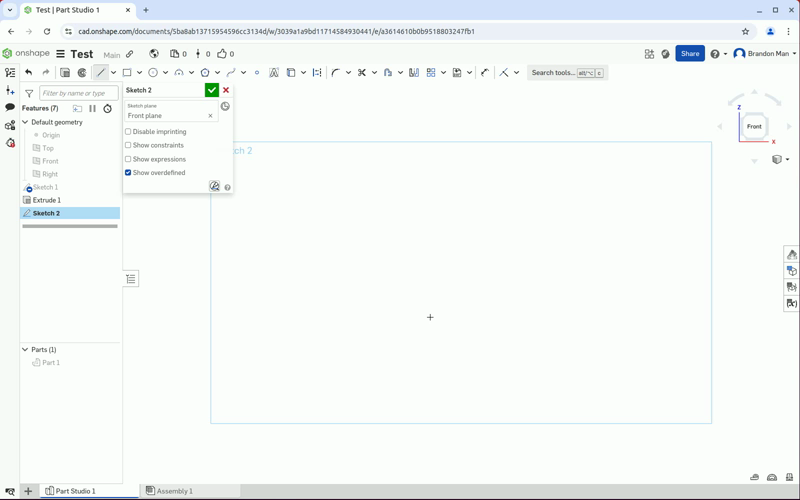
click(430, 316)
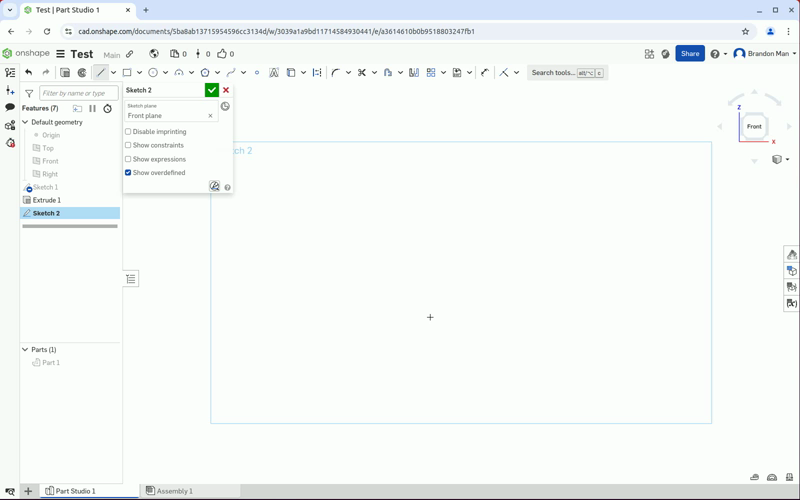
key_up(shift)
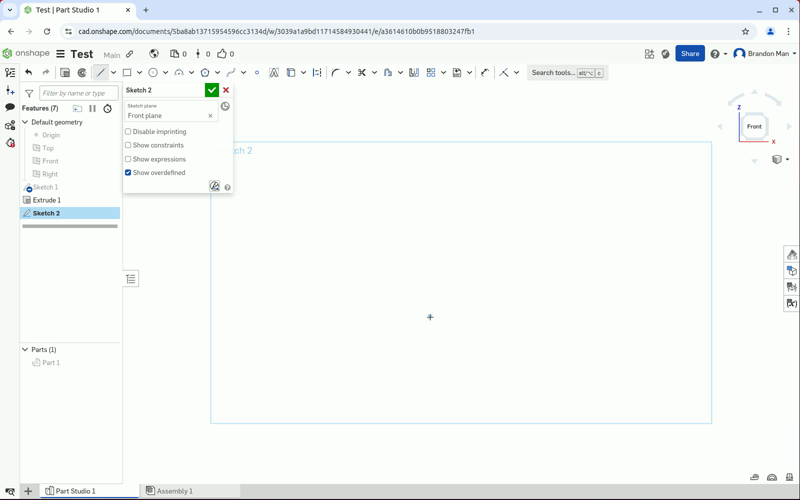
key_down(shift)
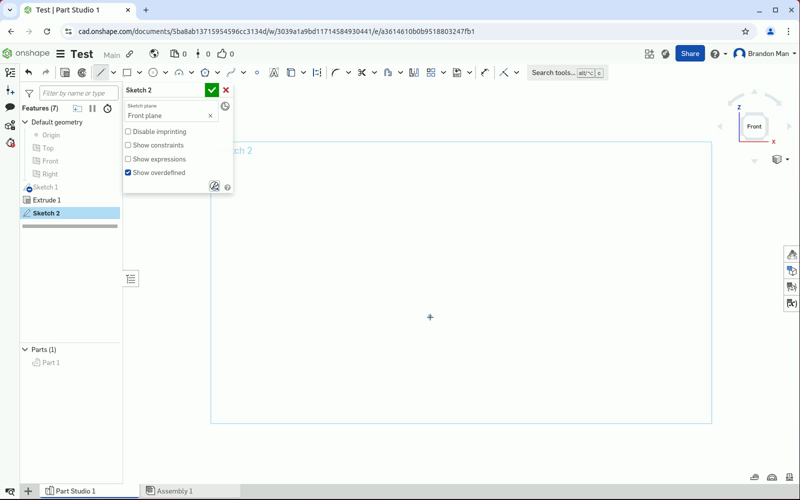
mouse_move(460, 316)
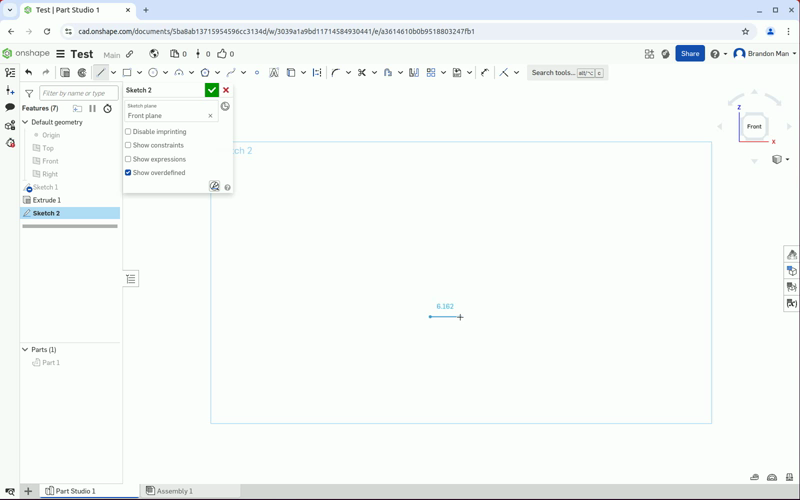
mouse_move(462, 316)
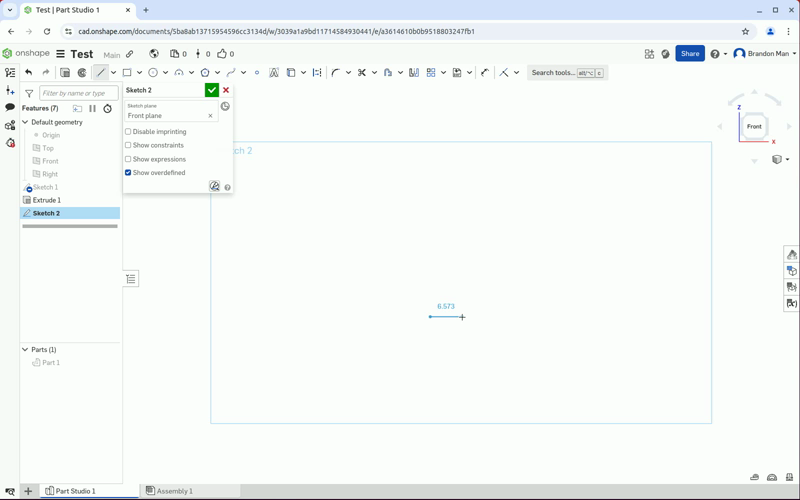
click(462, 316)
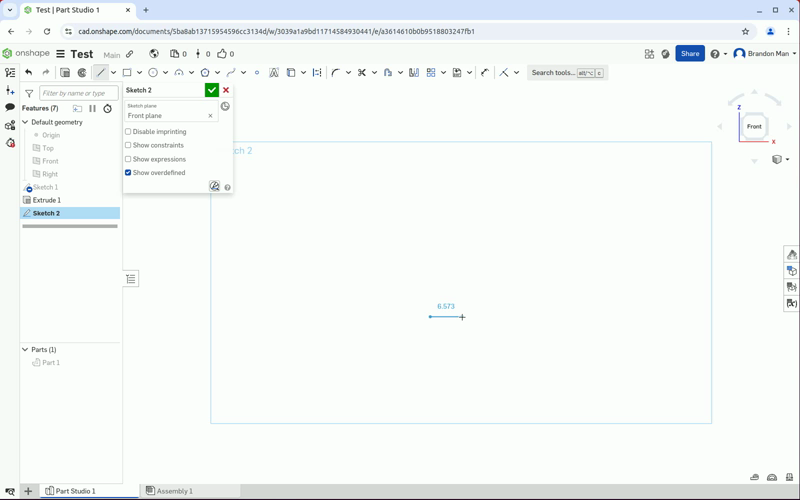
key_up(shift)
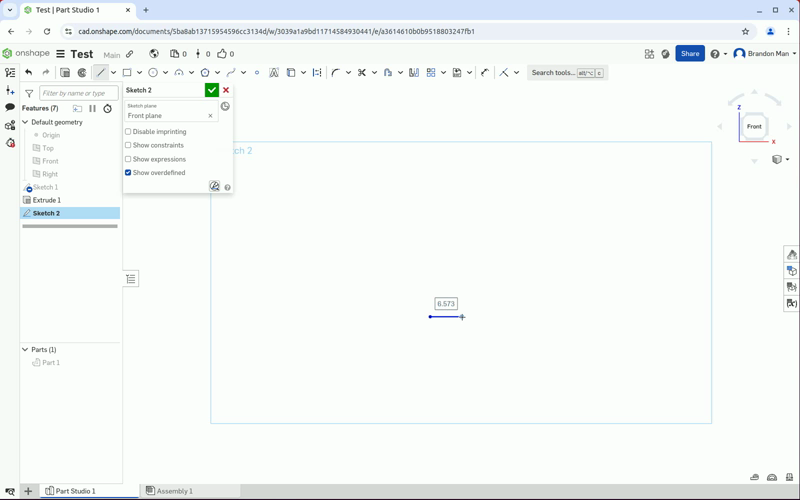
key_down(shift)
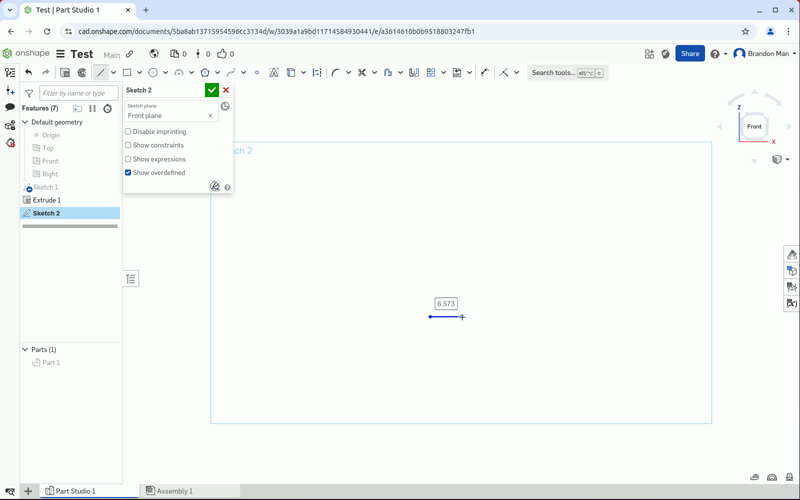
mouse_move(492, 316)
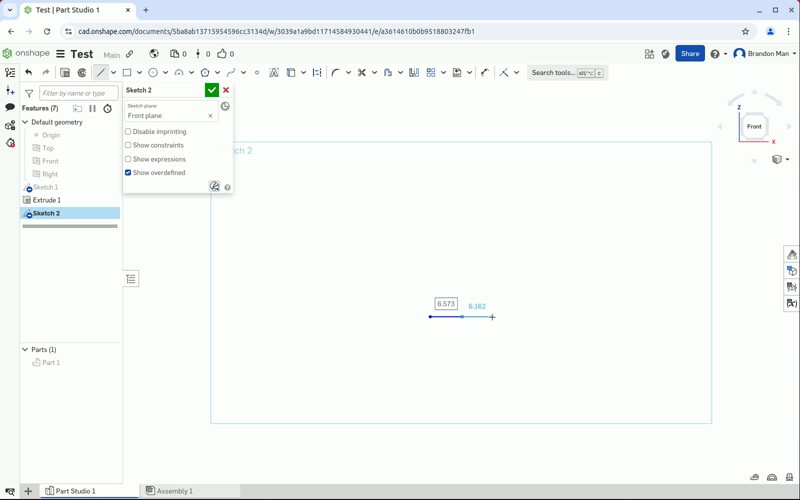
mouse_move(462, 282)
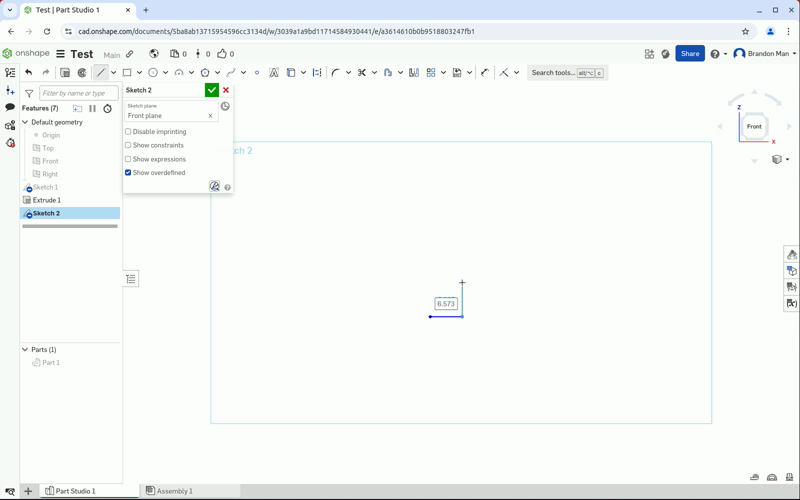
click(462, 282)
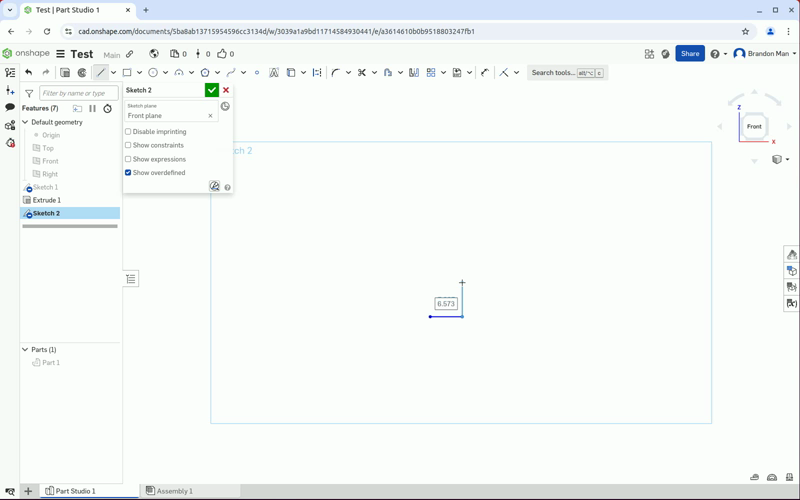
key_up(shift)
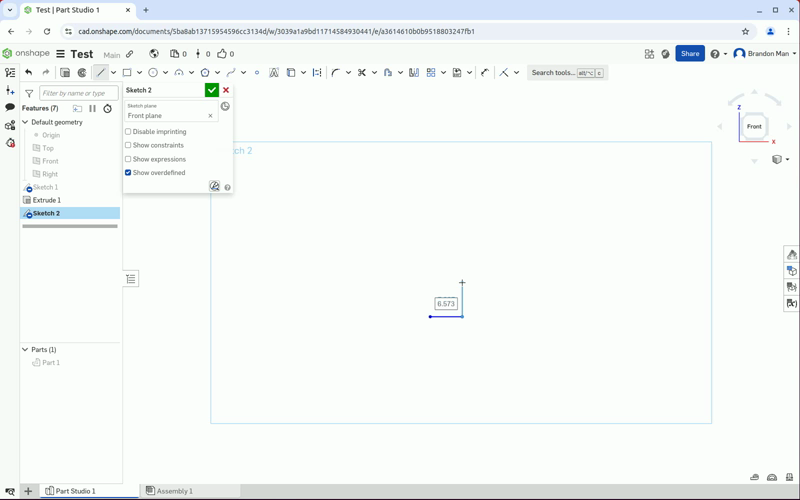
key_down(shift)
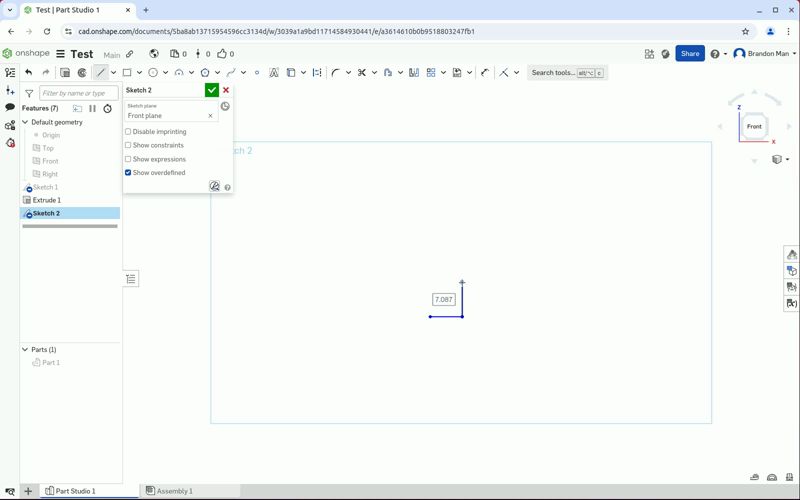
mouse_move(492, 282)
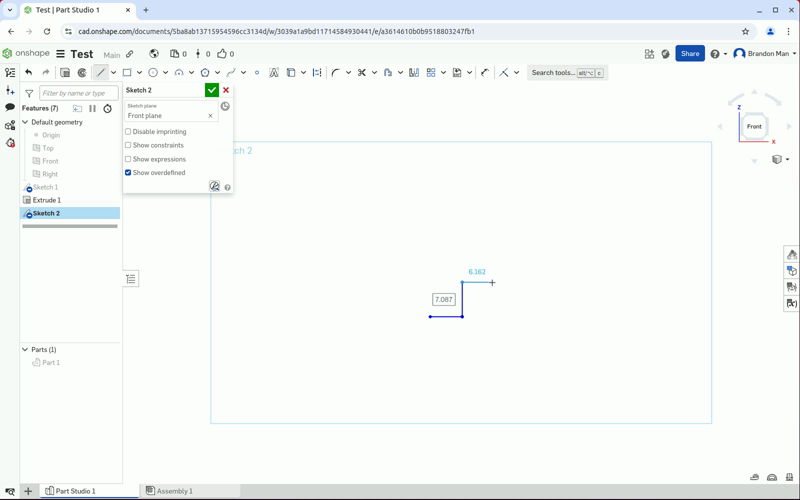
mouse_move(459, 282)
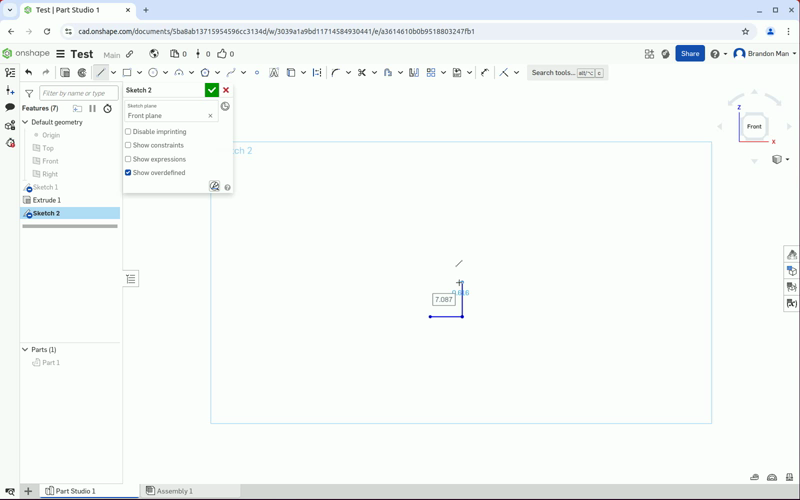
scroll(6)
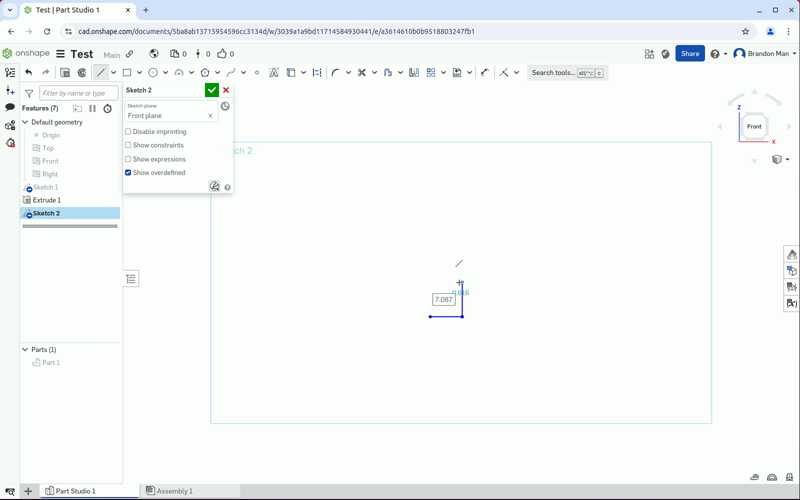
scroll(6)
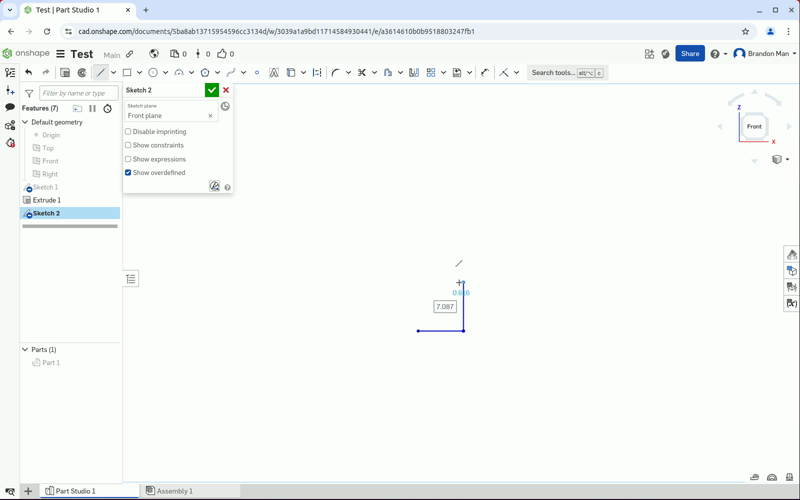
scroll(6)
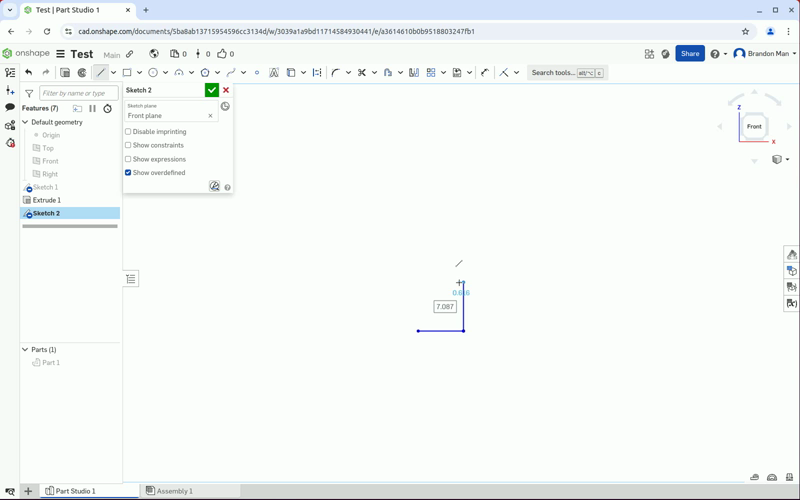
scroll(6)
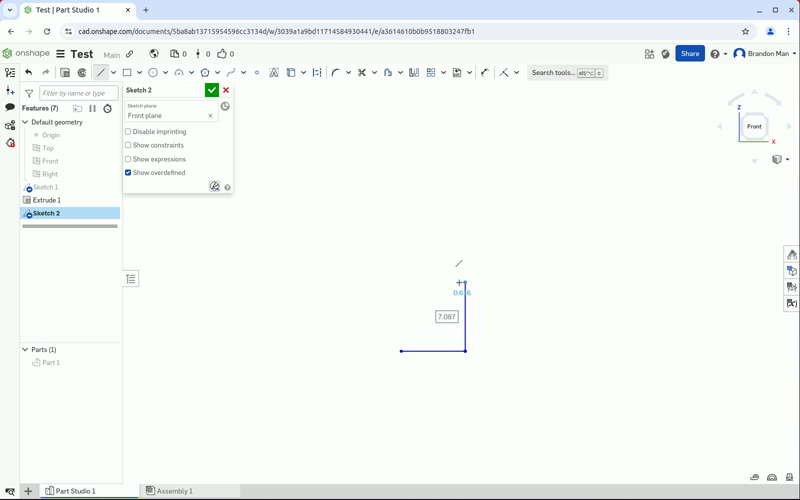
scroll(6)
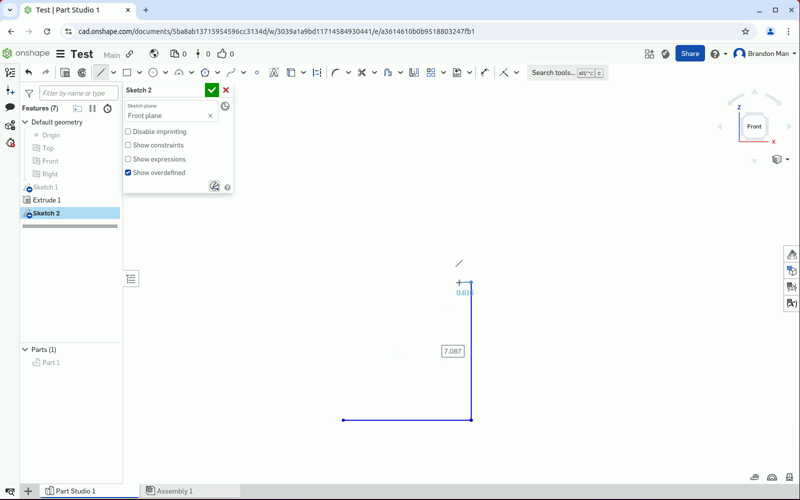
scroll(6)
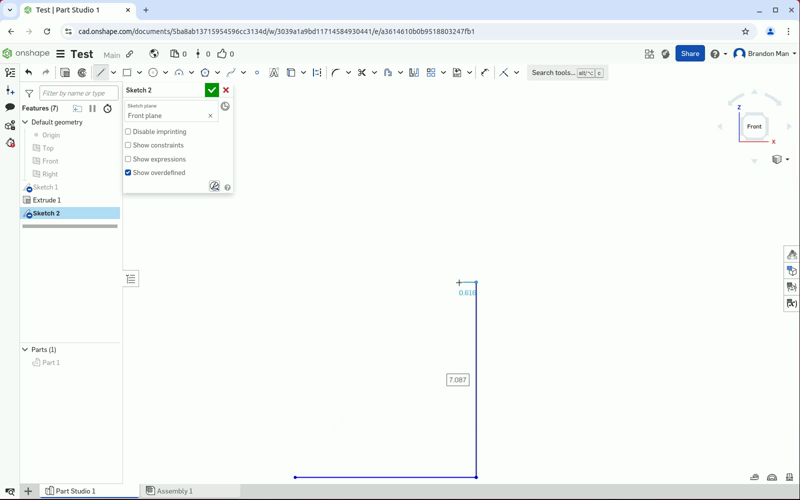
scroll(6)
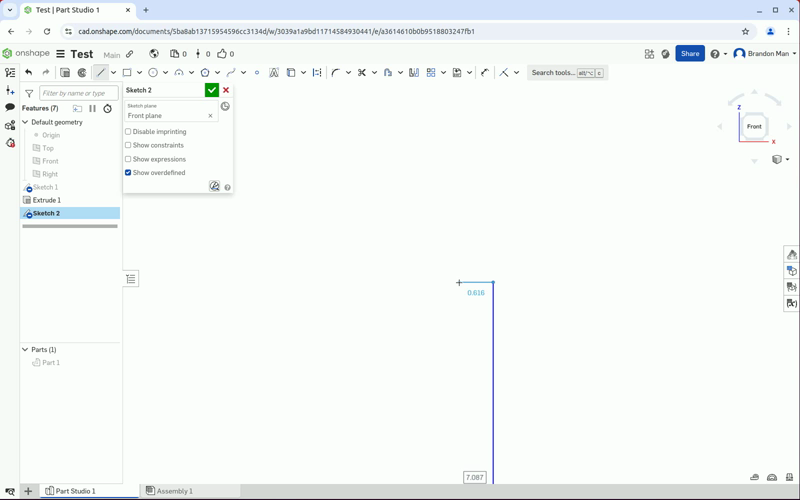
click(459, 282)
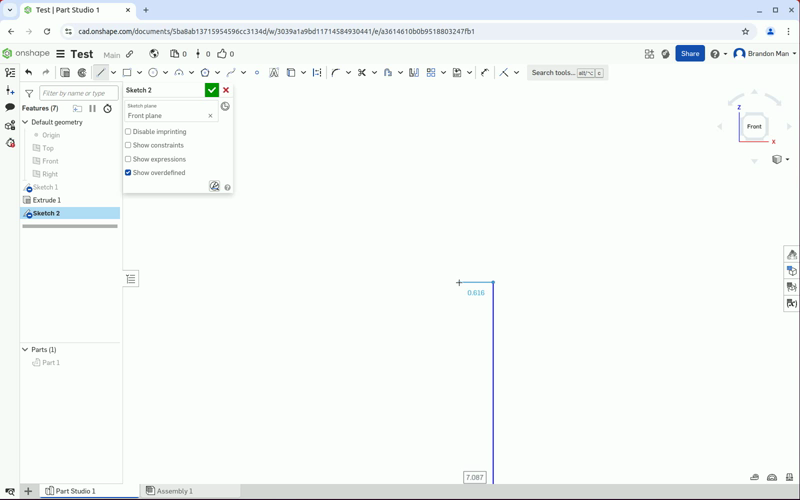
scroll(-6)
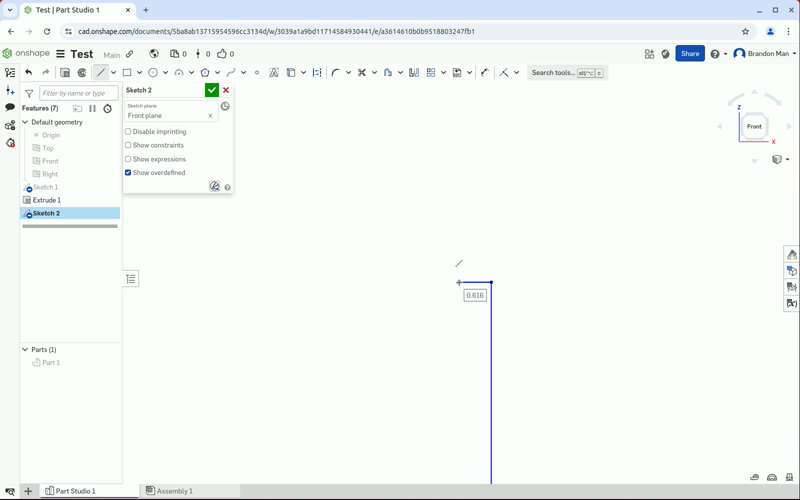
scroll(-6)
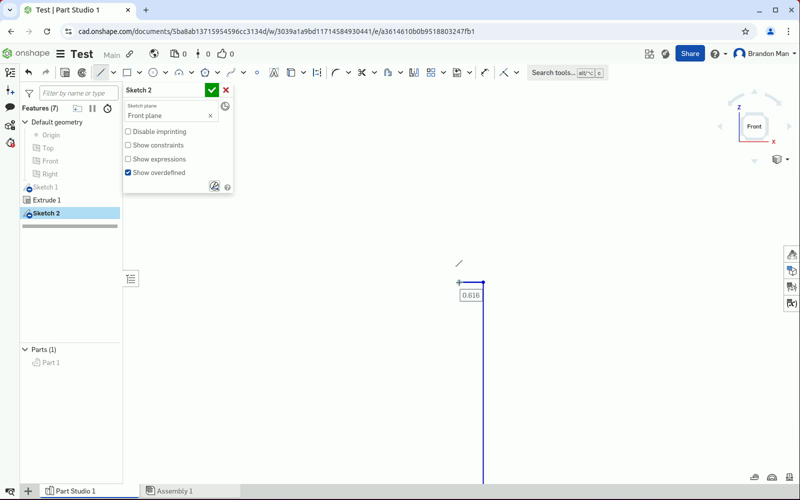
scroll(-6)
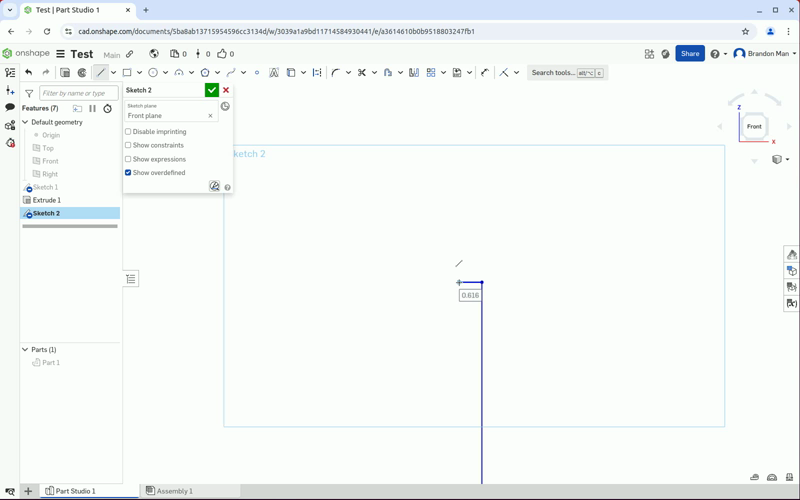
scroll(-6)
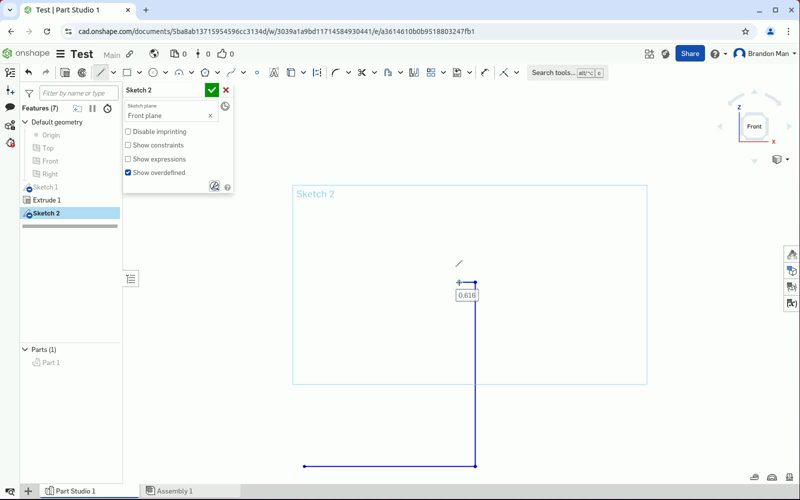
scroll(-6)
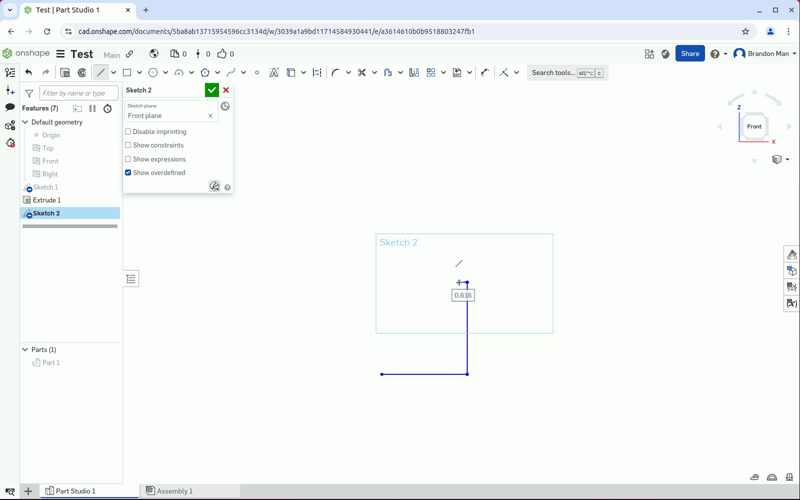
scroll(-6)
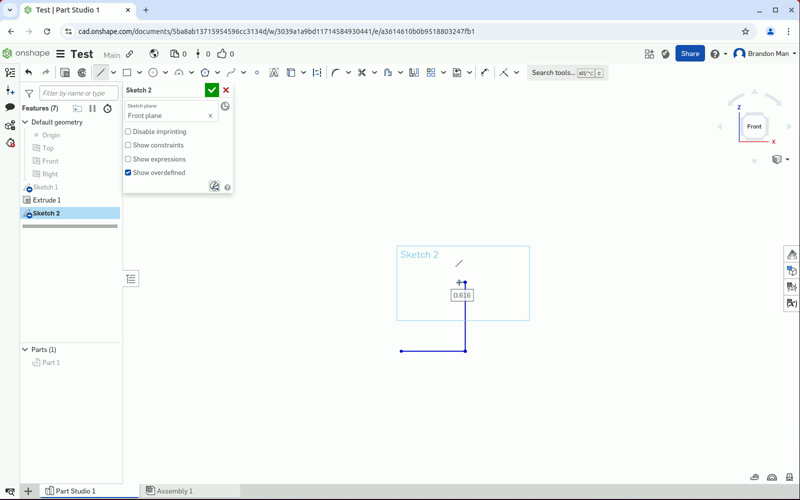
scroll(-6)
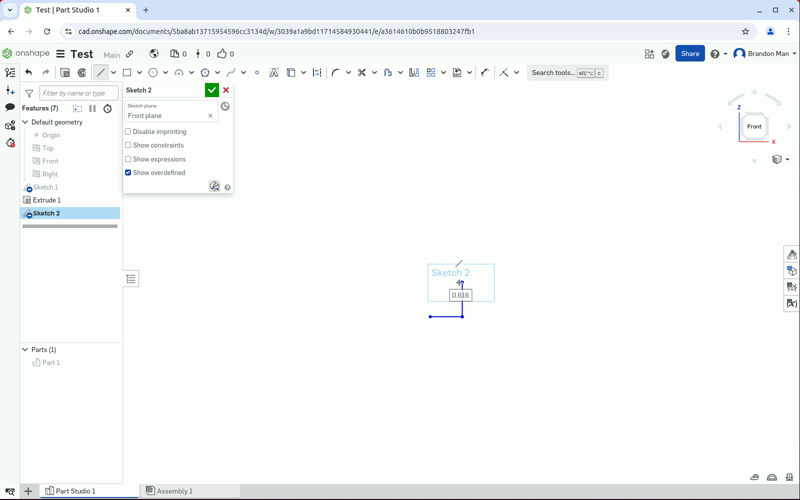
key_up(shift)
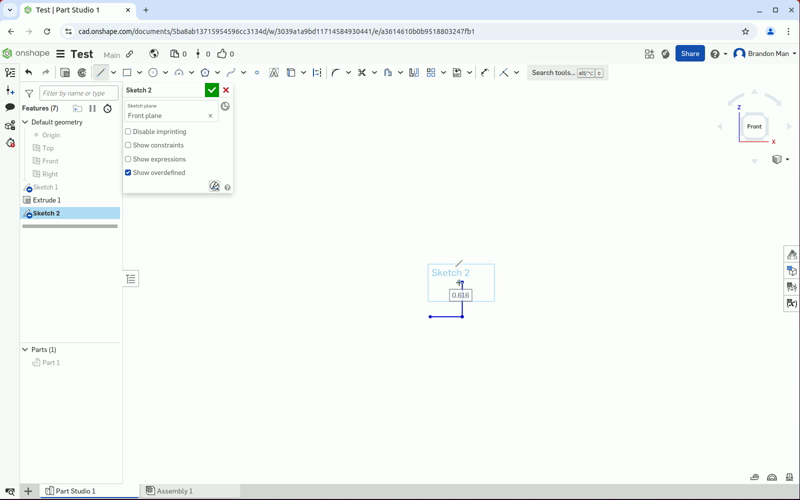
key_down(shift)
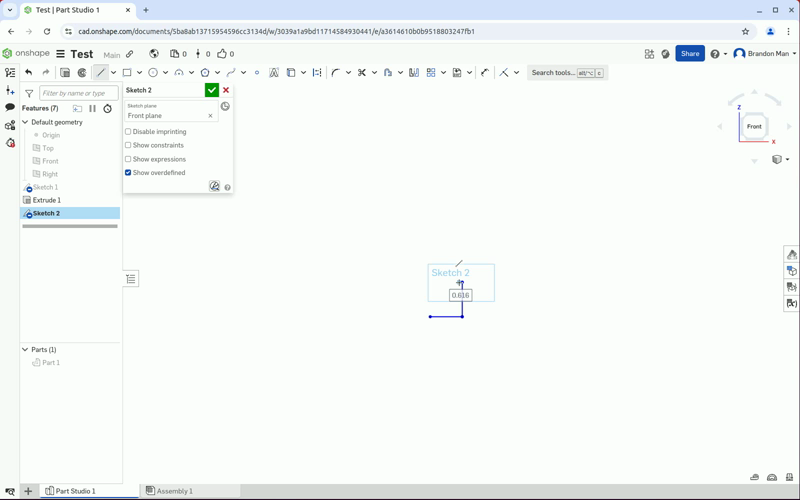
mouse_move(489, 282)
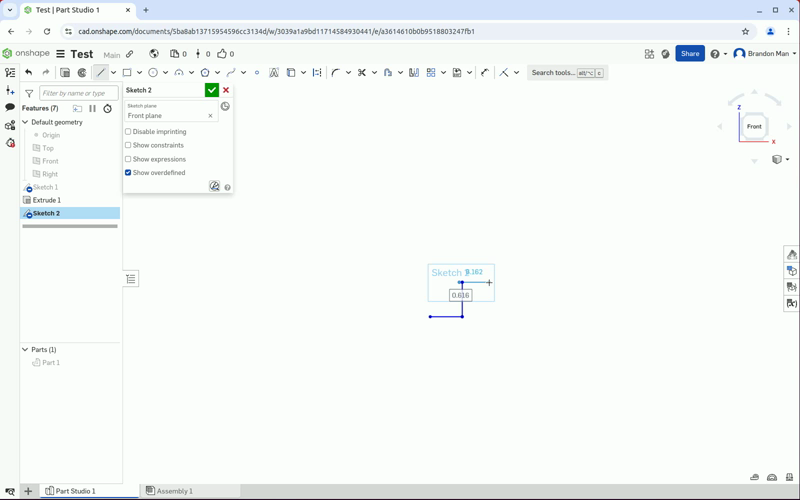
mouse_move(459, 306)
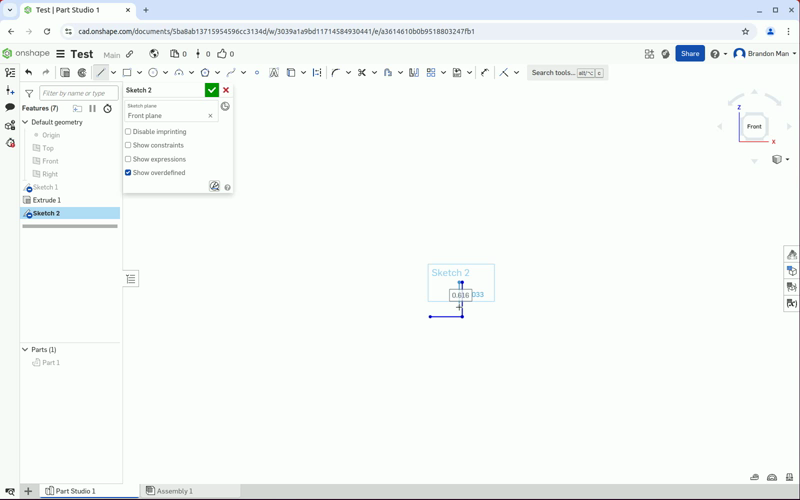
click(459, 306)
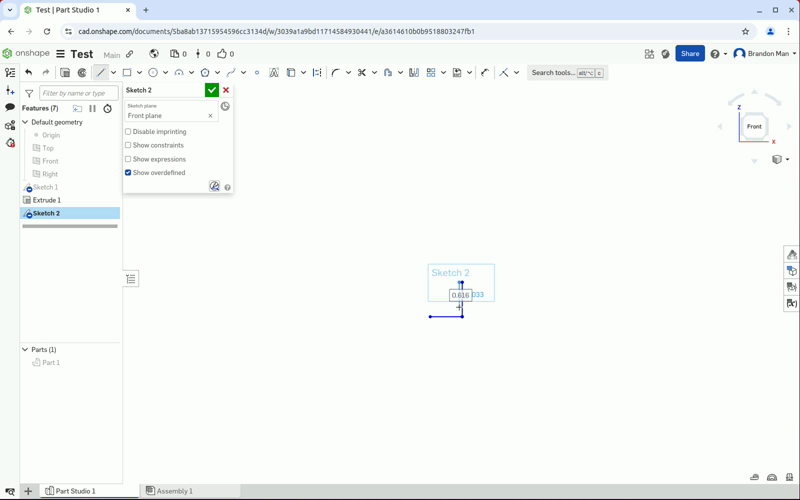
key_up(shift)
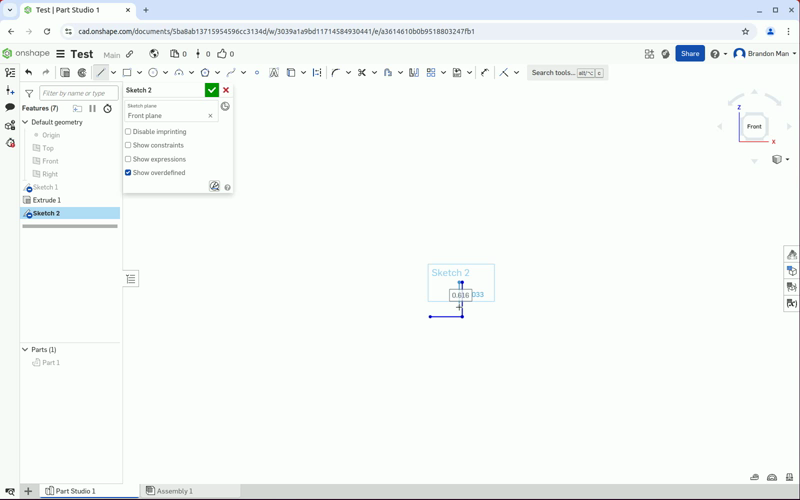
key_down(shift)
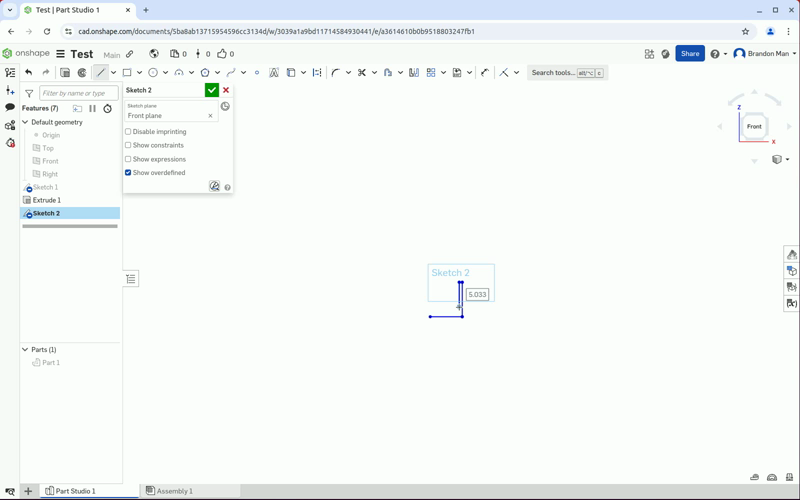
mouse_move(489, 306)
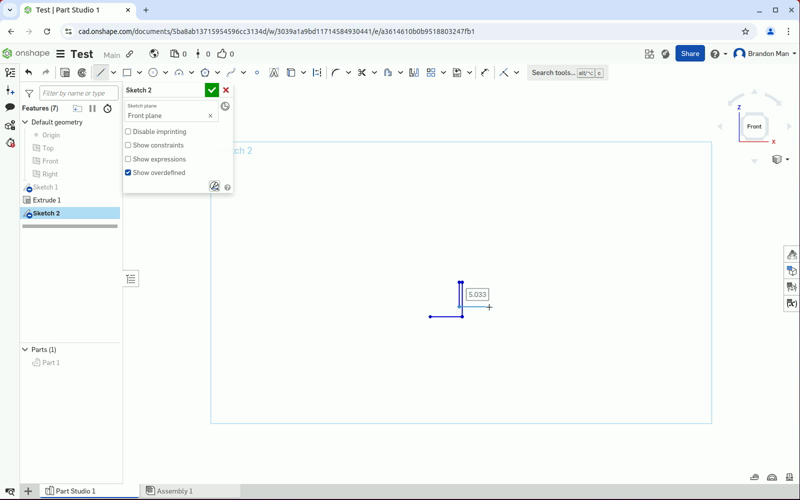
mouse_move(430, 306)
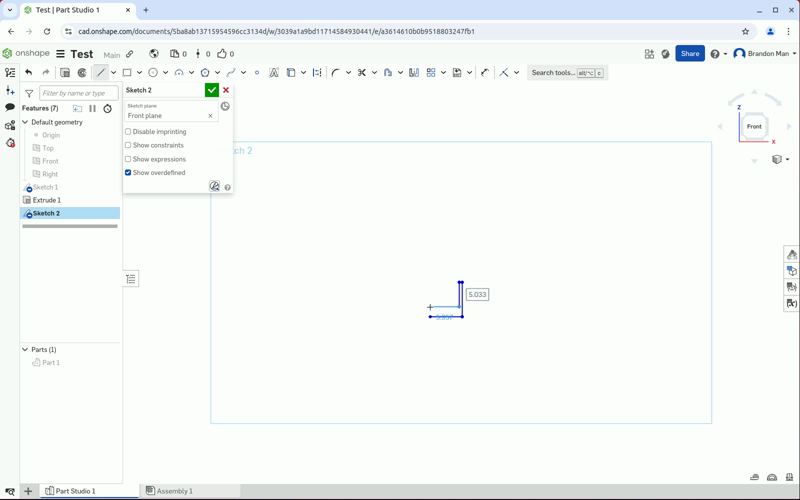
click(430, 306)
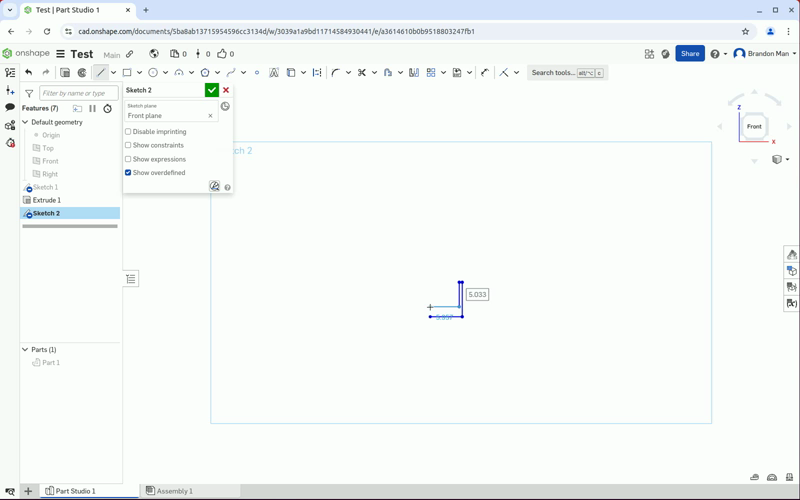
key_up(shift)
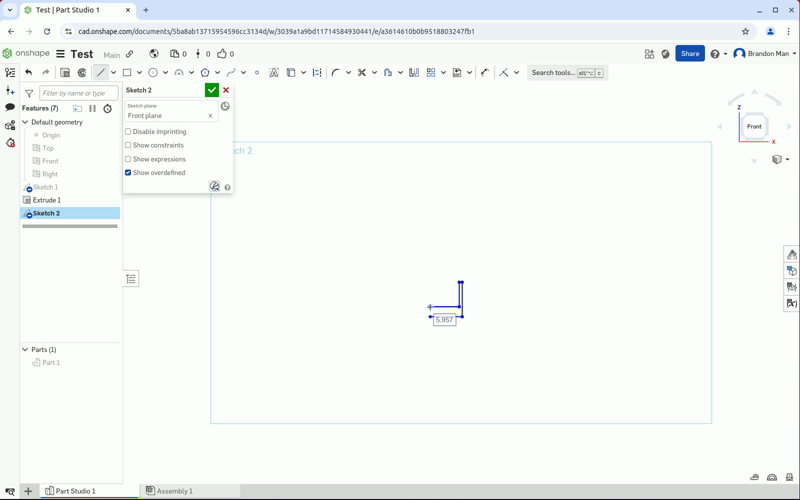
mouse_move(460, 306)
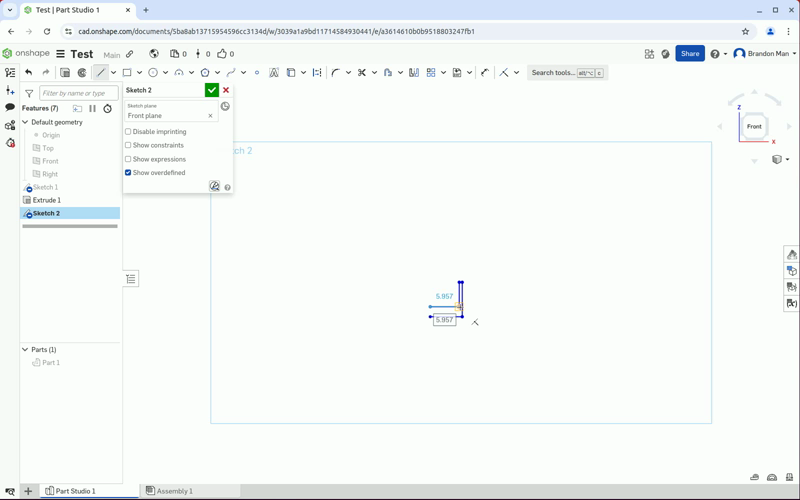
key_down(shift)
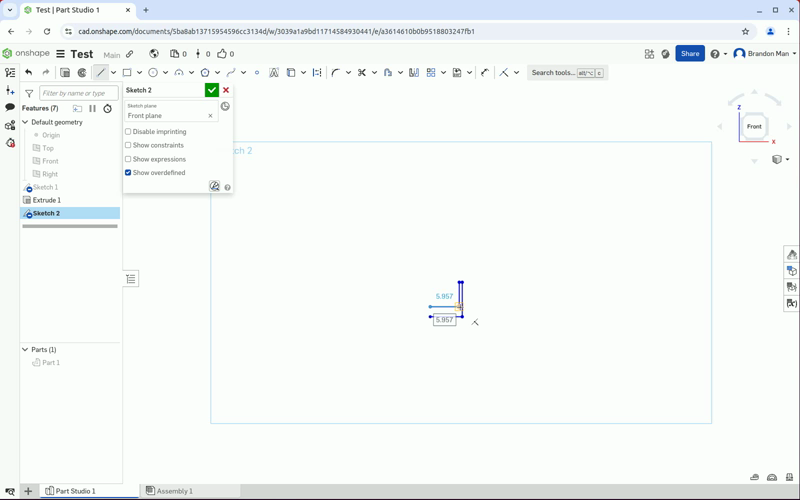
mouse_move(430, 316)
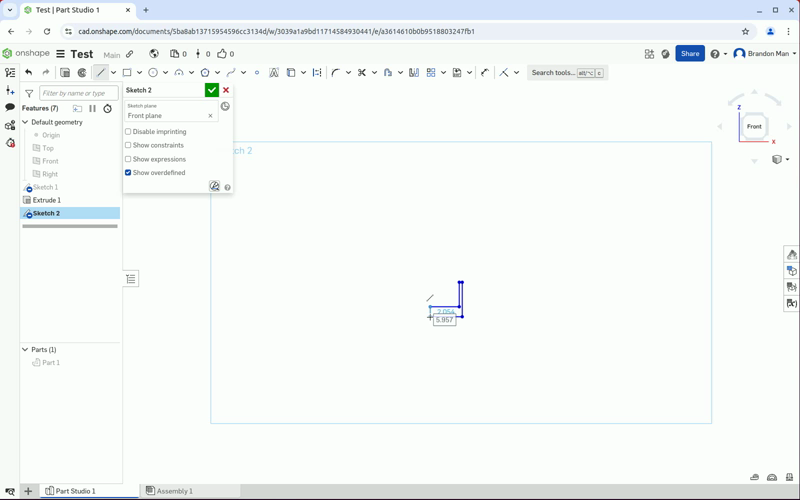
key_up(shift)
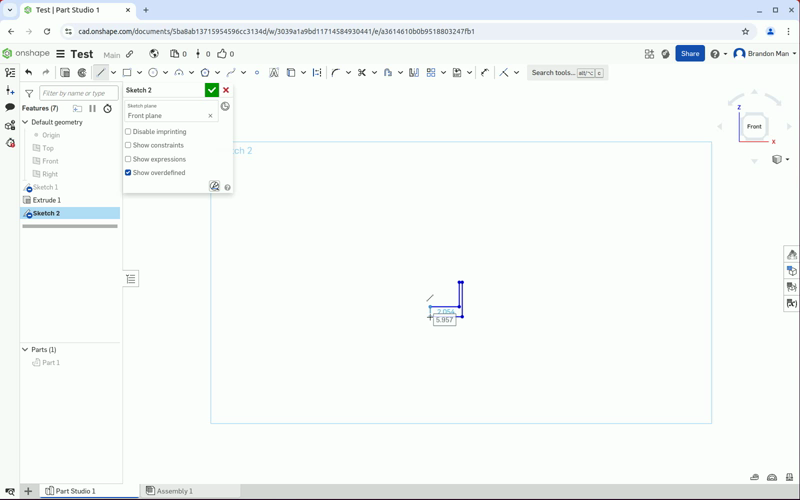
click(430, 316)
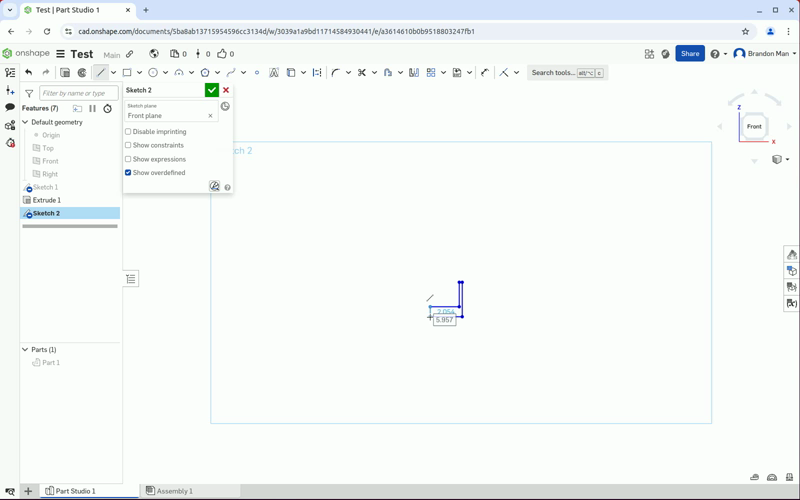
key(esc)
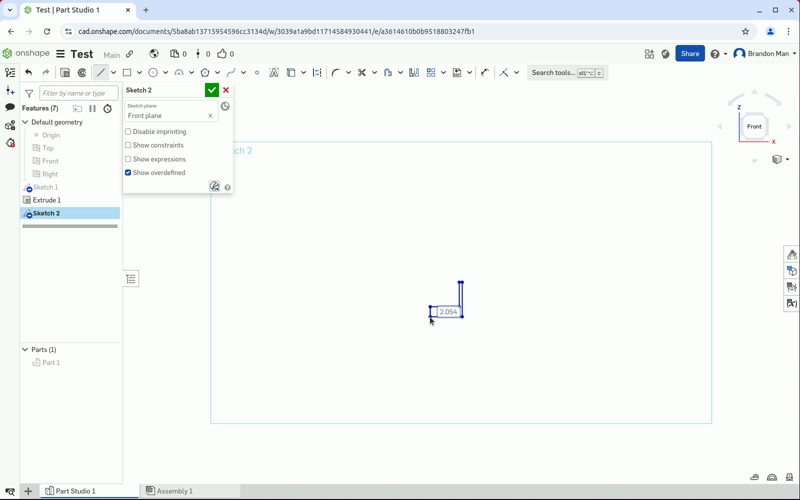
mouse_move(439, 309)
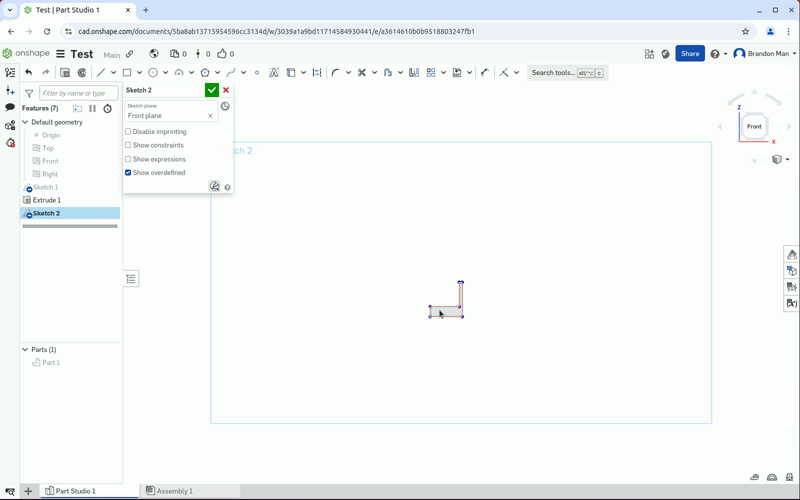
scroll(6)
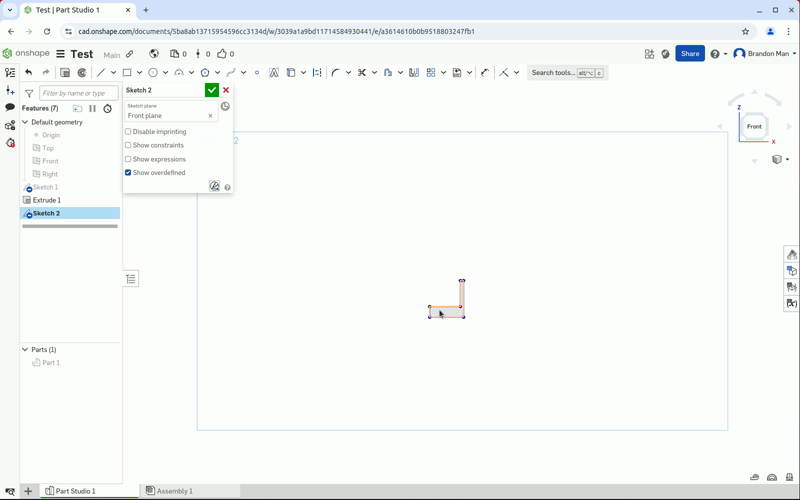
scroll(6)
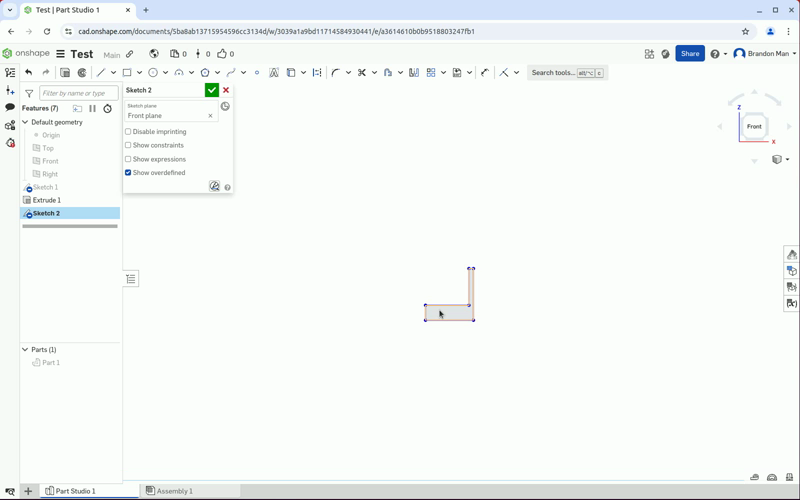
scroll(6)
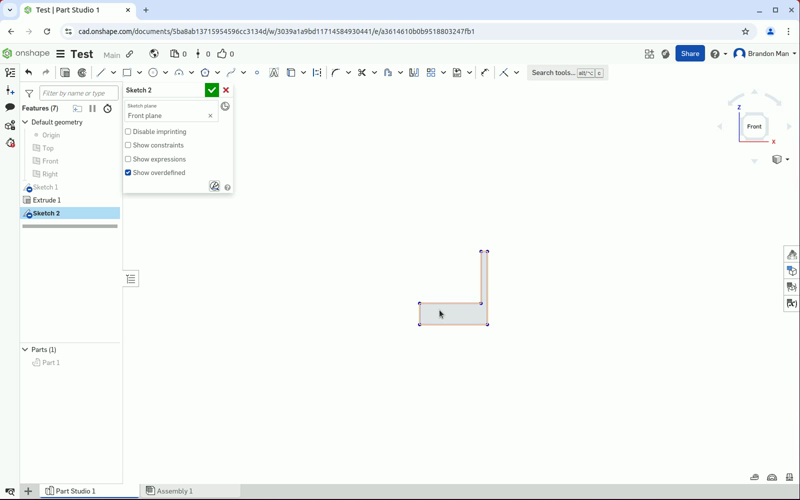
scroll(6)
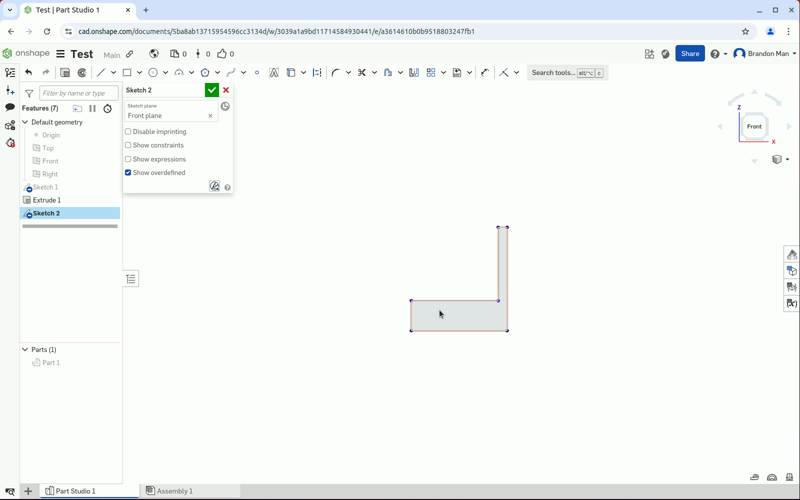
scroll(6)
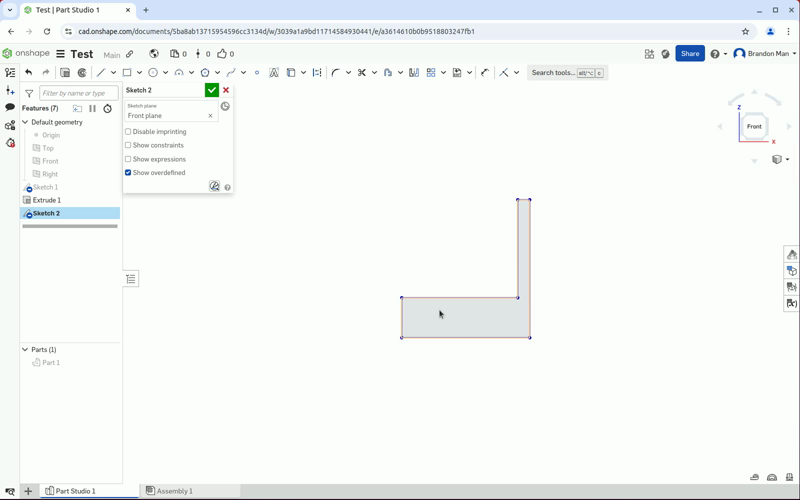
scroll(6)
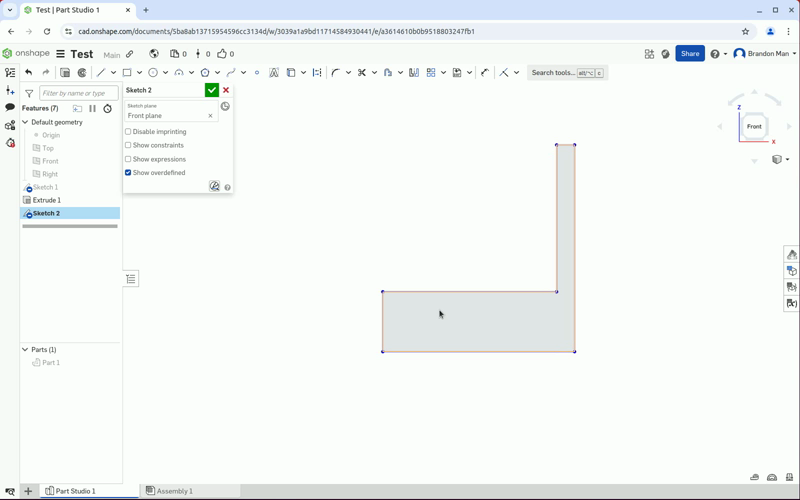
scroll(6)
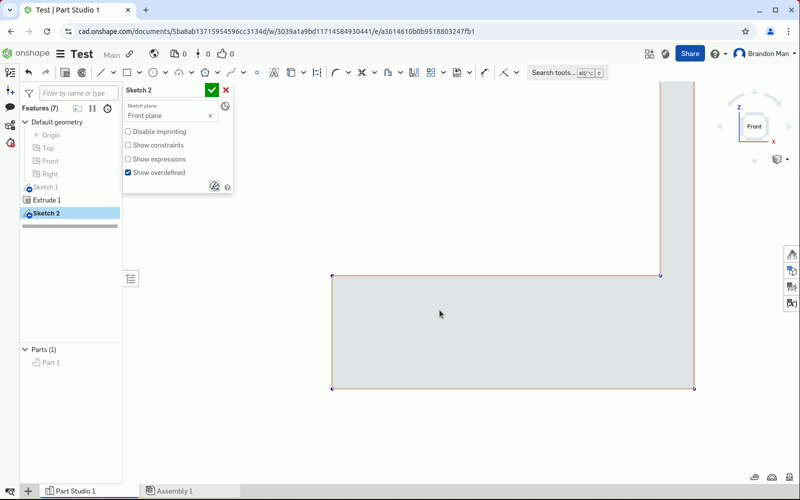
click(439, 309)
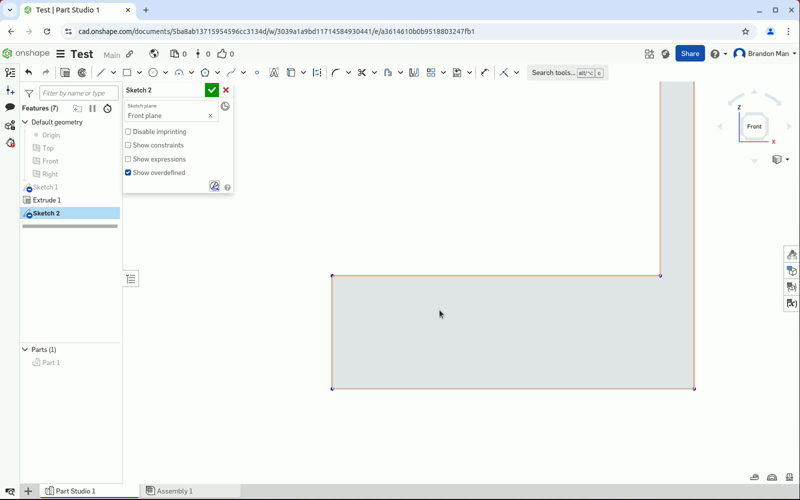
scroll(-6)
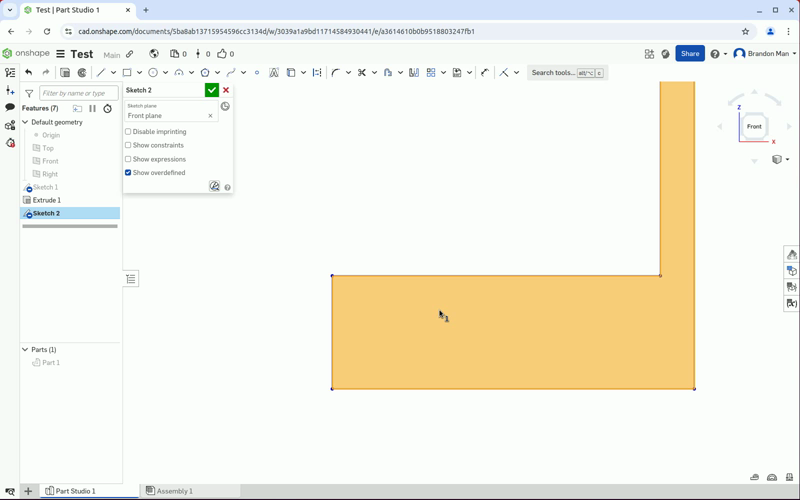
scroll(-6)
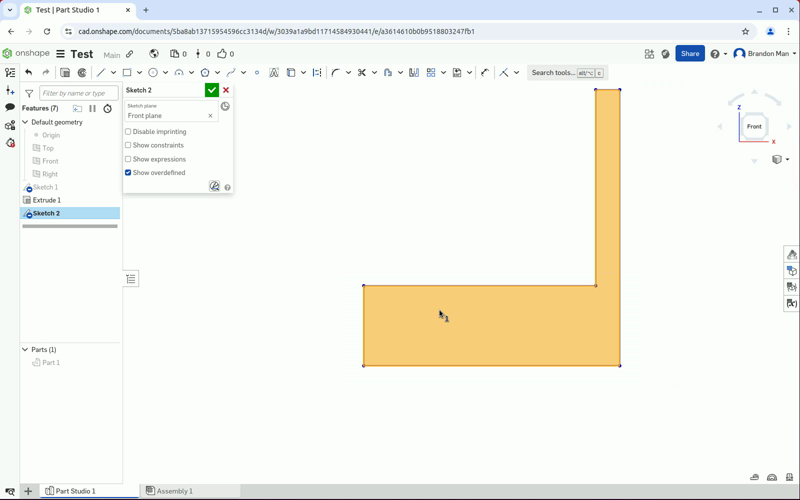
scroll(-6)
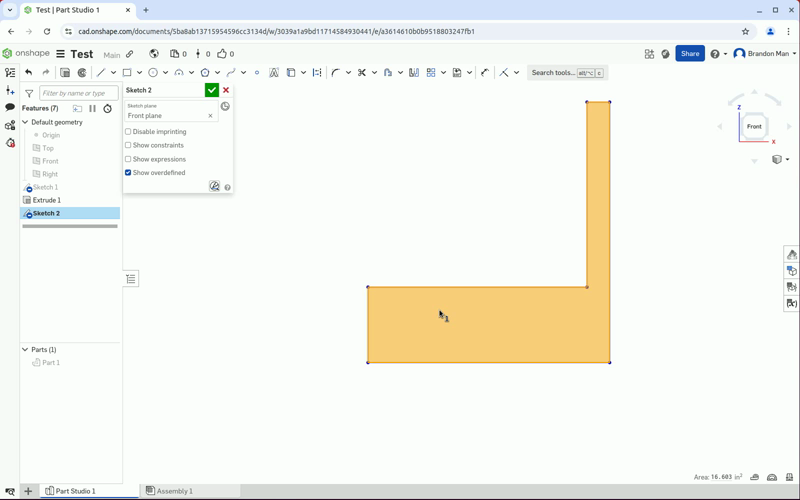
scroll(-6)
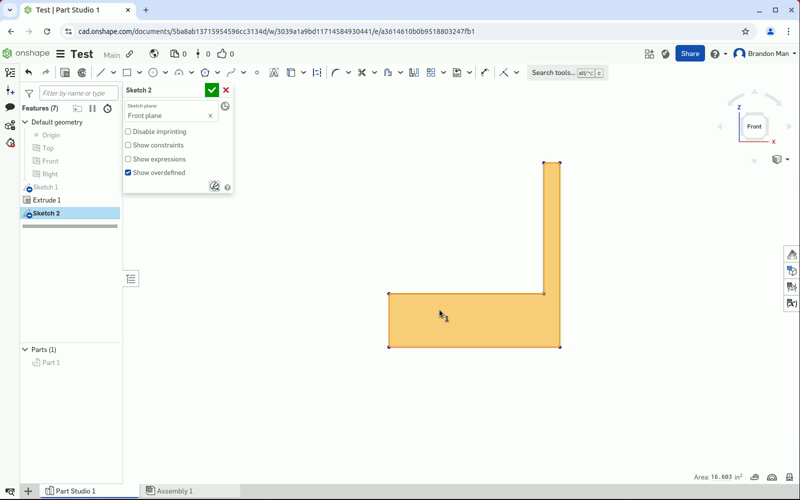
scroll(-6)
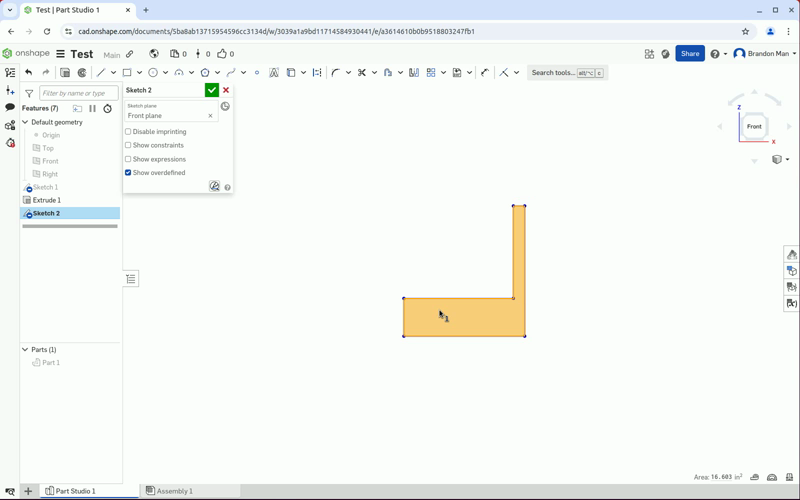
scroll(-6)
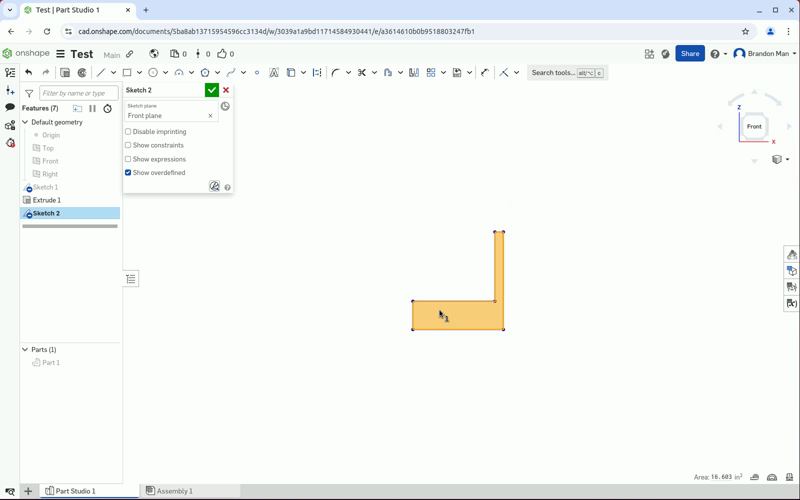
scroll(-6)
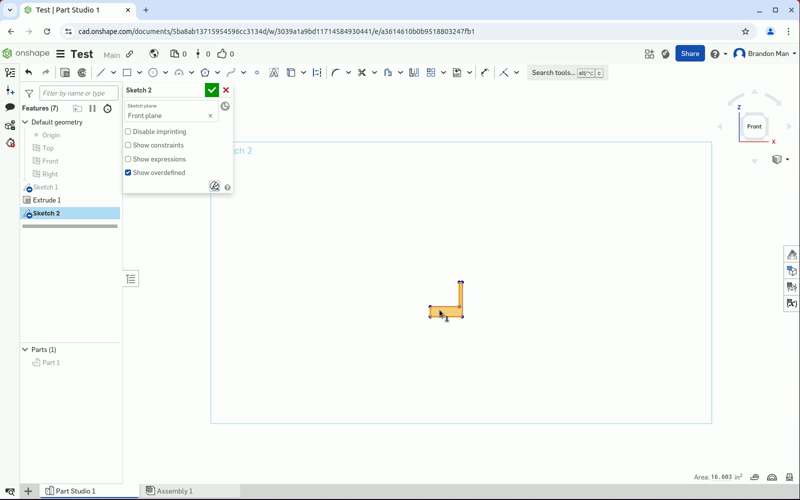
mouse_move(73, 352)
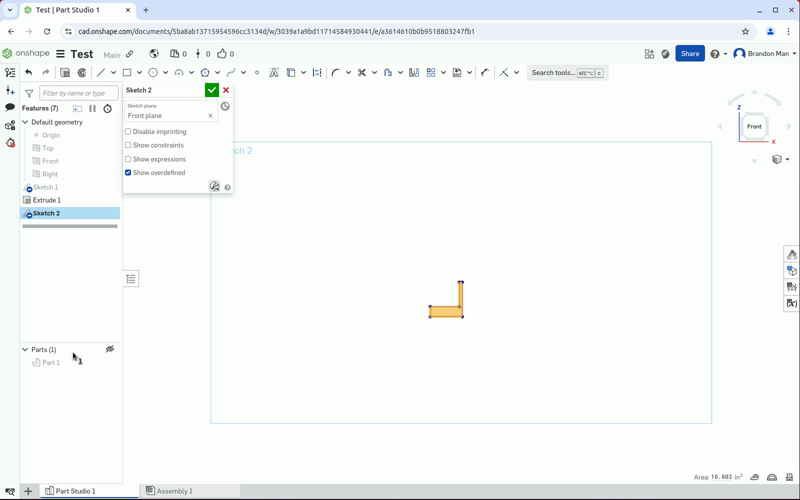
key(shift+y)
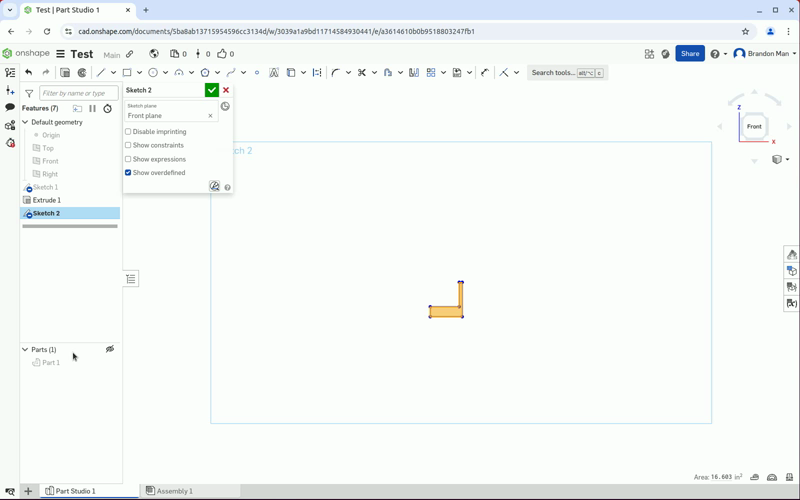
key(shift+e)
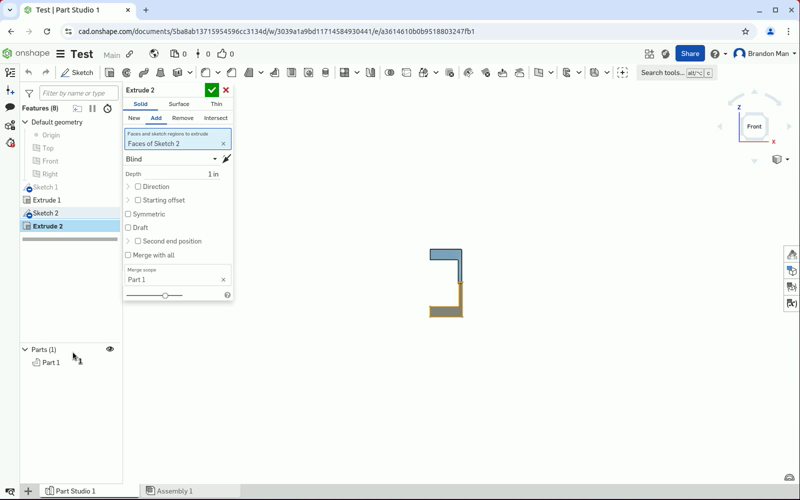
mouse_move(143, 106)
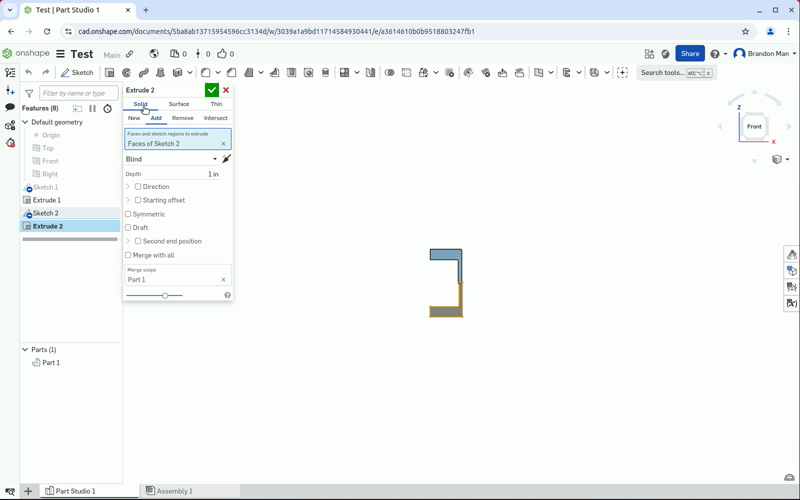
click(143, 106)
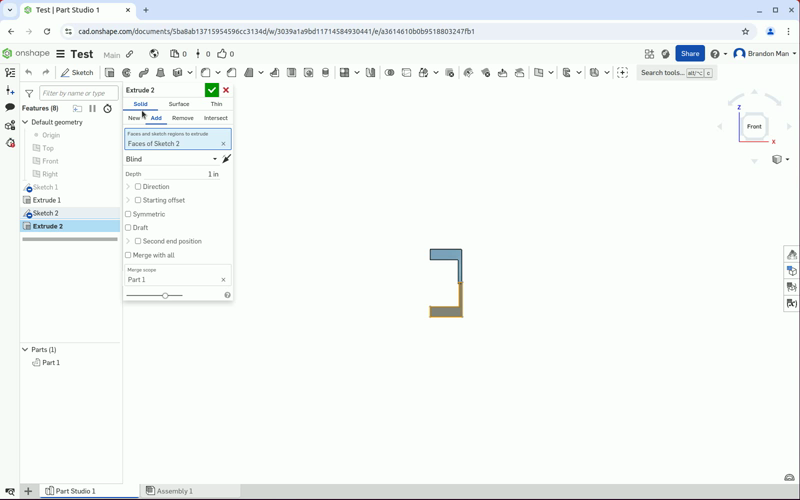
mouse_move(137, 120)
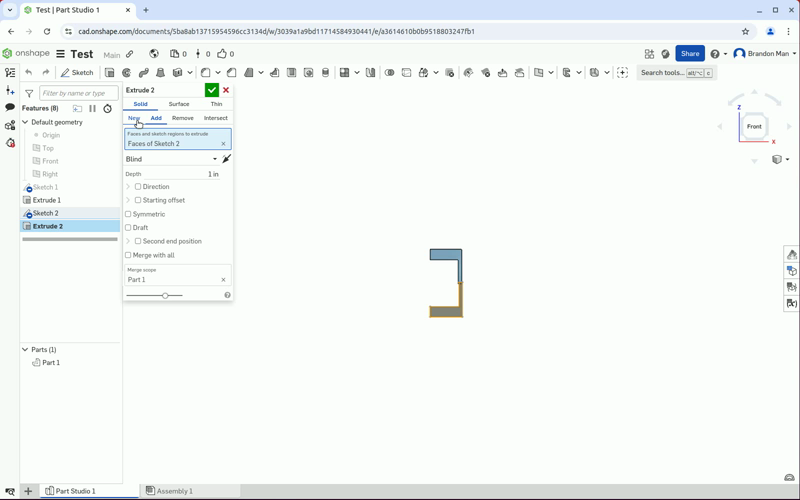
click(137, 120)
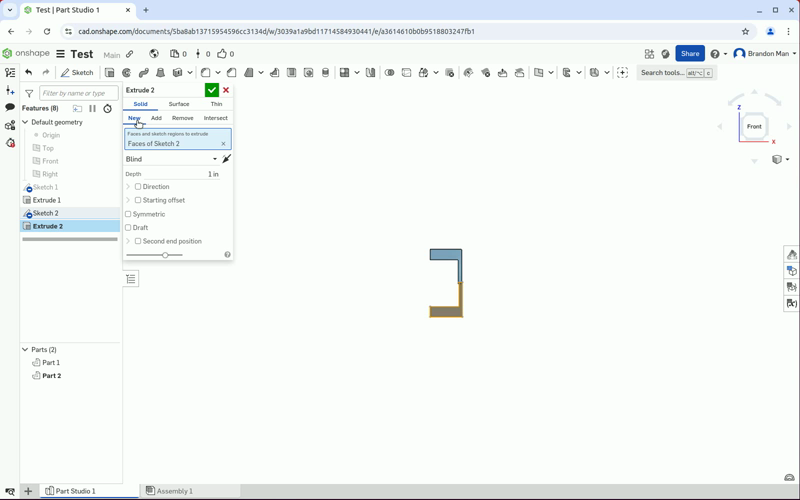
key(tab, 4)
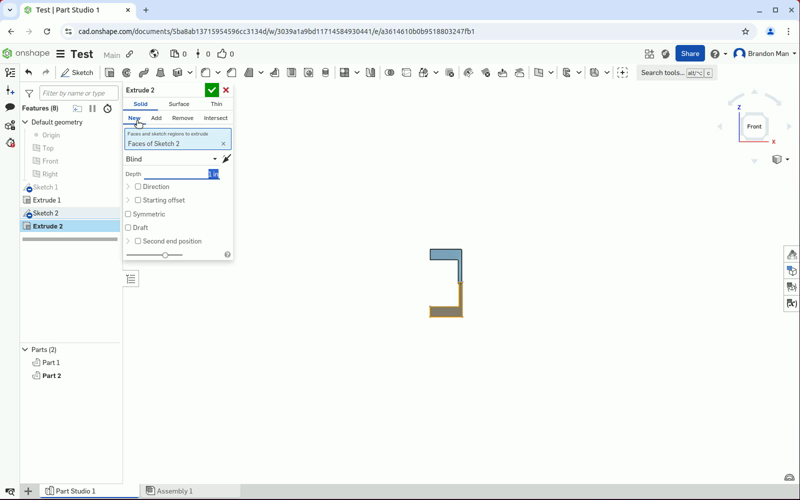
text(23.108)
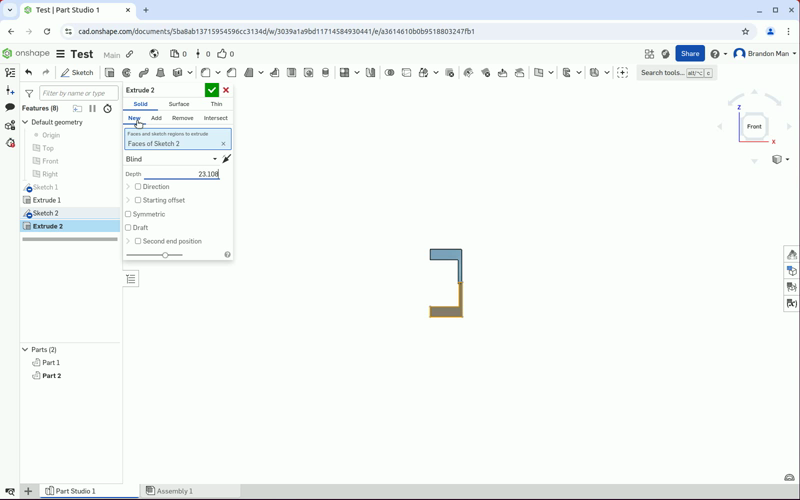
key(enter)
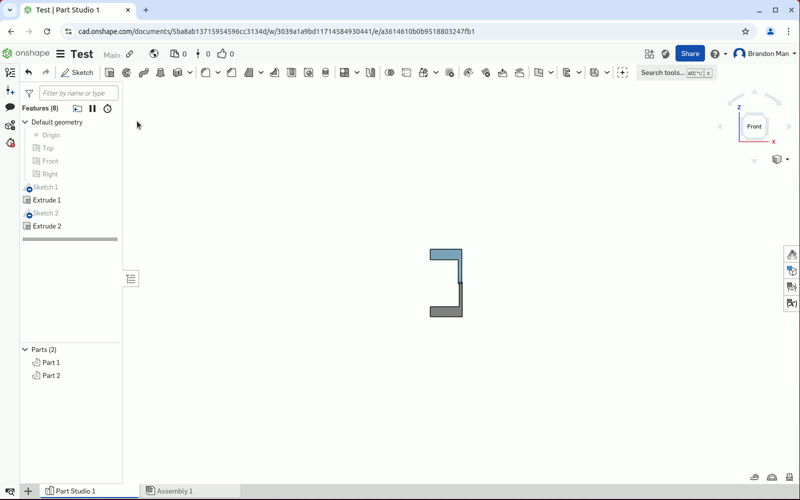
key(shift+h)
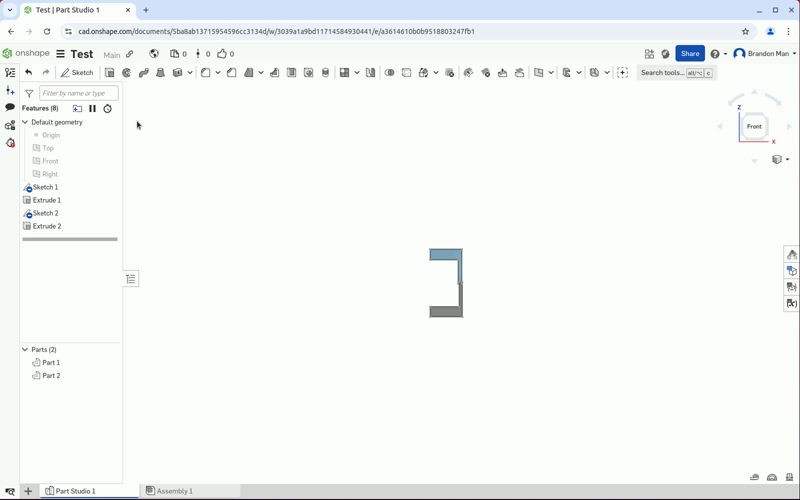
key(shift+h)
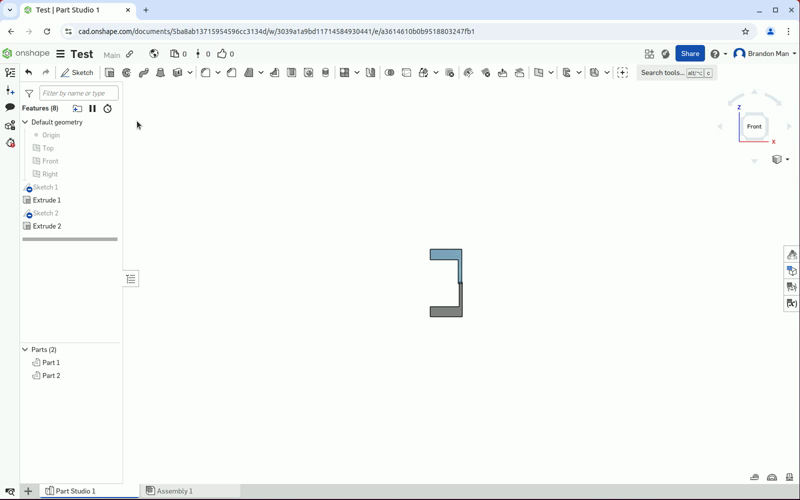
mouse_move(73, 189)
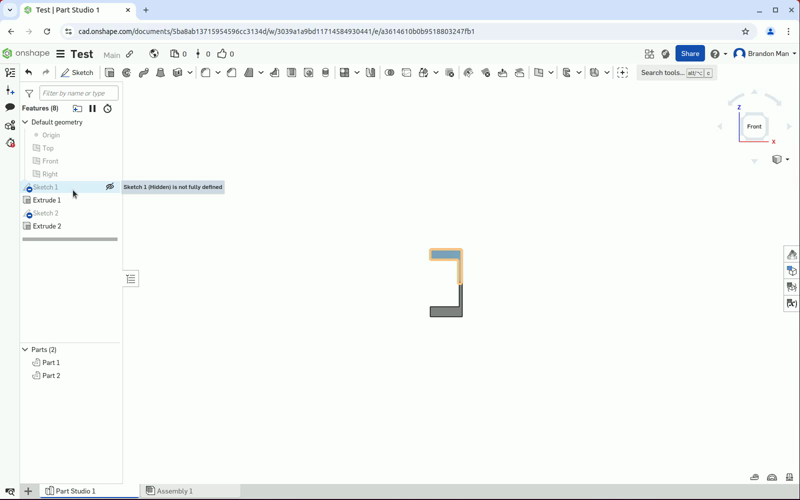
click(73, 189)
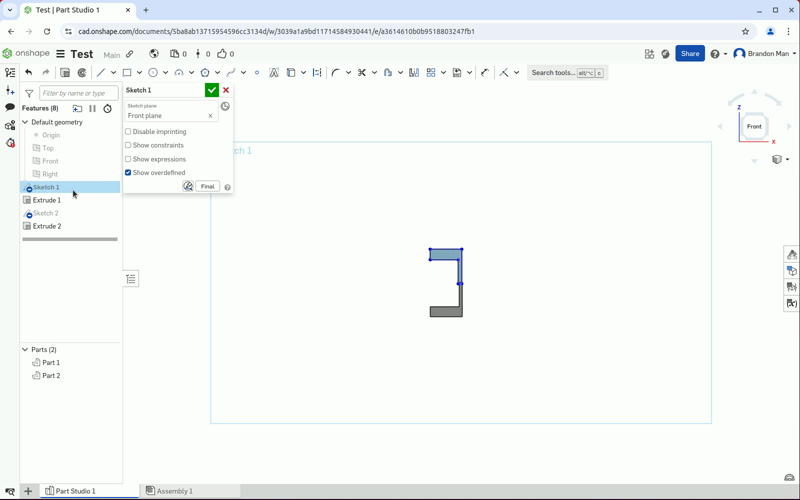
mouse_move(229, 92)
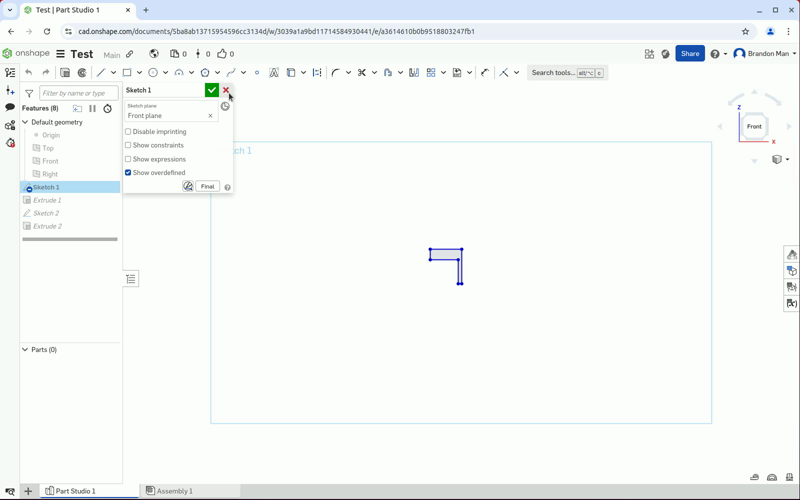
click(229, 92)
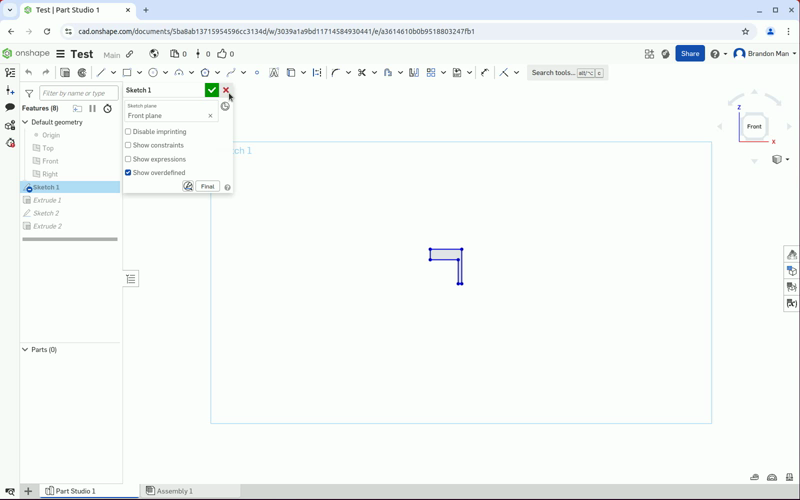
key(shift+s)
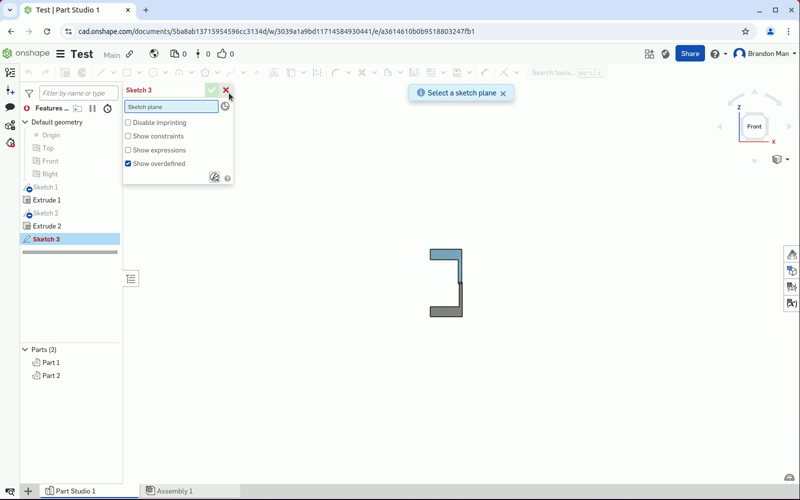
mouse_move(73, 163)
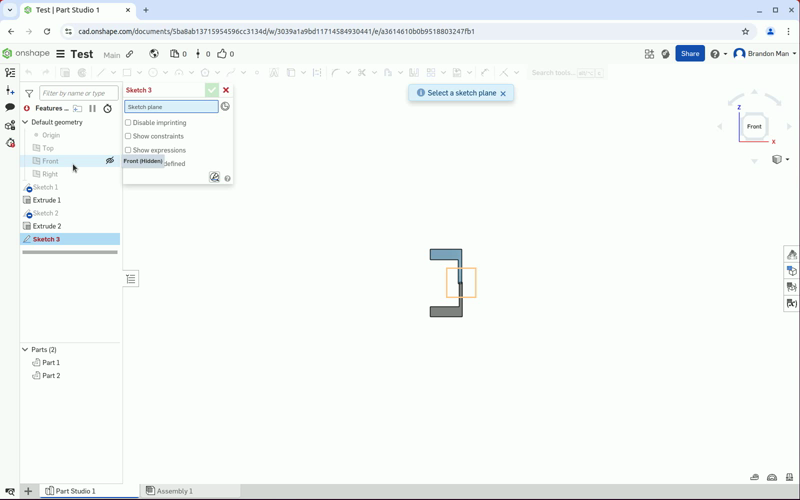
click(73, 163)
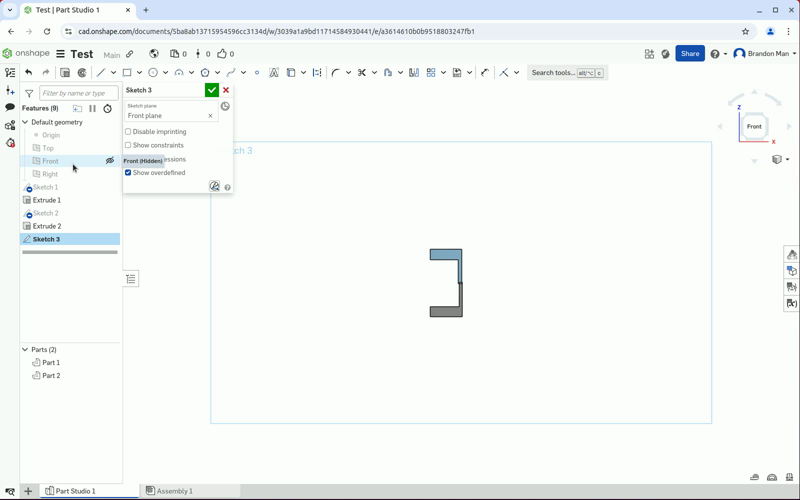
mouse_move(73, 352)
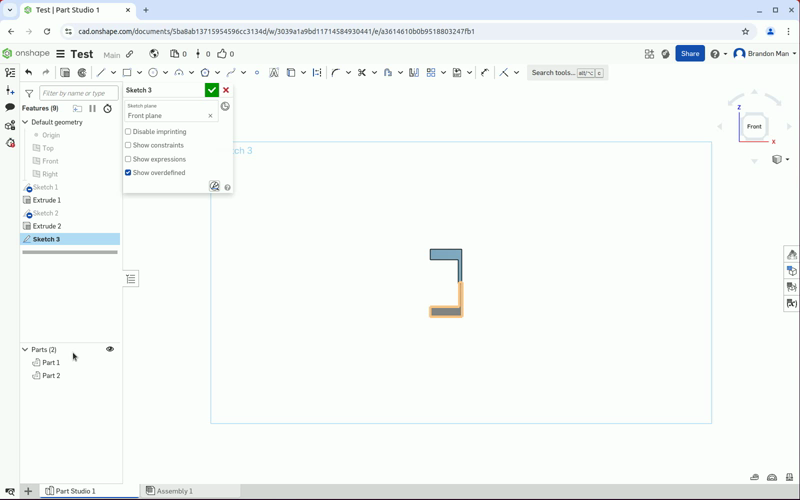
key(y)
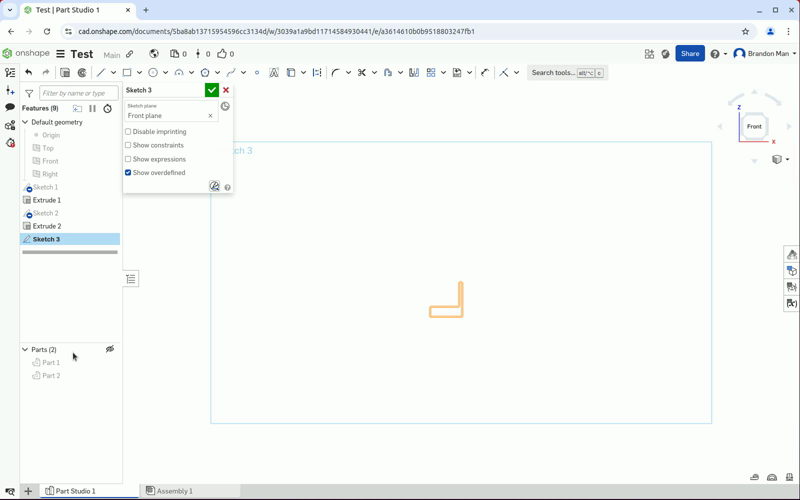
key(l)
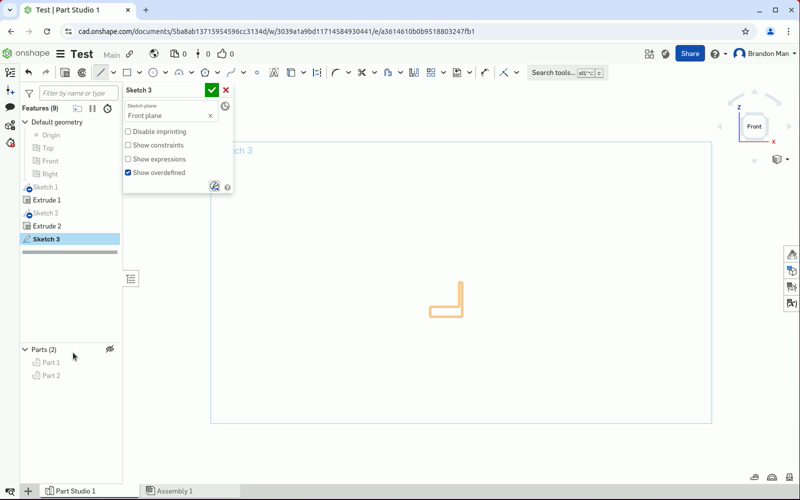
key_down(shift)
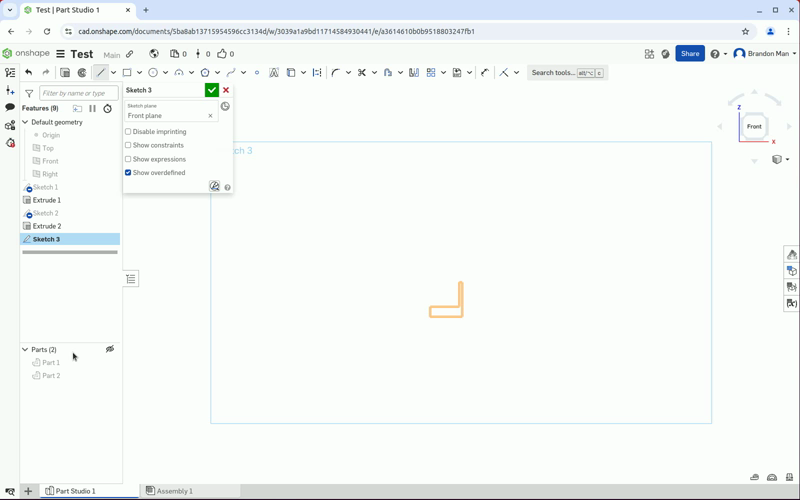
mouse_move(460, 316)
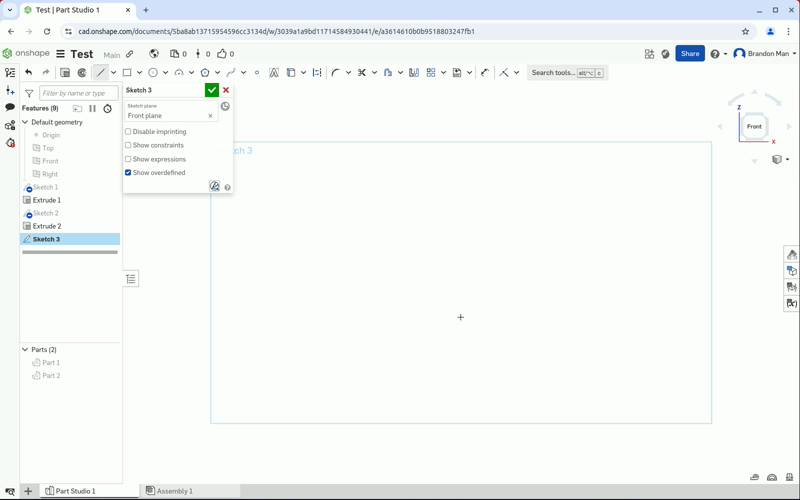
click(460, 316)
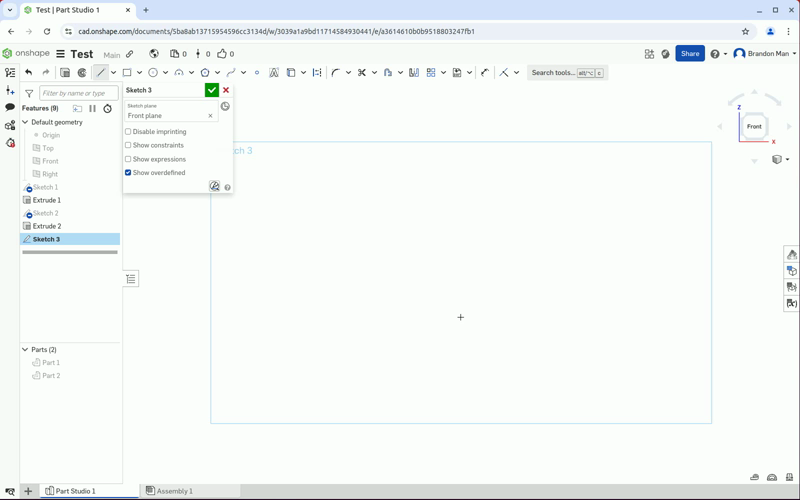
key_up(shift)
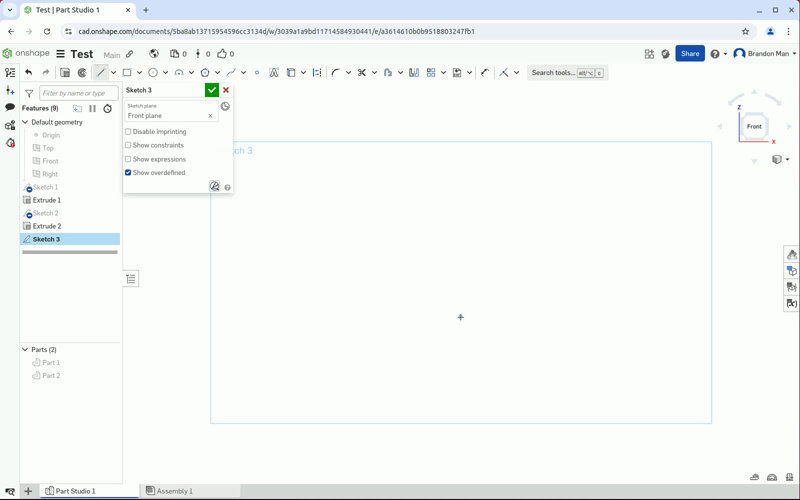
key_down(shift)
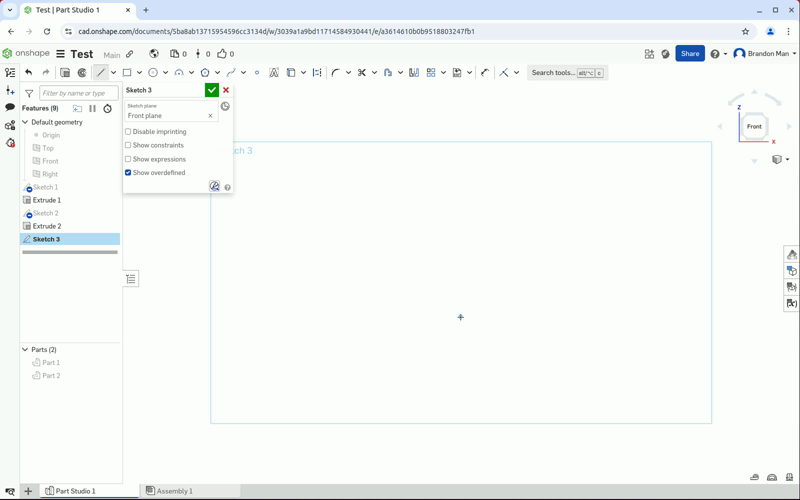
mouse_move(490, 316)
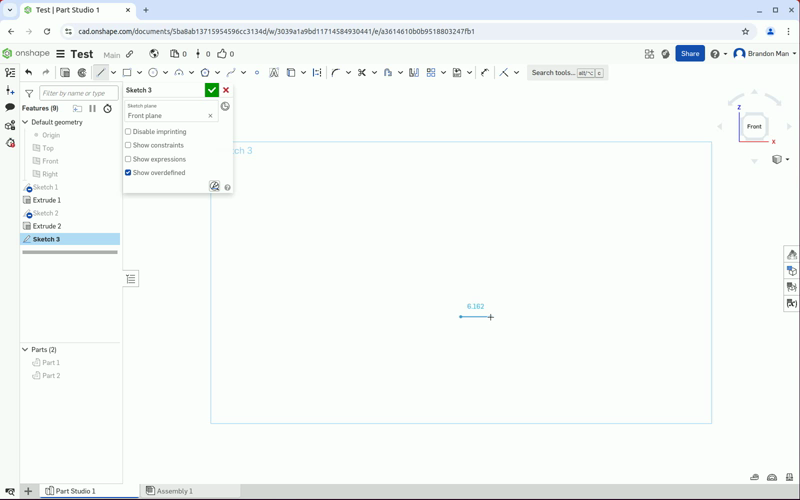
mouse_move(492, 316)
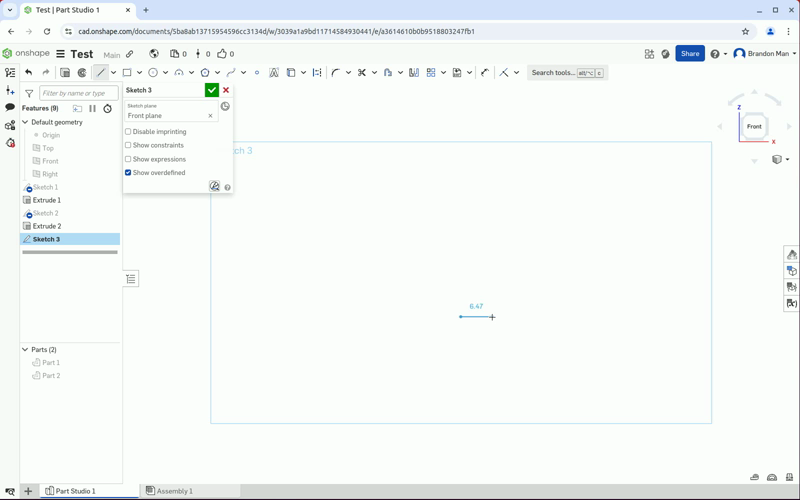
click(492, 316)
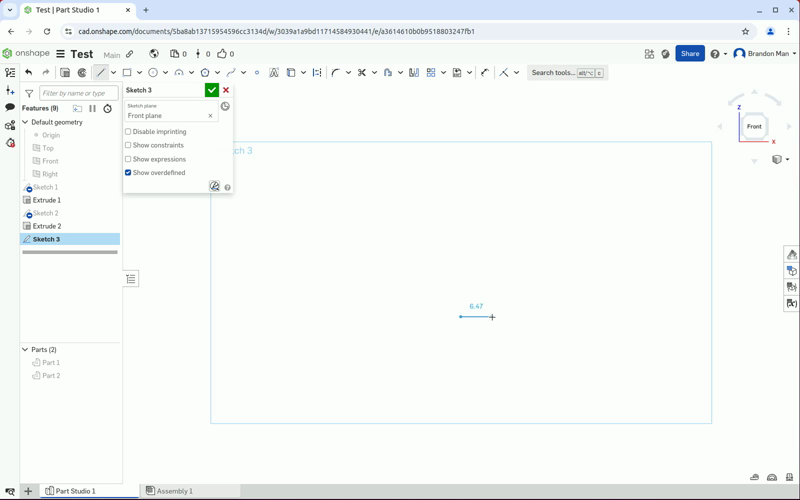
key_up(shift)
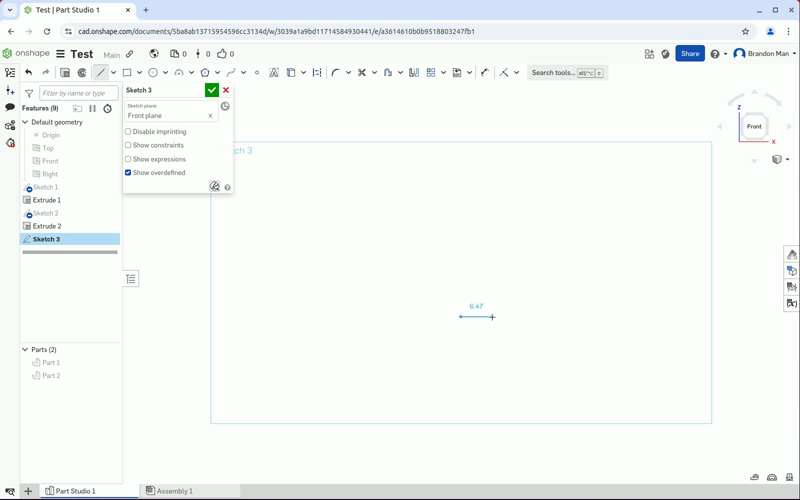
key_down(shift)
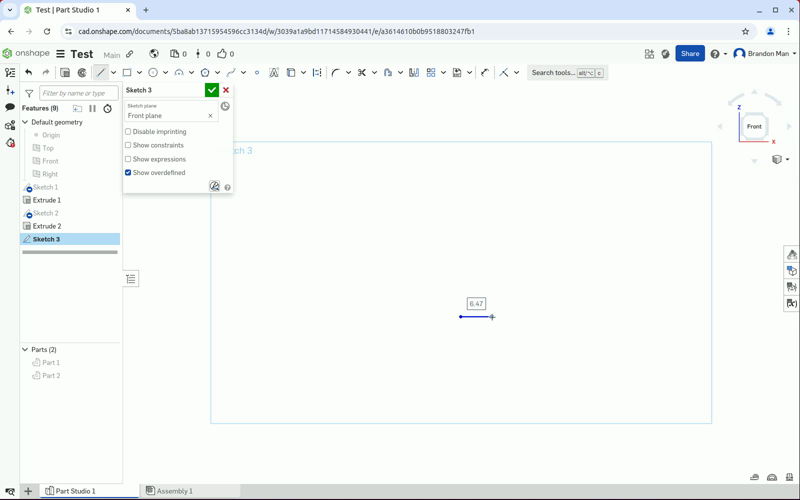
mouse_move(522, 316)
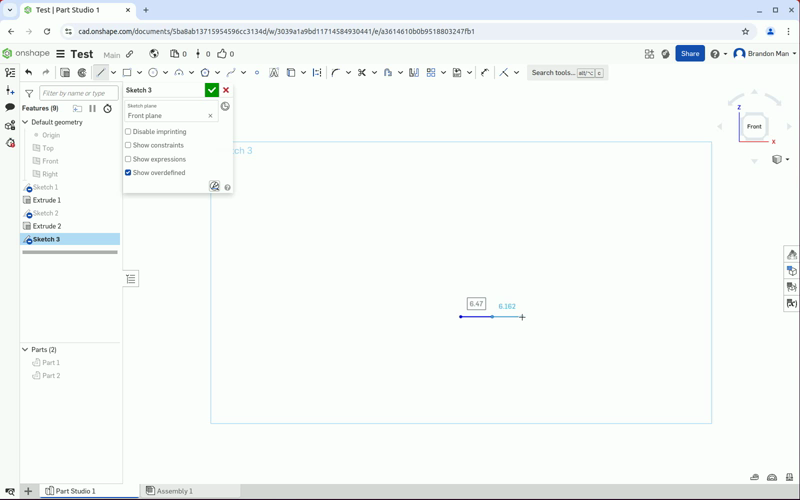
mouse_move(492, 306)
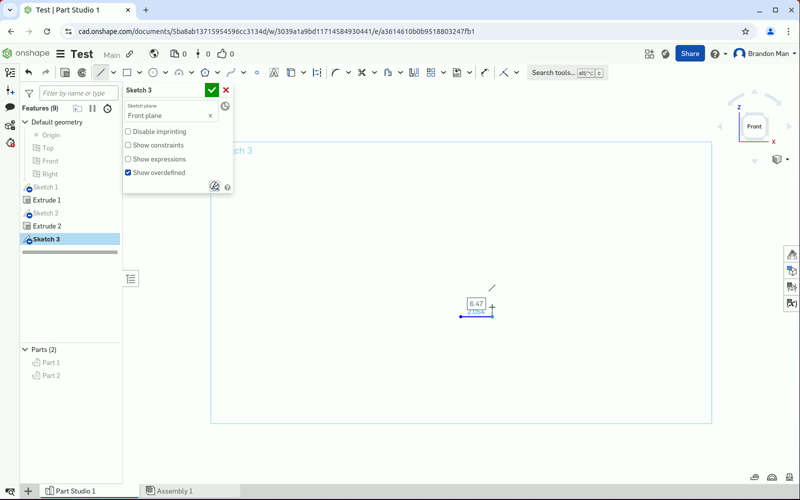
click(492, 306)
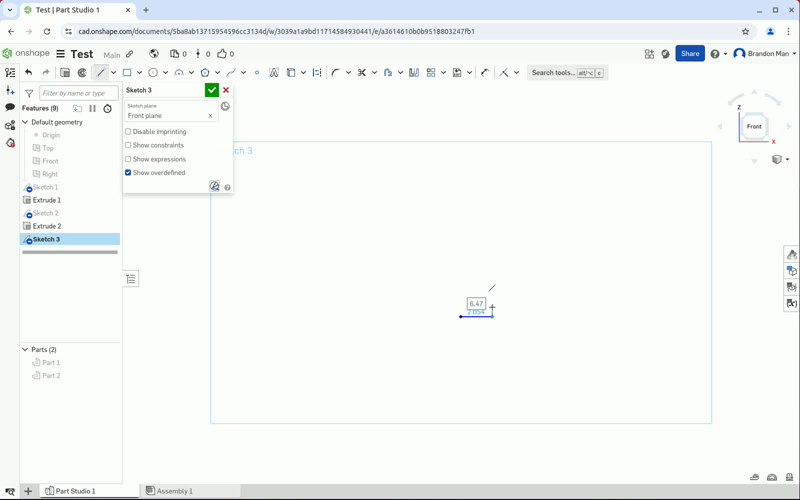
key_up(shift)
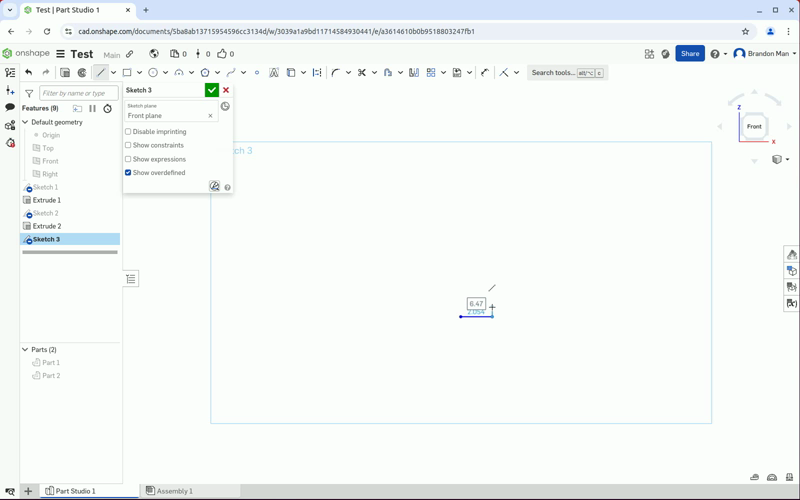
key_down(shift)
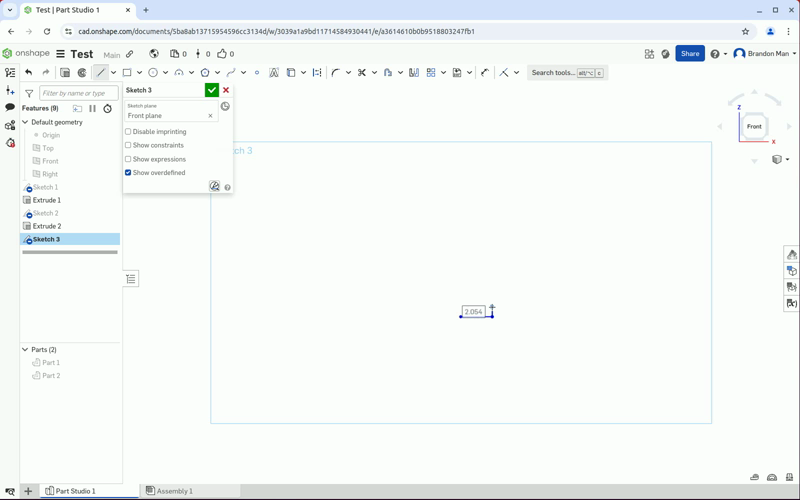
mouse_move(522, 306)
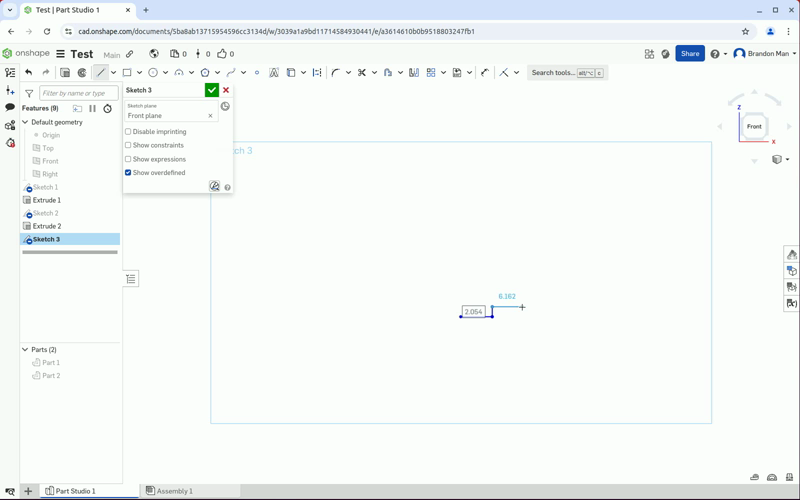
mouse_move(463, 306)
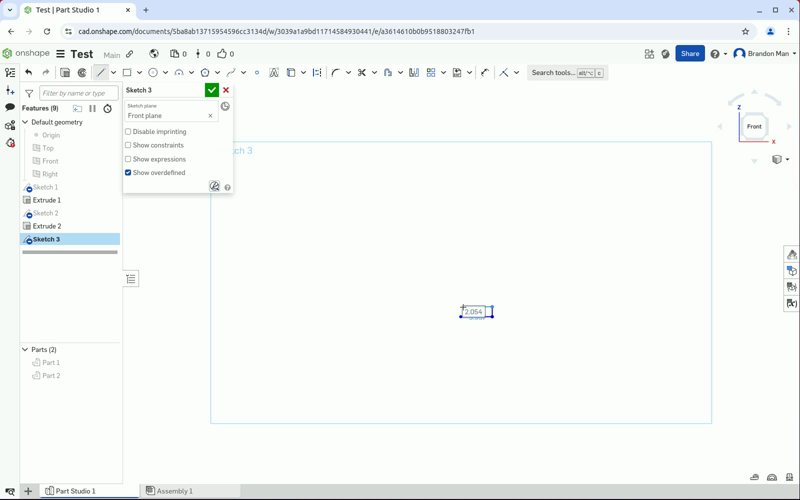
click(463, 306)
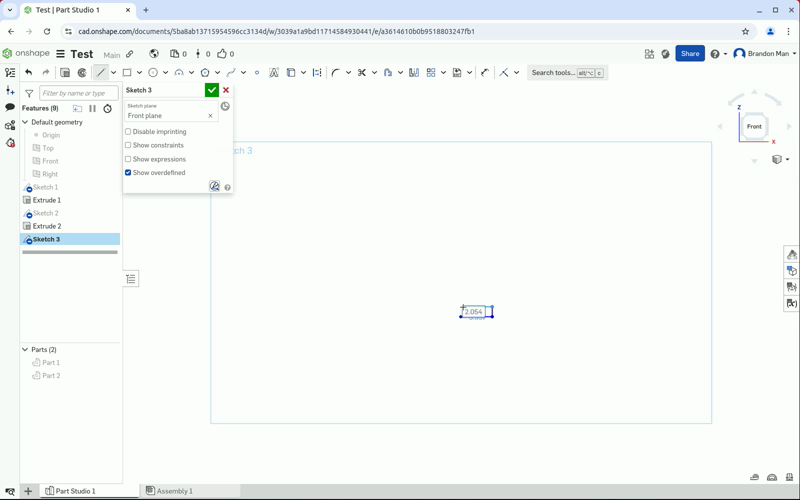
key_up(shift)
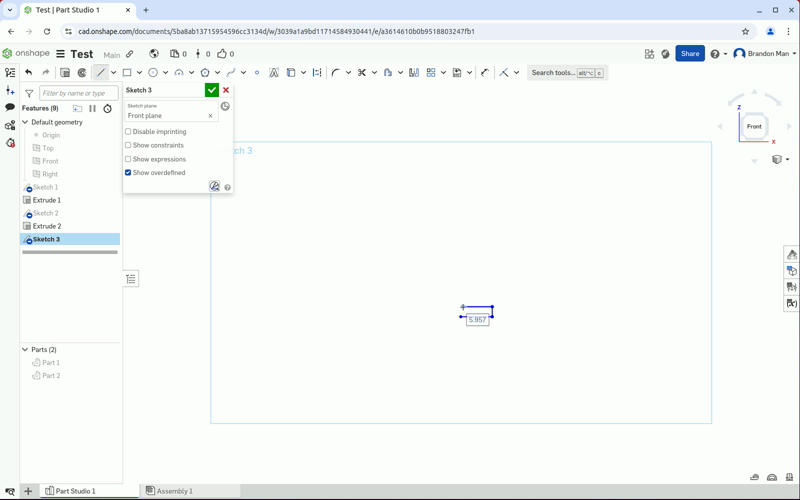
key_down(shift)
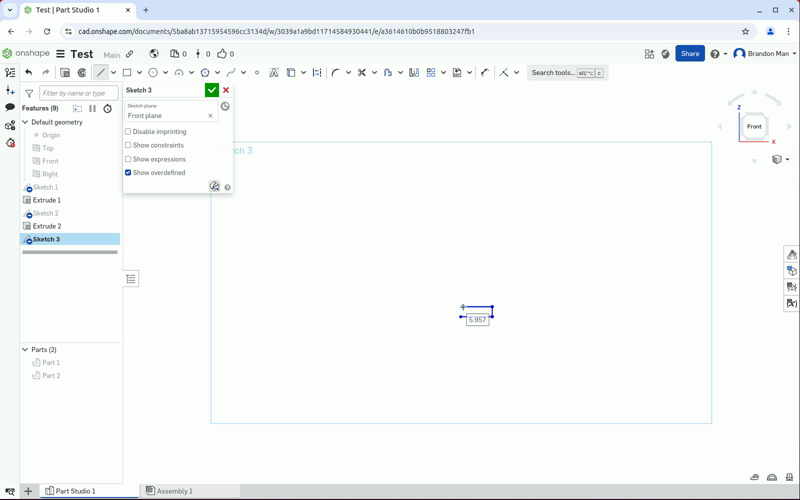
mouse_move(493, 306)
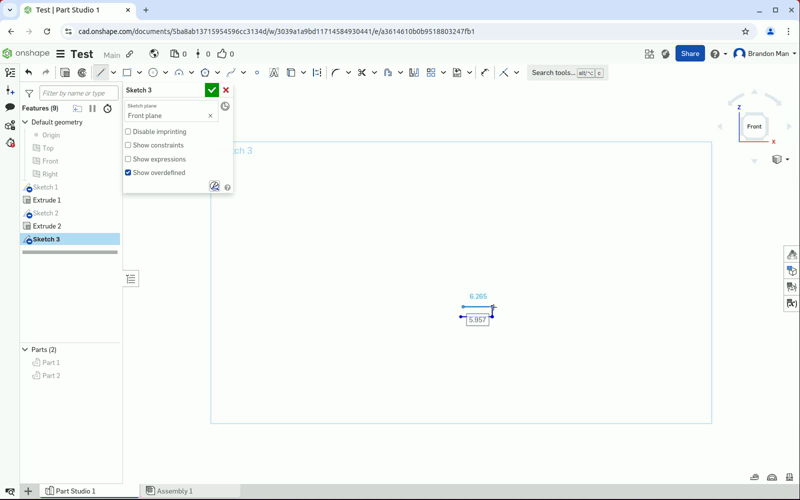
mouse_move(463, 282)
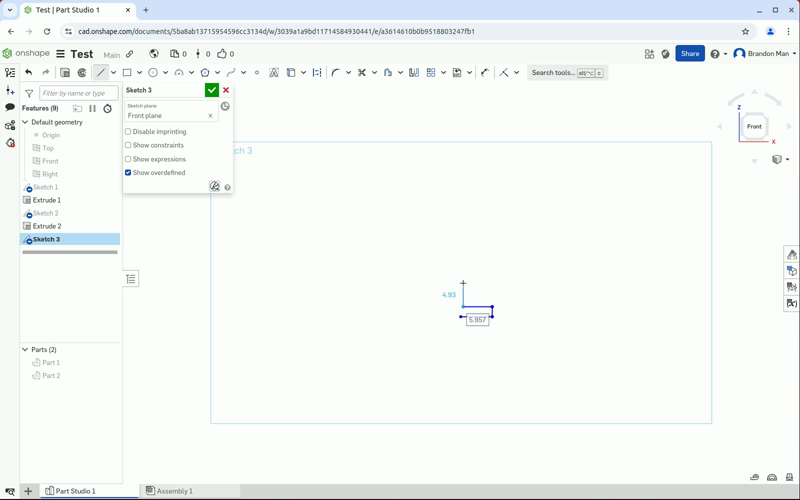
click(463, 282)
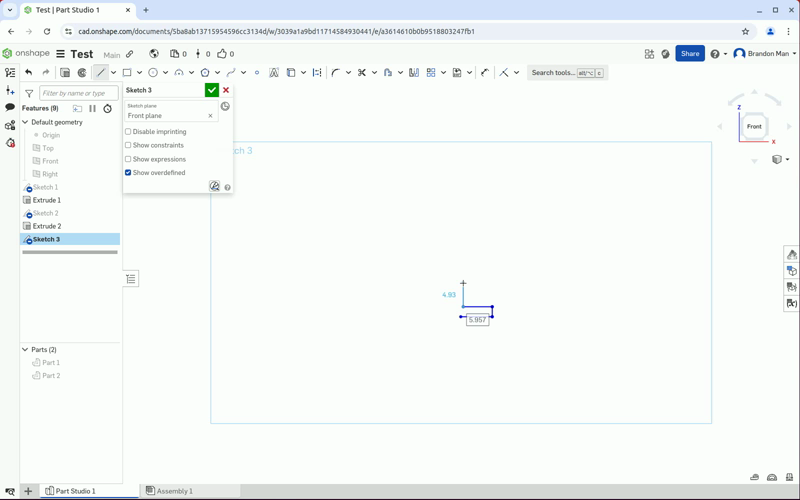
key_up(shift)
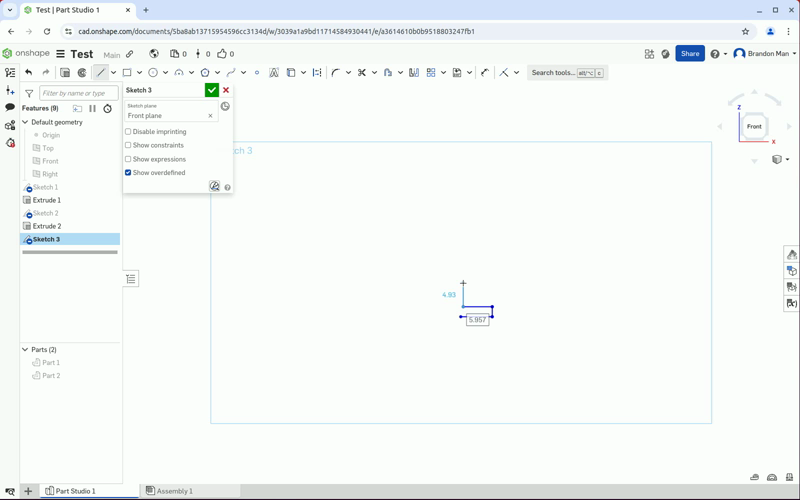
key_down(shift)
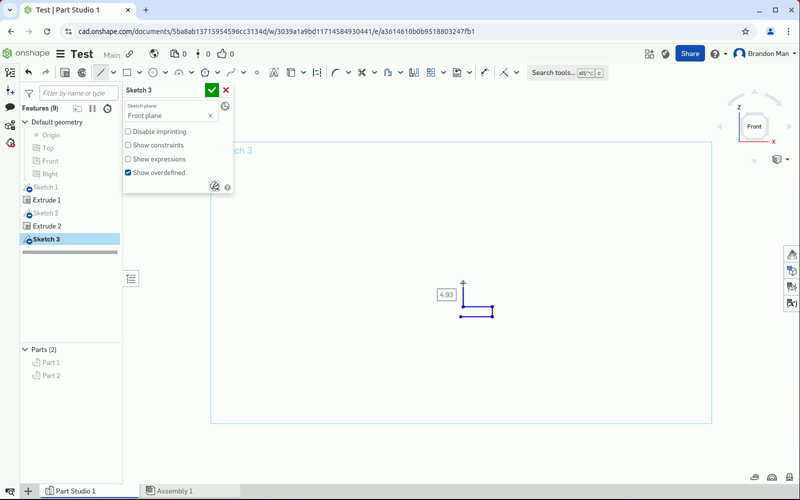
mouse_move(493, 282)
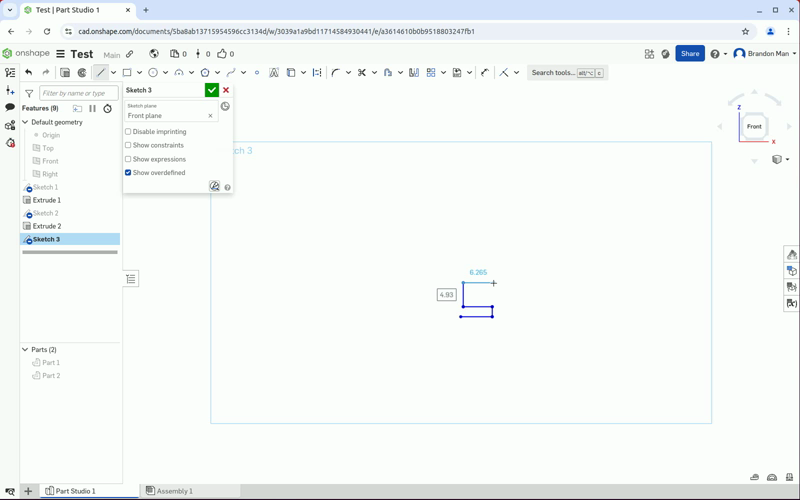
mouse_move(463, 259)
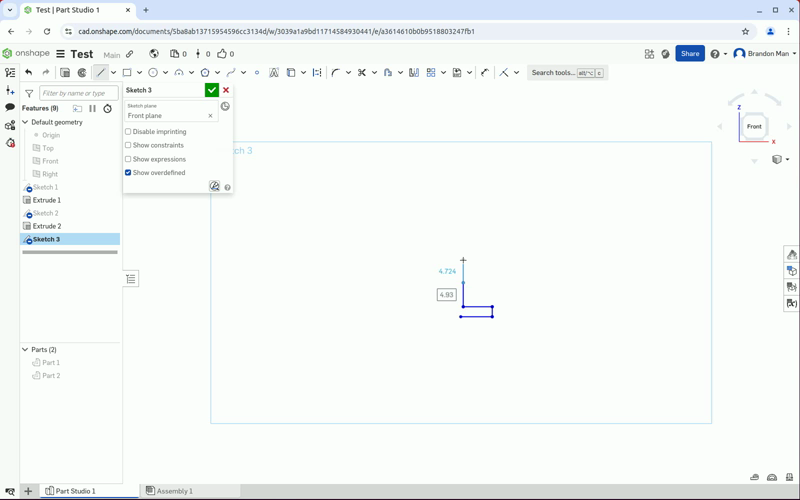
click(463, 259)
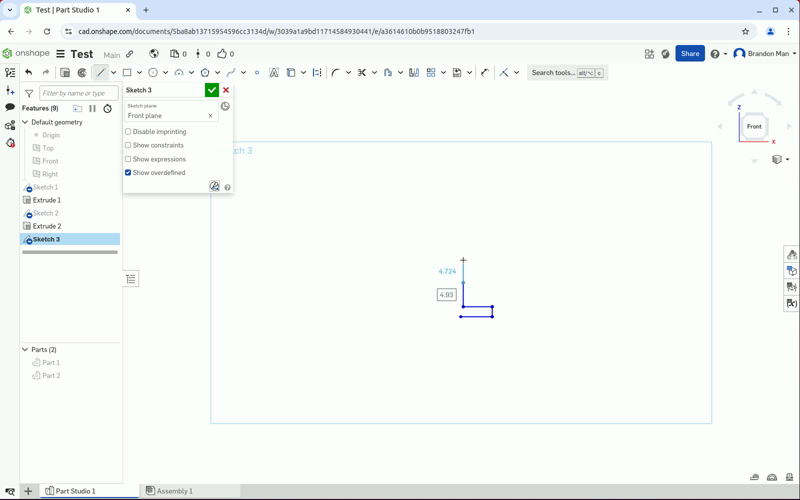
key_up(shift)
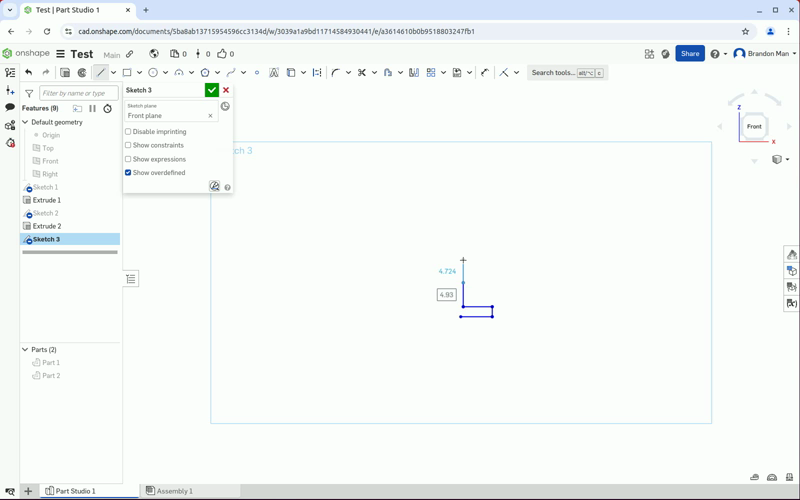
key_down(shift)
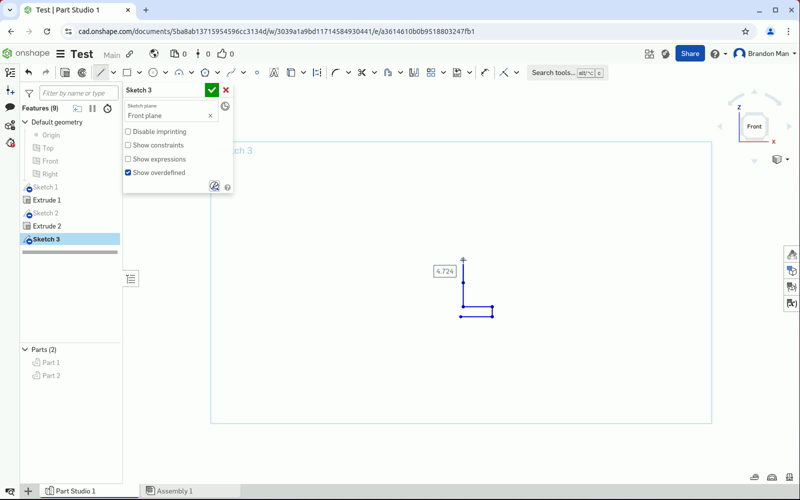
mouse_move(493, 259)
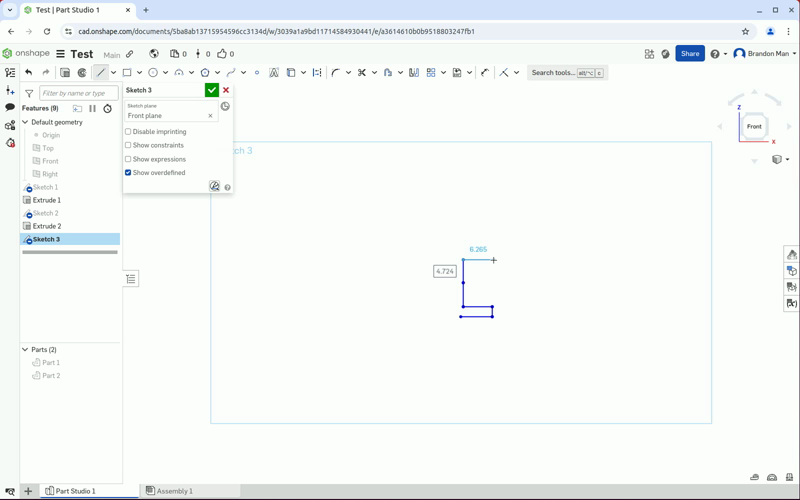
mouse_move(492, 259)
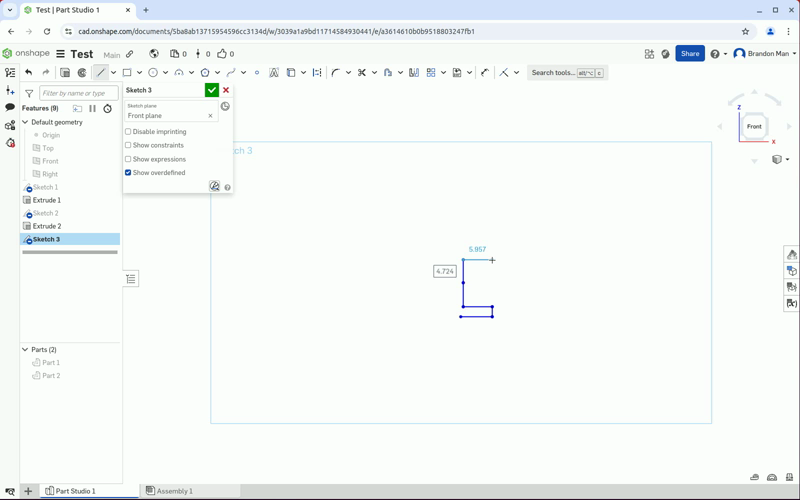
click(492, 259)
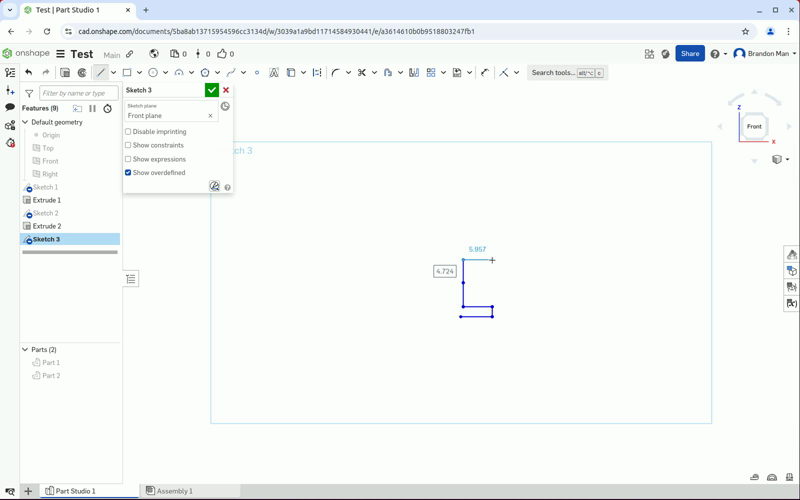
key_up(shift)
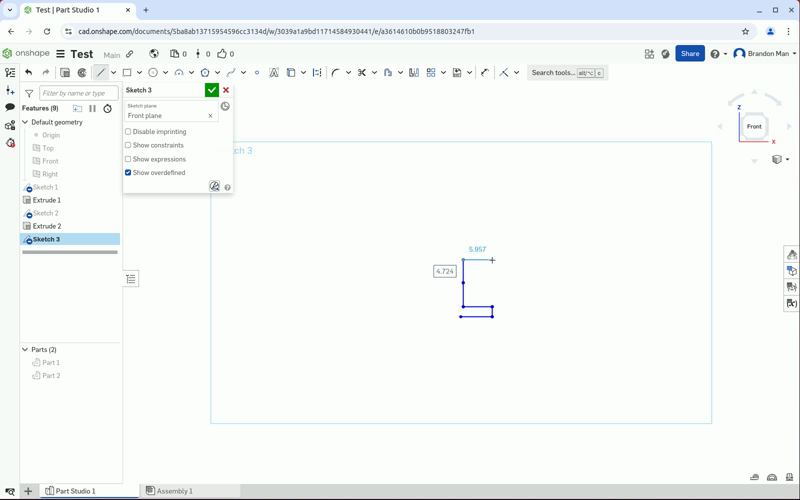
key_down(shift)
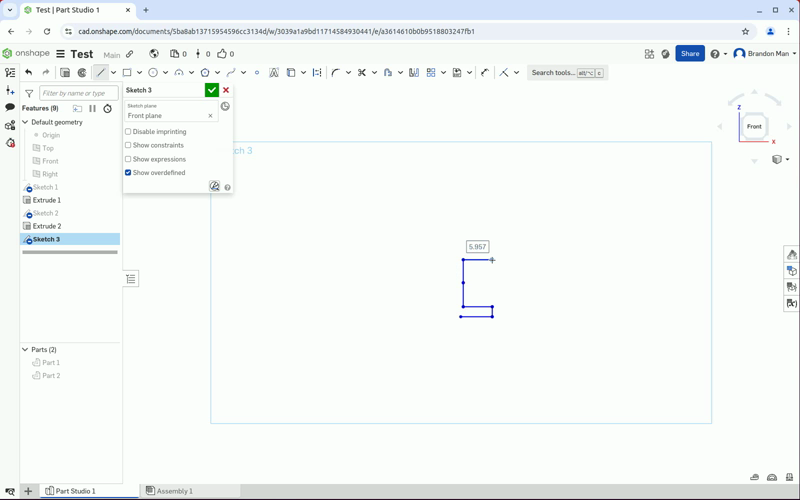
mouse_move(522, 259)
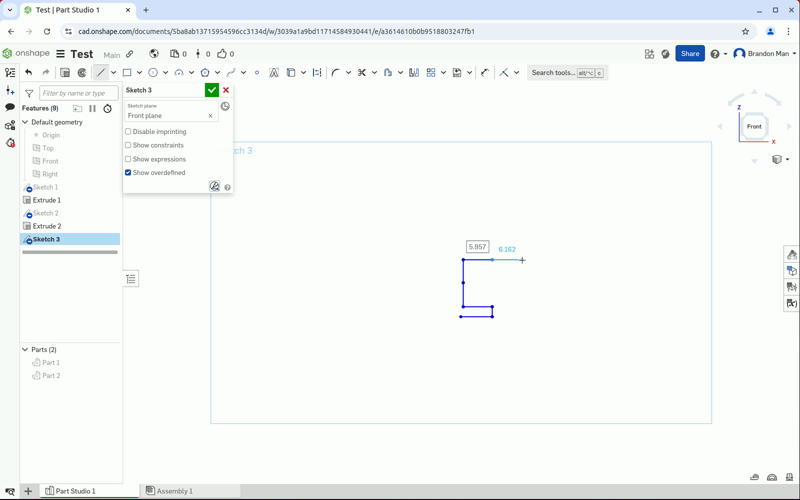
mouse_move(492, 249)
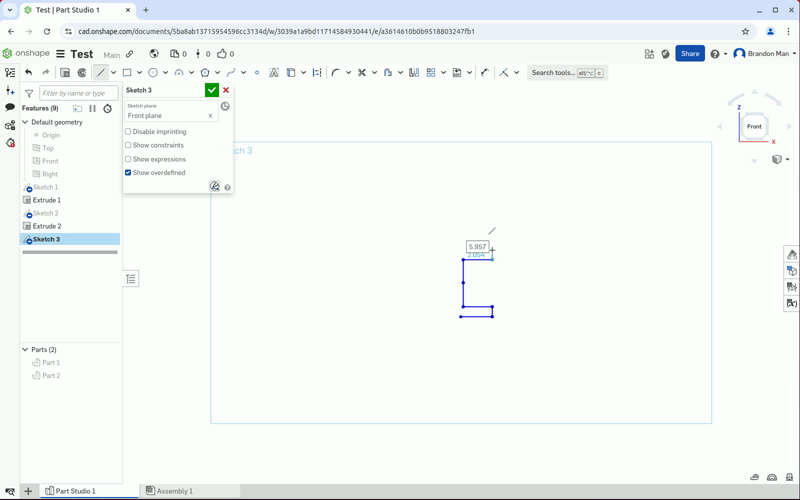
click(492, 249)
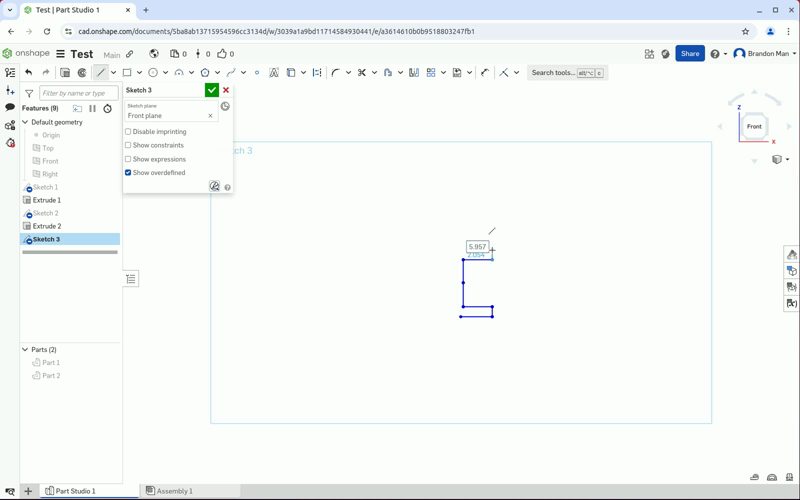
key_up(shift)
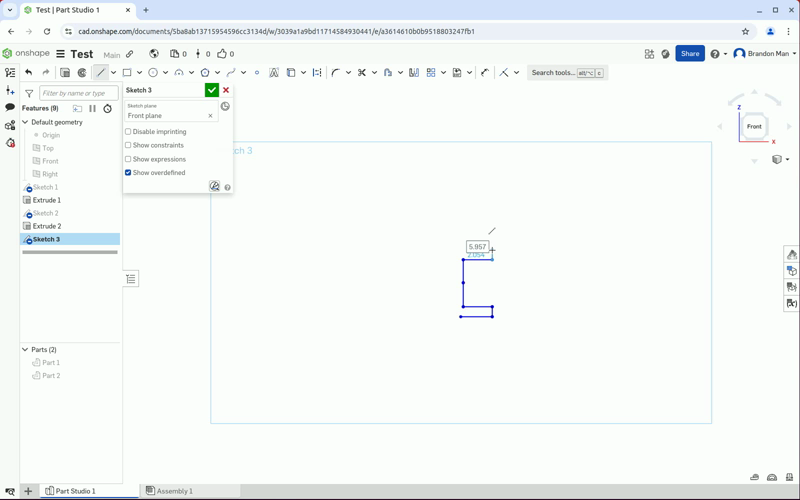
key_down(shift)
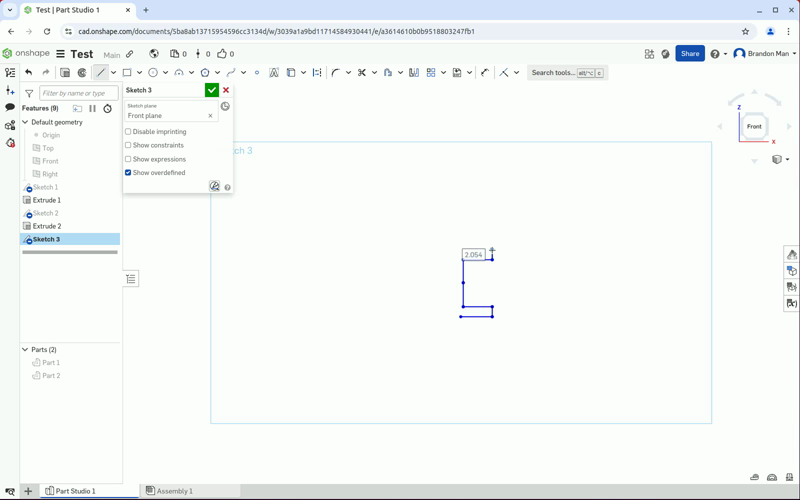
mouse_move(522, 249)
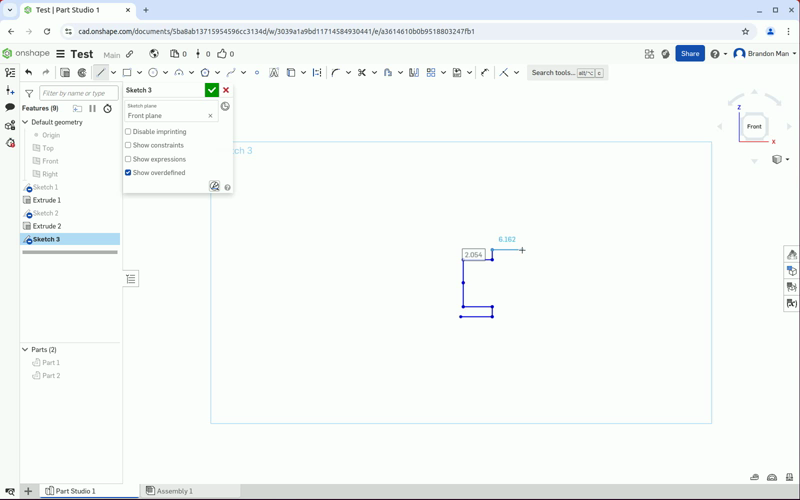
mouse_move(460, 249)
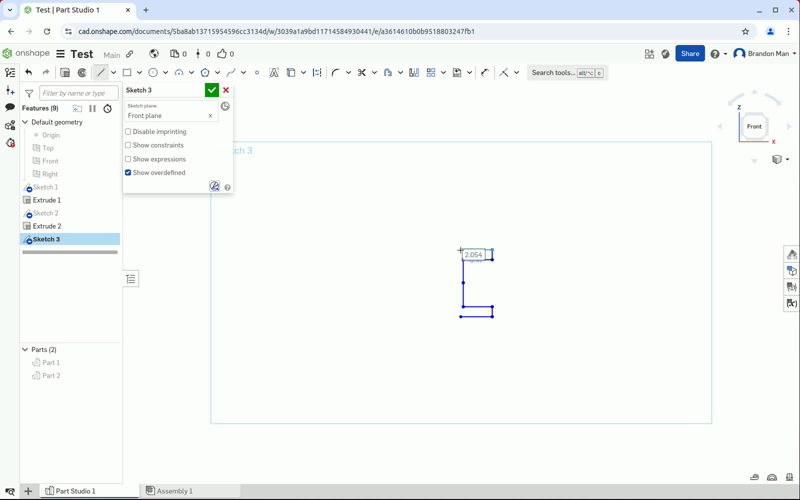
click(460, 249)
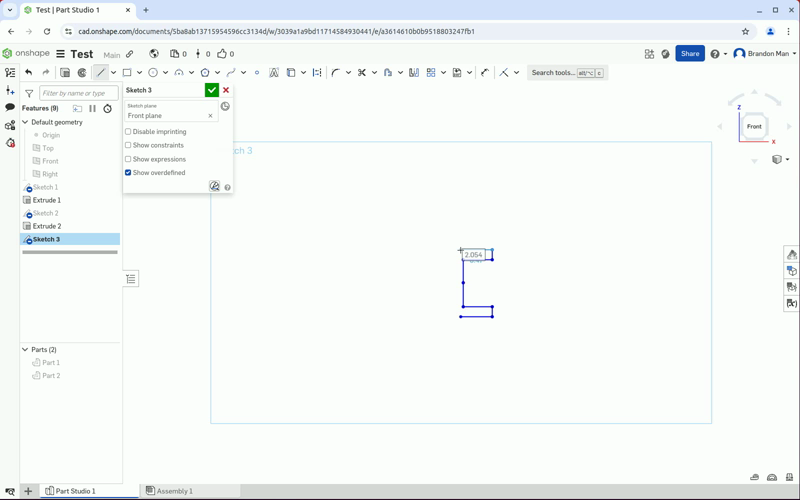
key_up(shift)
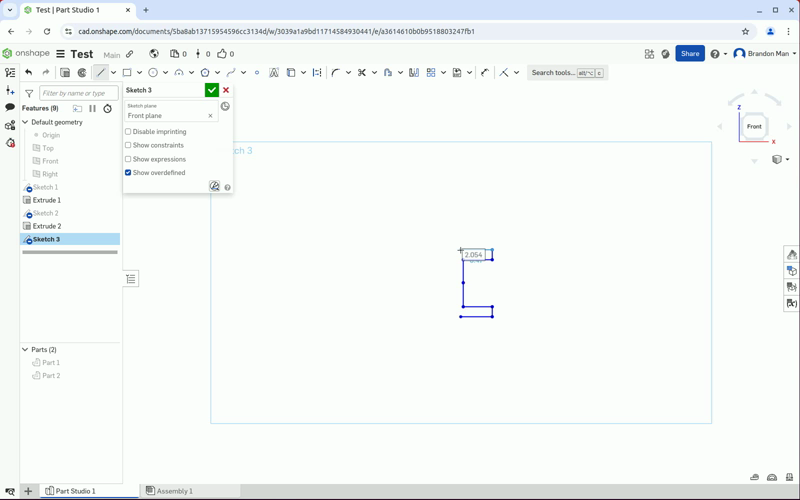
key_down(shift)
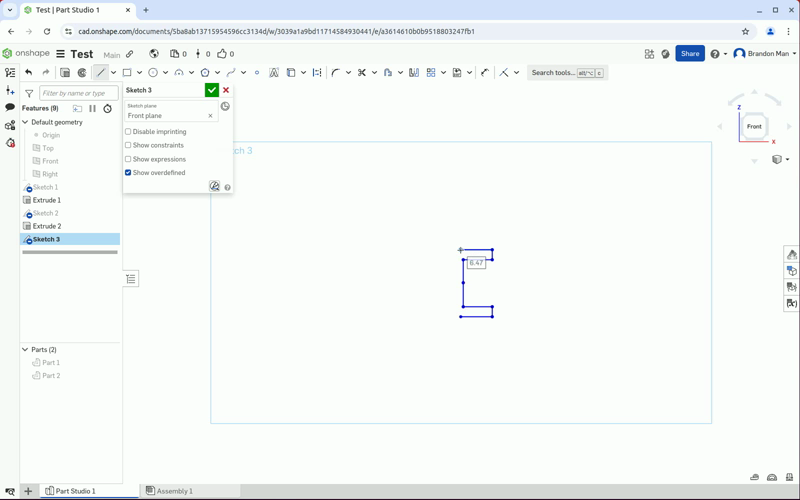
mouse_move(490, 249)
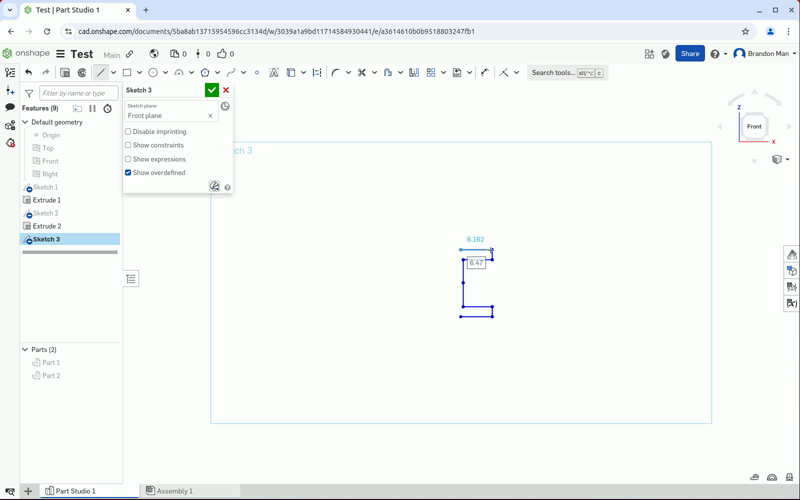
mouse_move(460, 282)
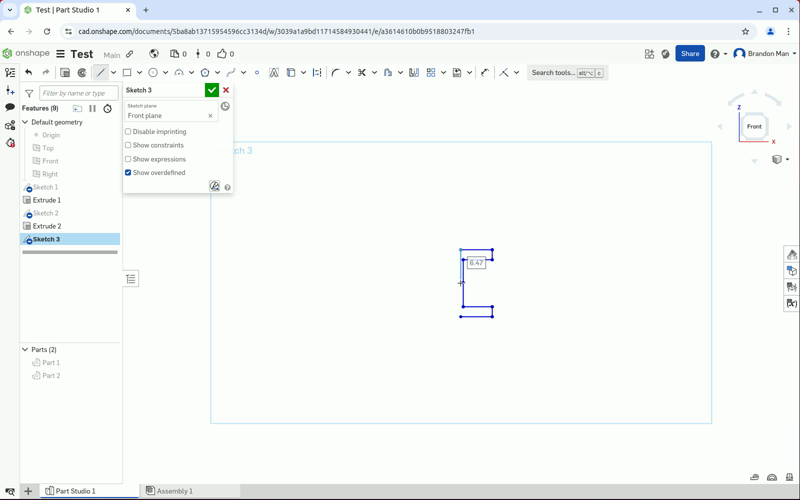
scroll(6)
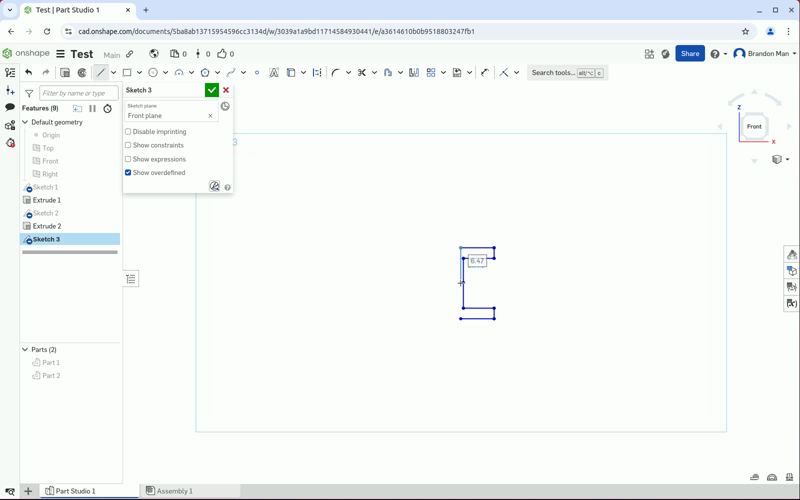
scroll(6)
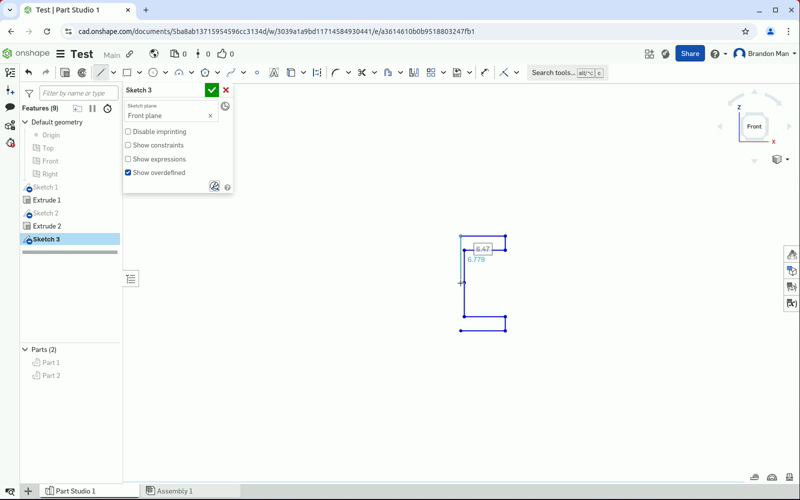
scroll(6)
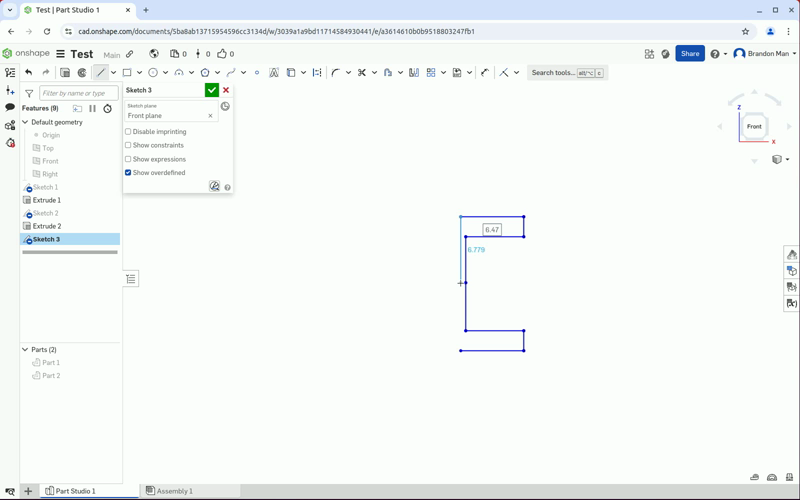
scroll(6)
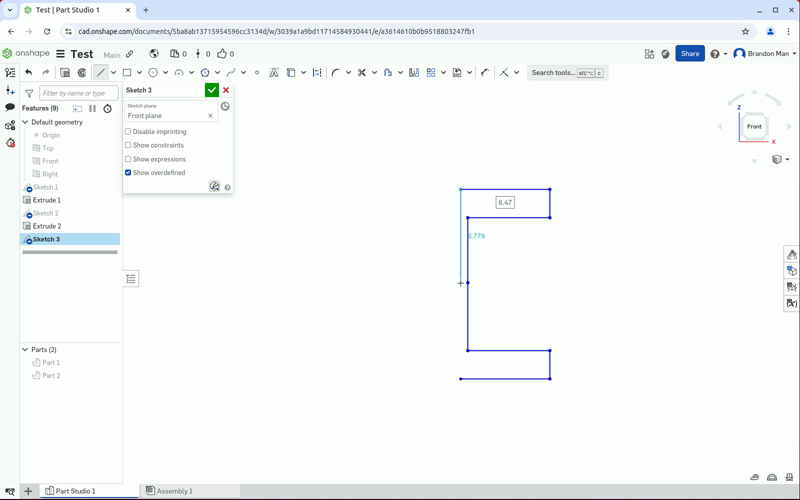
scroll(6)
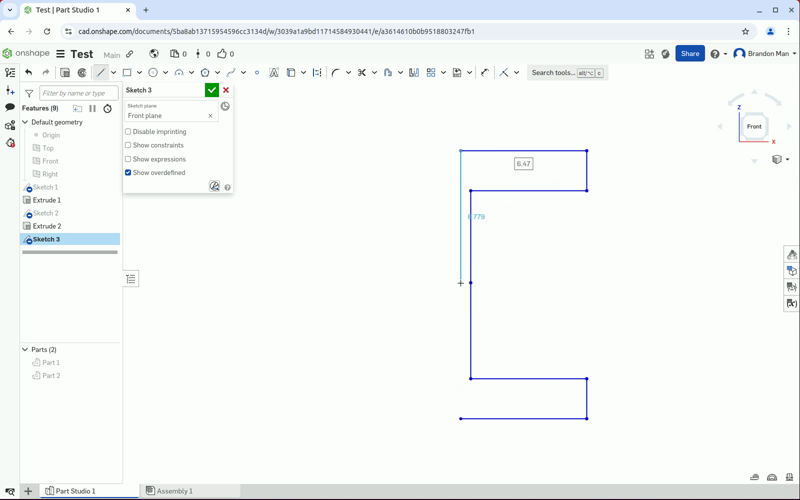
scroll(6)
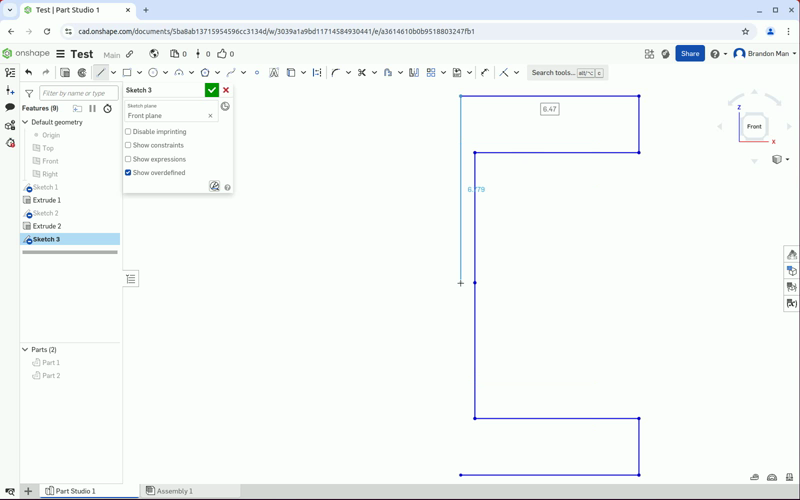
scroll(6)
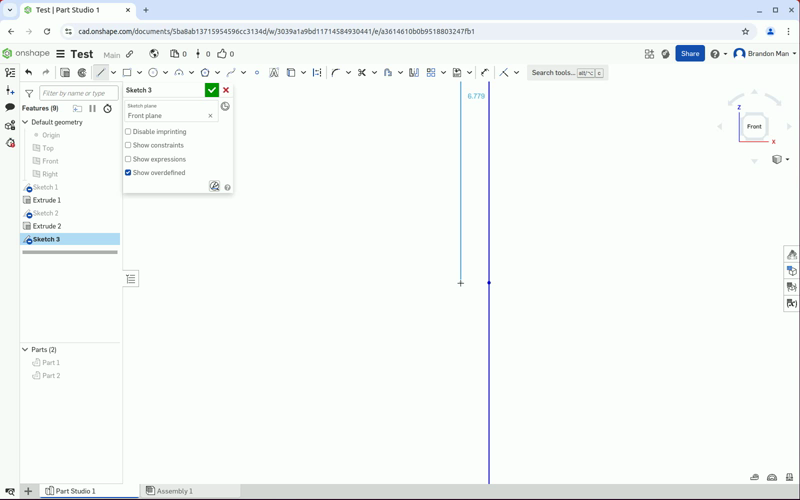
click(460, 282)
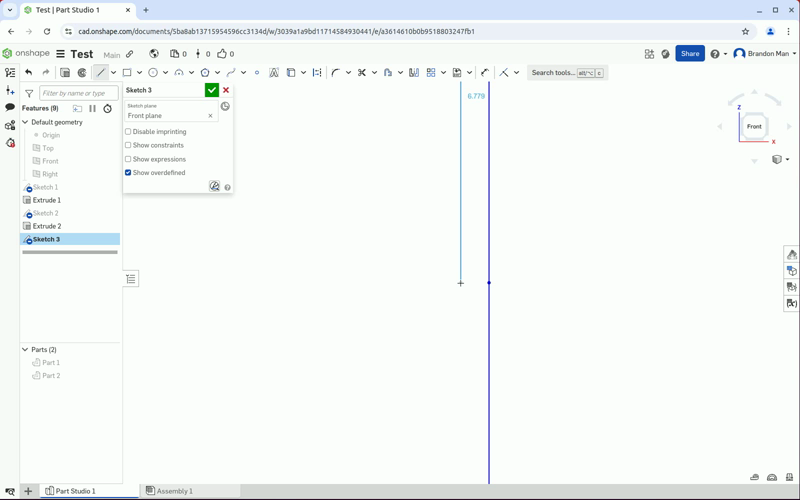
scroll(-6)
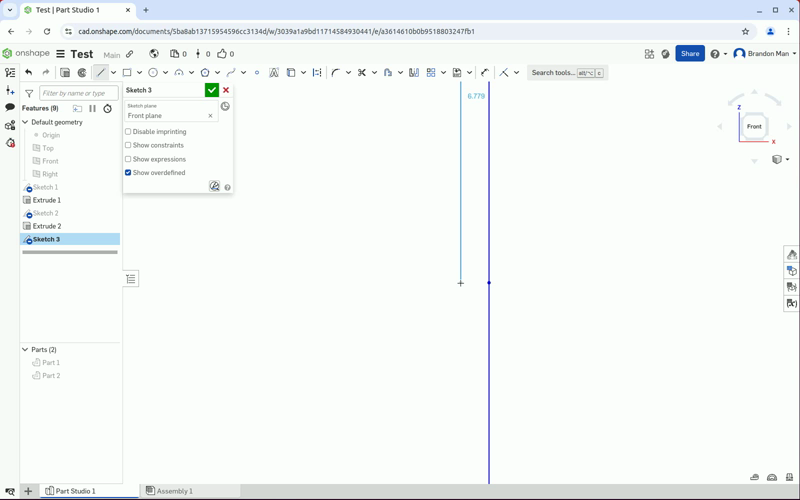
scroll(-6)
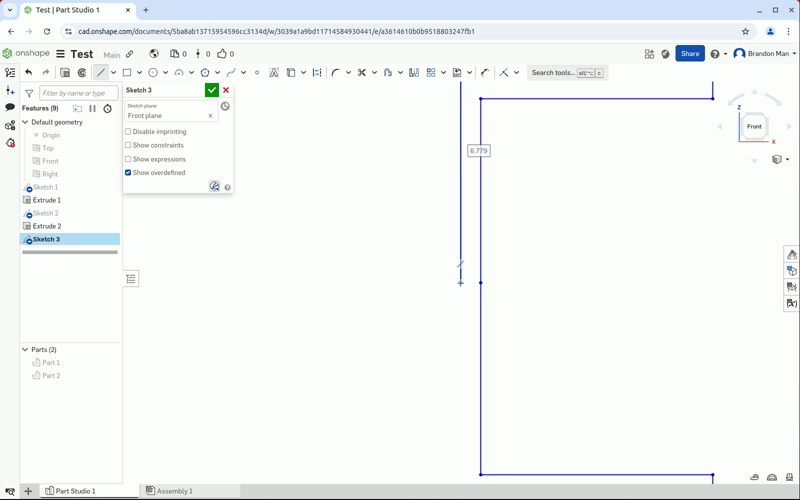
scroll(-6)
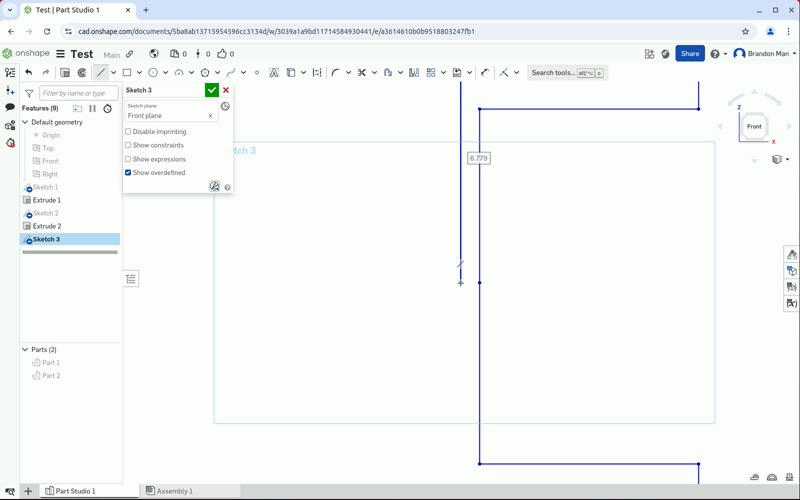
scroll(-6)
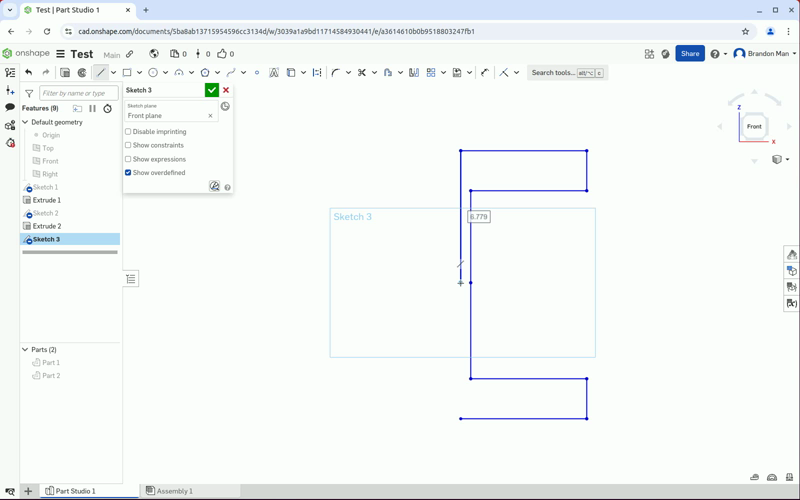
scroll(-6)
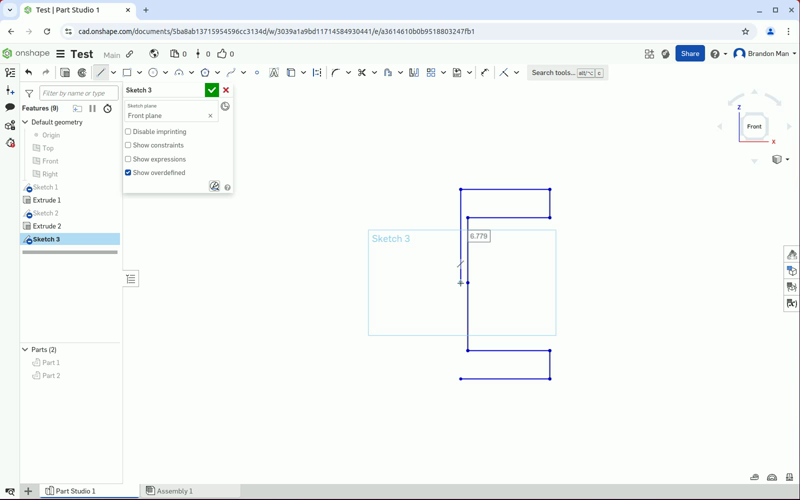
scroll(-6)
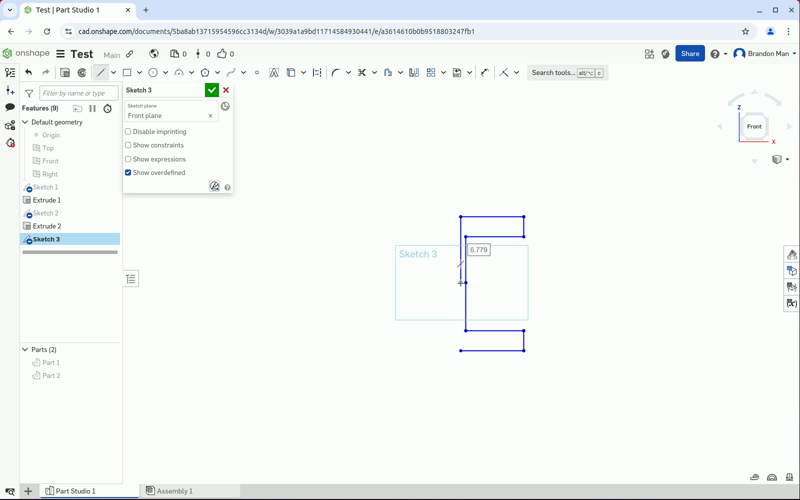
scroll(-6)
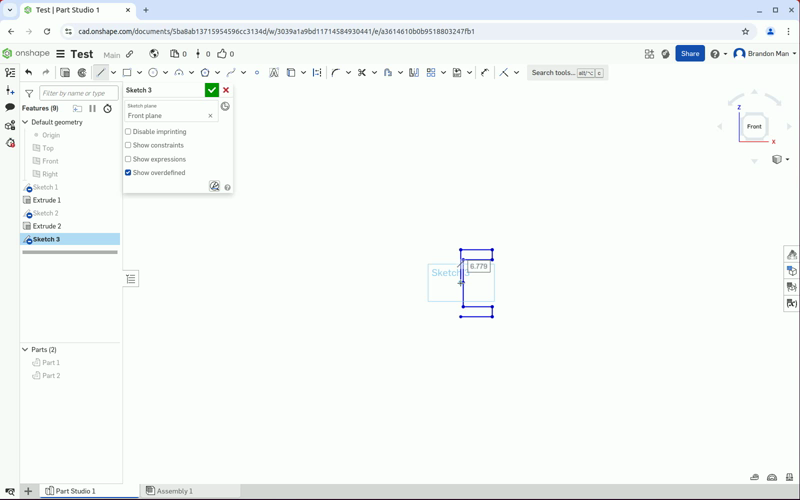
key_up(shift)
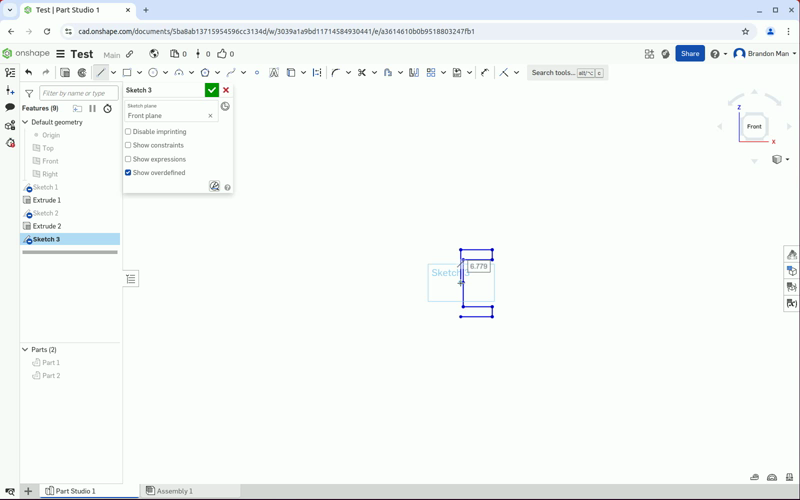
mouse_move(490, 282)
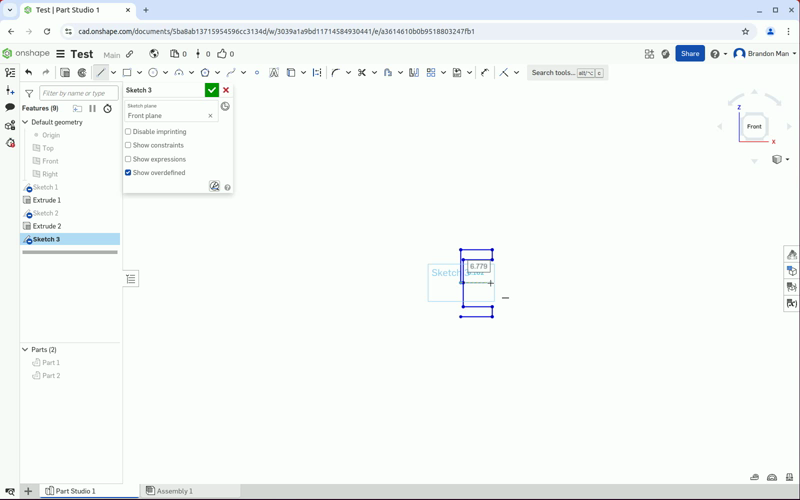
key_down(shift)
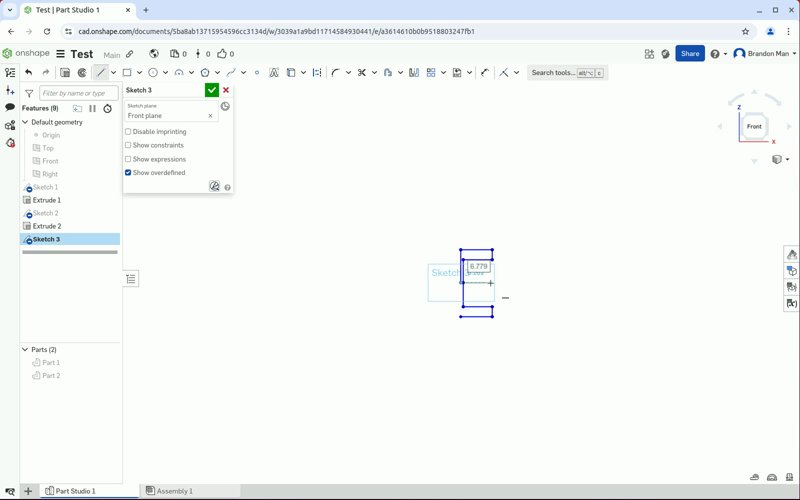
mouse_move(460, 316)
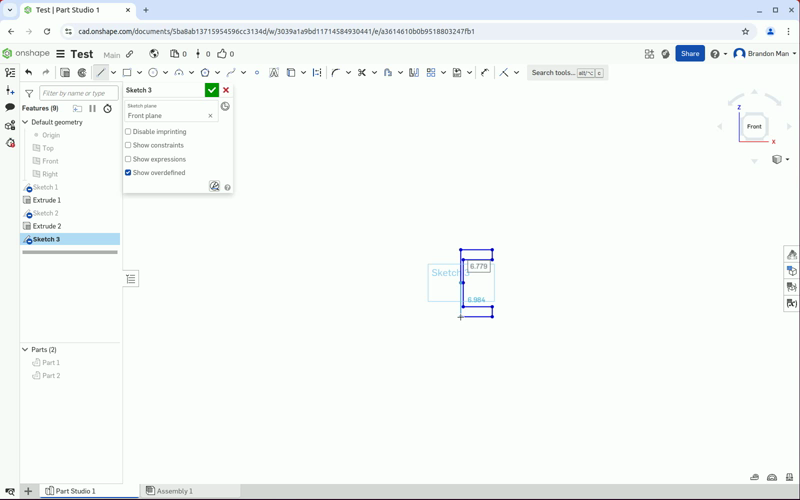
key_up(shift)
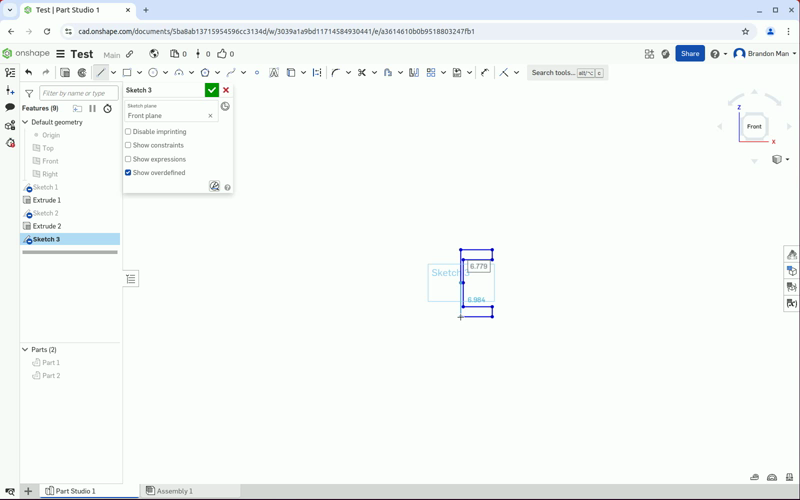
click(460, 316)
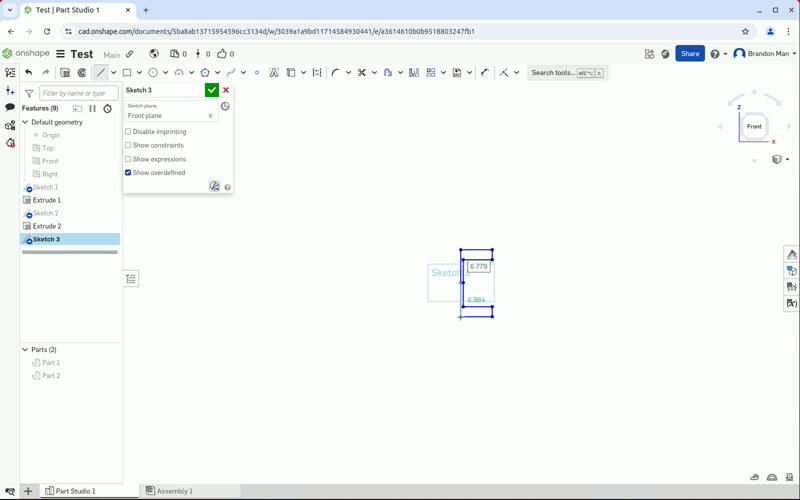
key(esc)
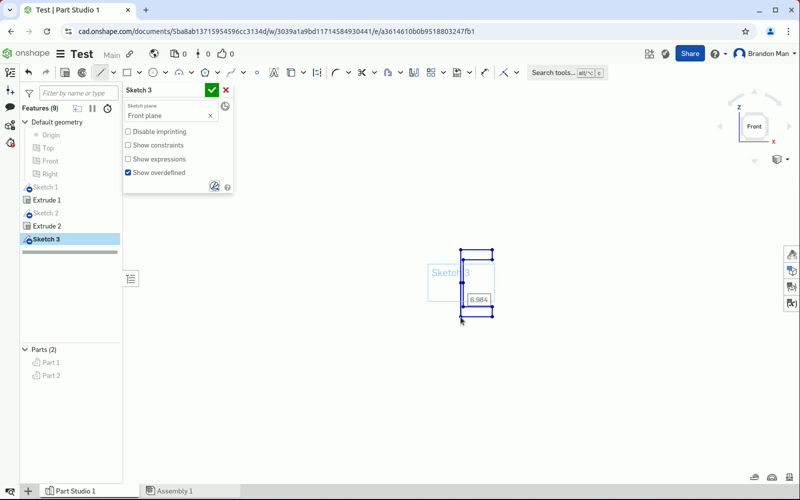
mouse_move(481, 312)
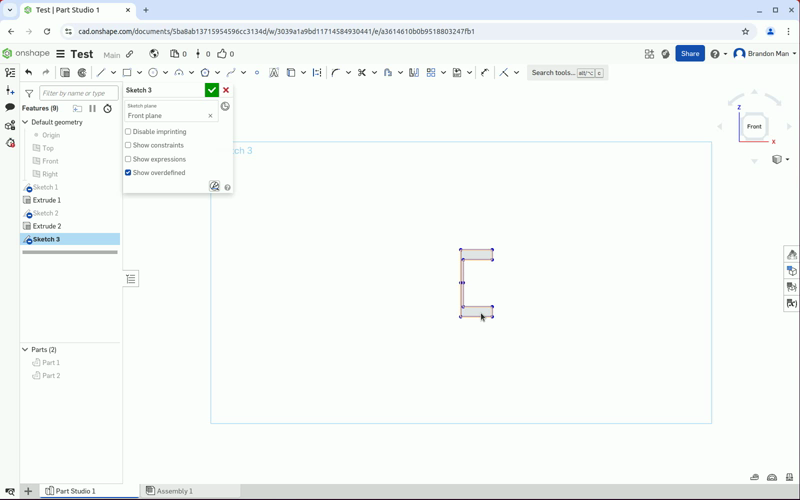
scroll(6)
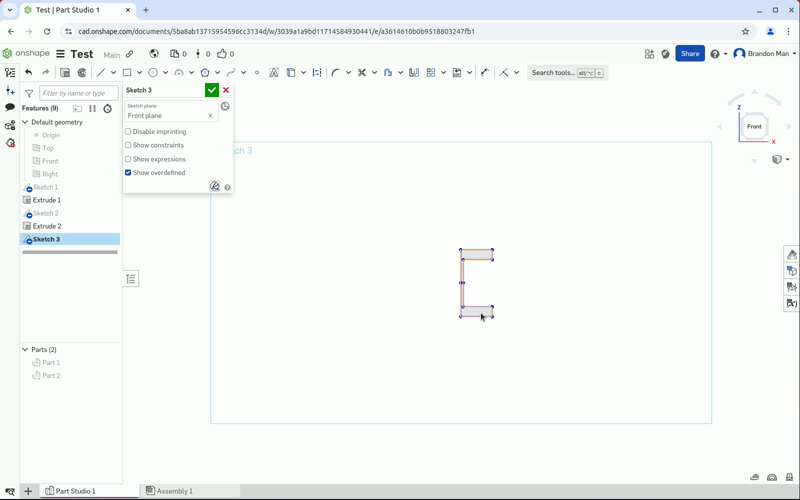
scroll(6)
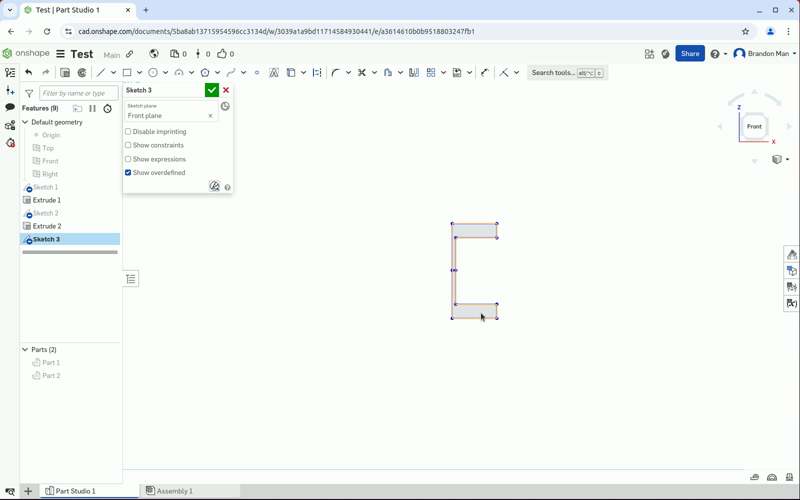
scroll(6)
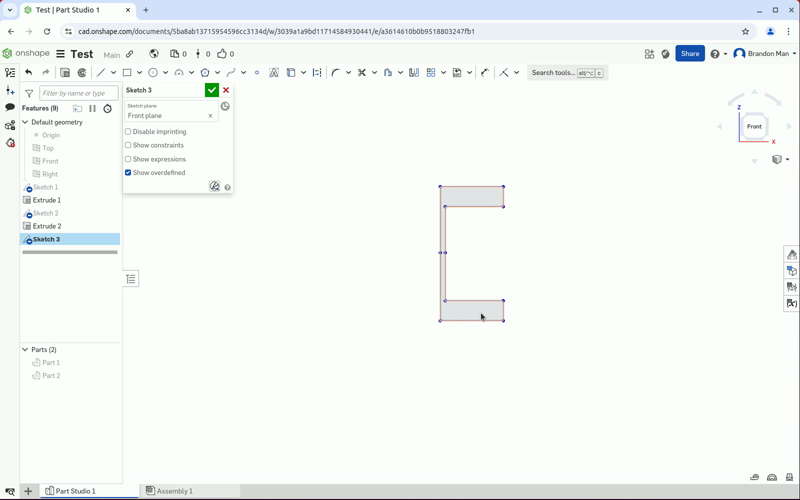
scroll(6)
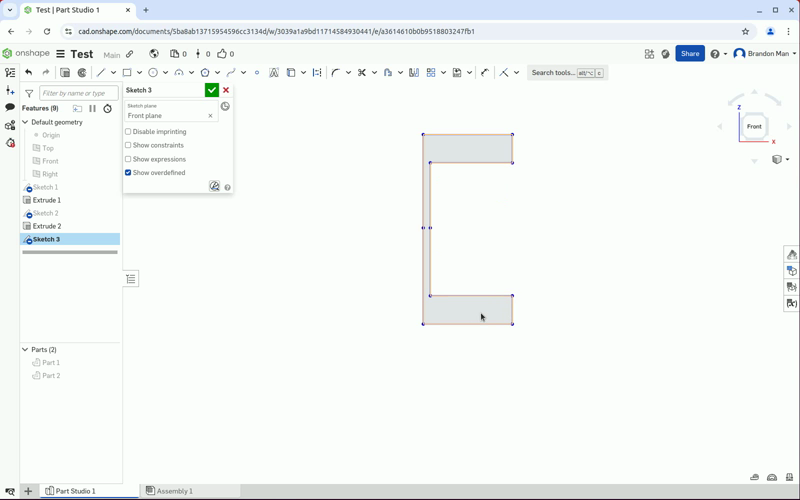
scroll(6)
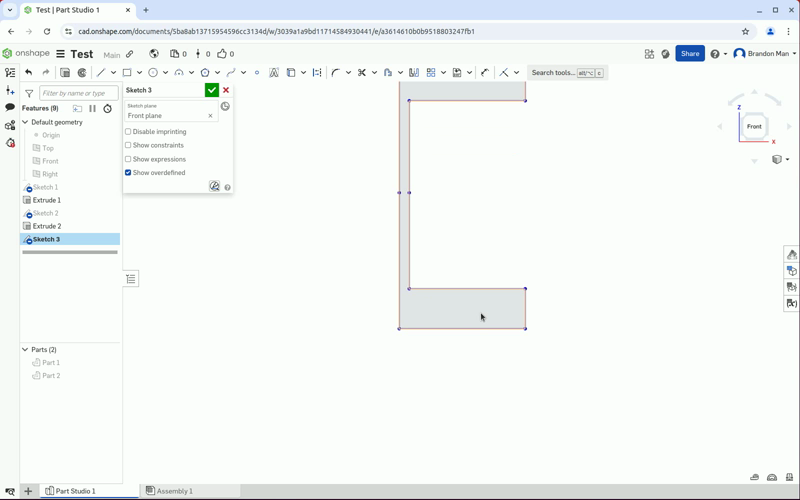
scroll(6)
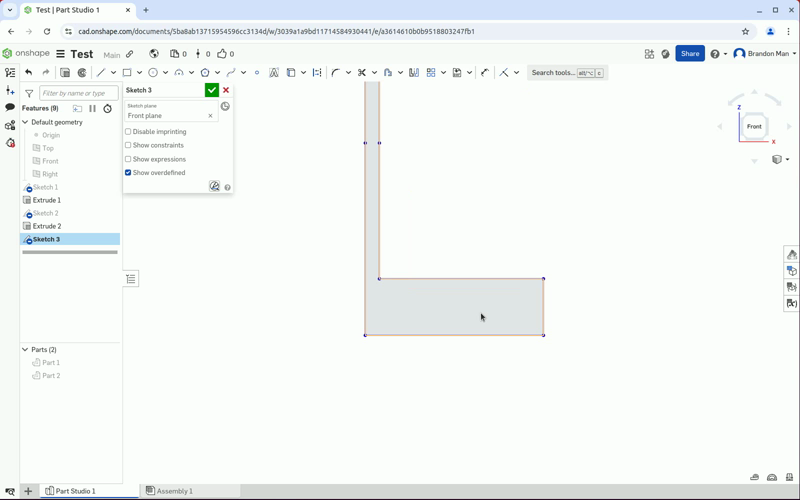
scroll(6)
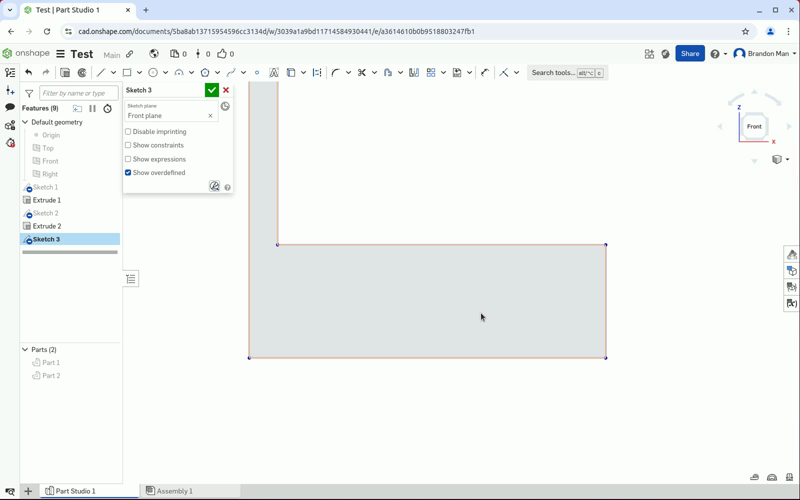
click(481, 312)
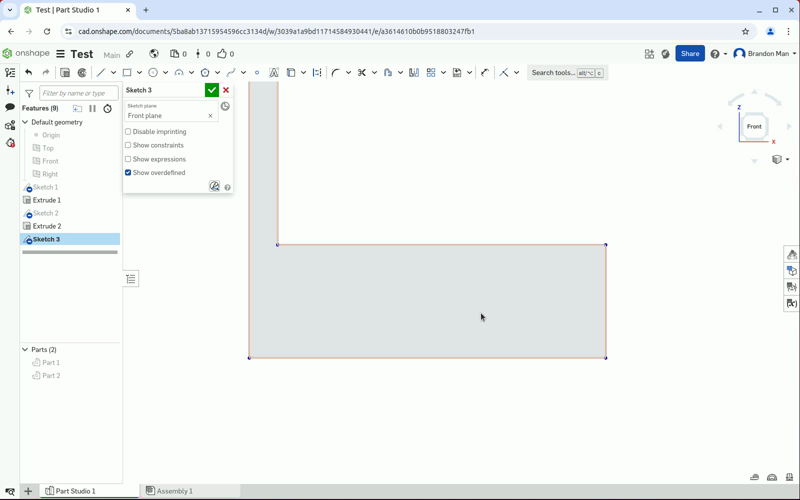
scroll(-6)
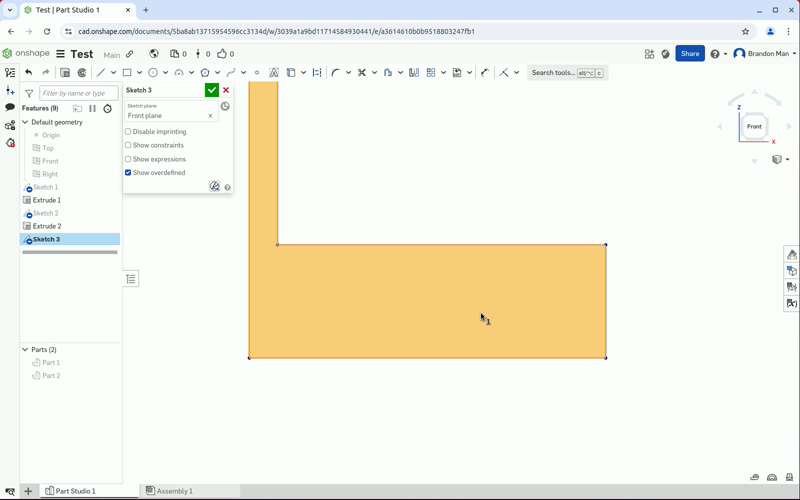
scroll(-6)
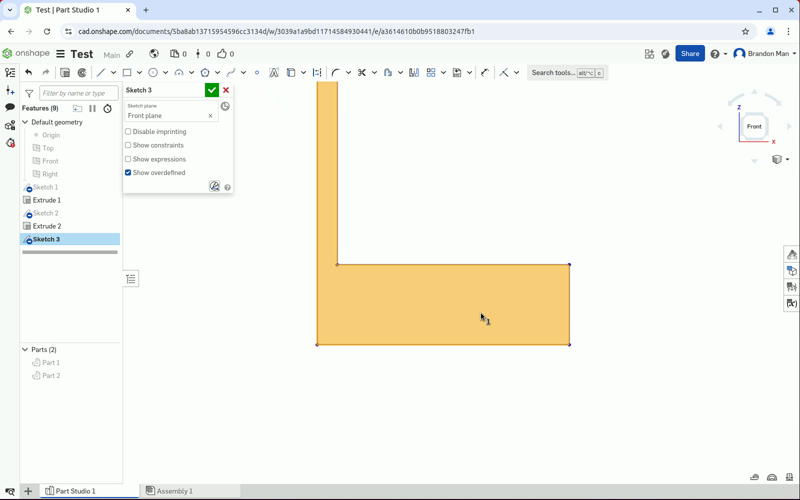
scroll(-6)
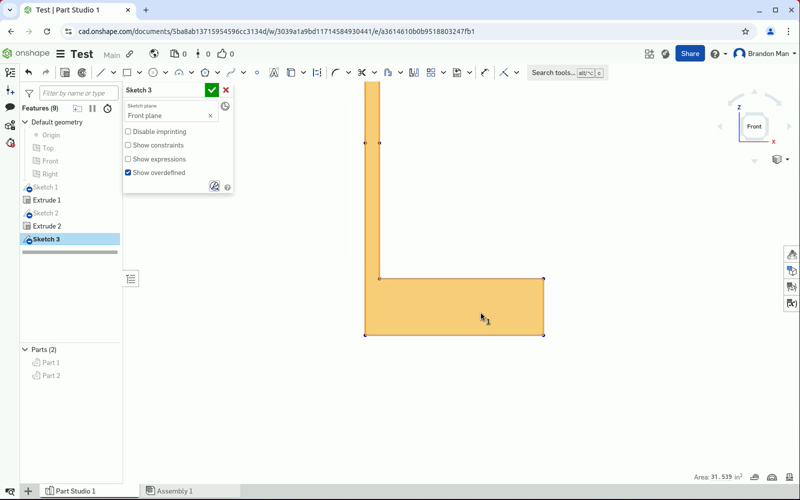
scroll(-6)
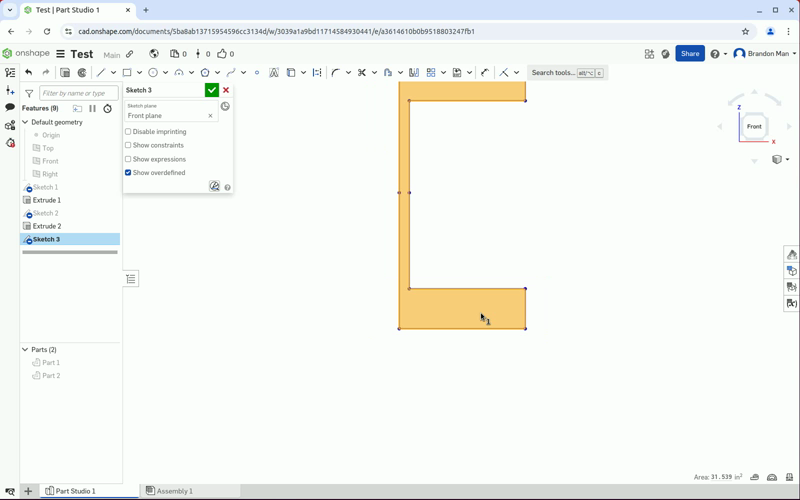
scroll(-6)
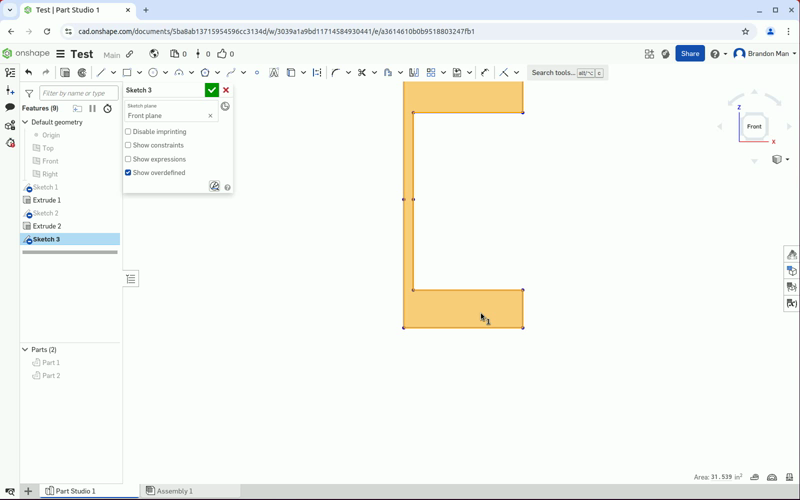
scroll(-6)
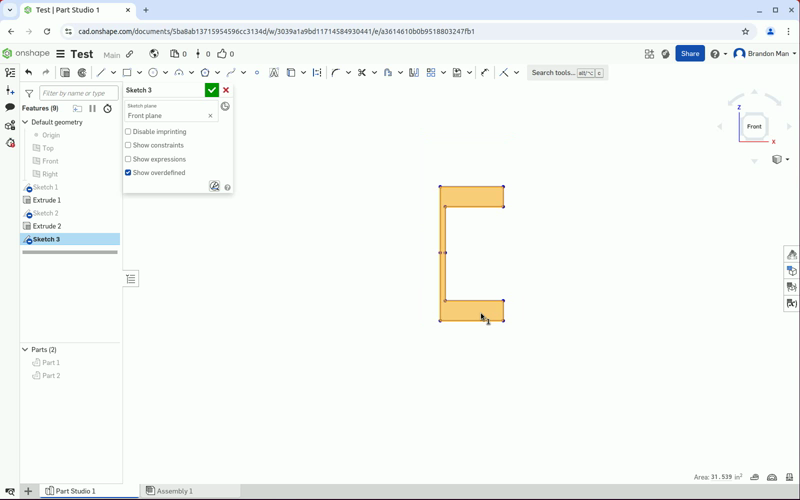
scroll(-6)
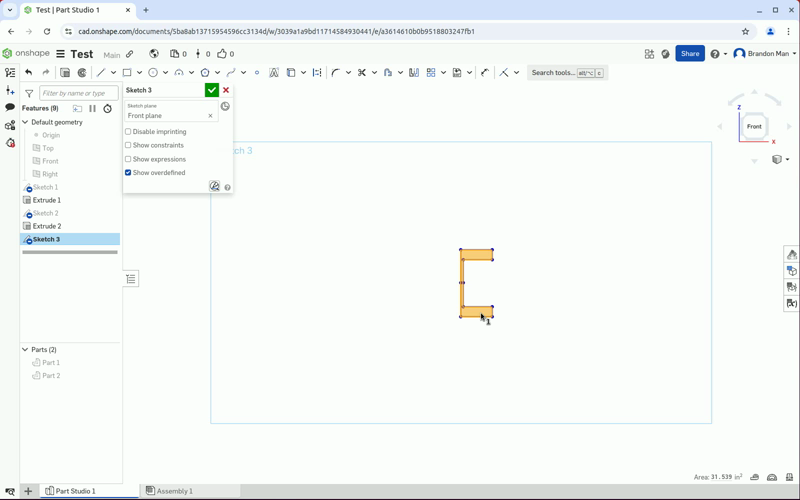
mouse_move(73, 352)
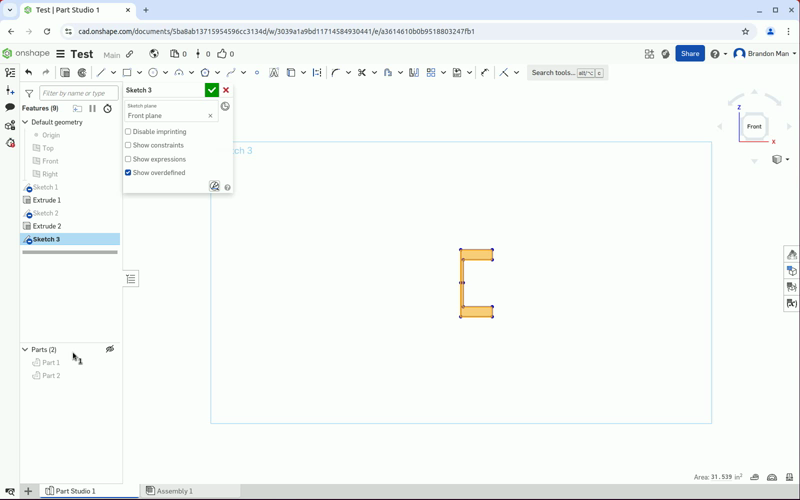
key(shift+y)
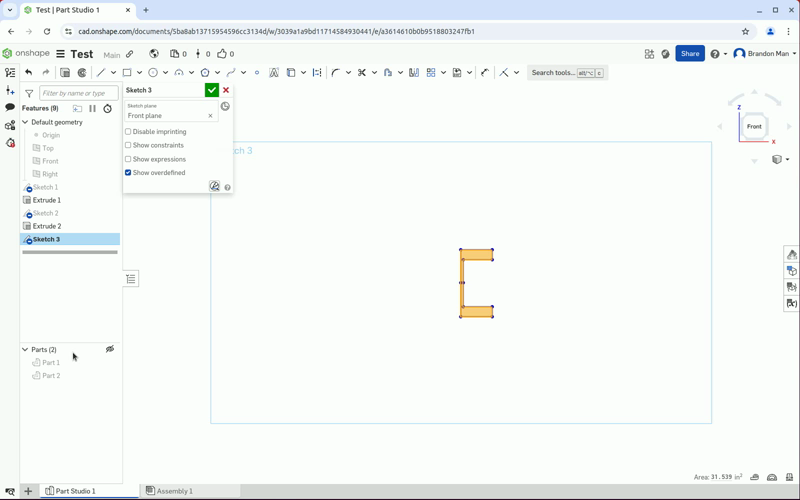
key(shift+e)
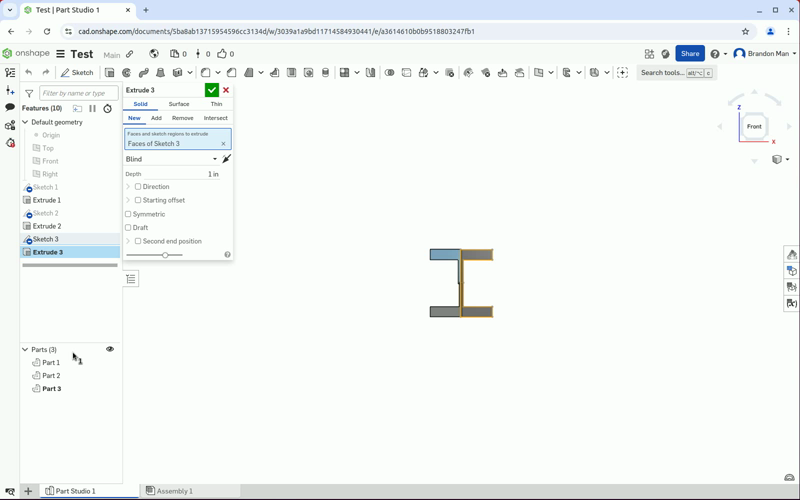
mouse_move(143, 106)
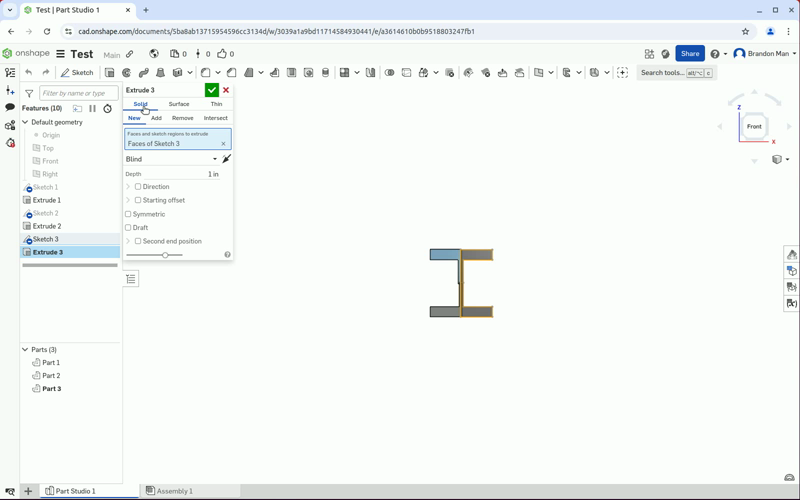
click(143, 106)
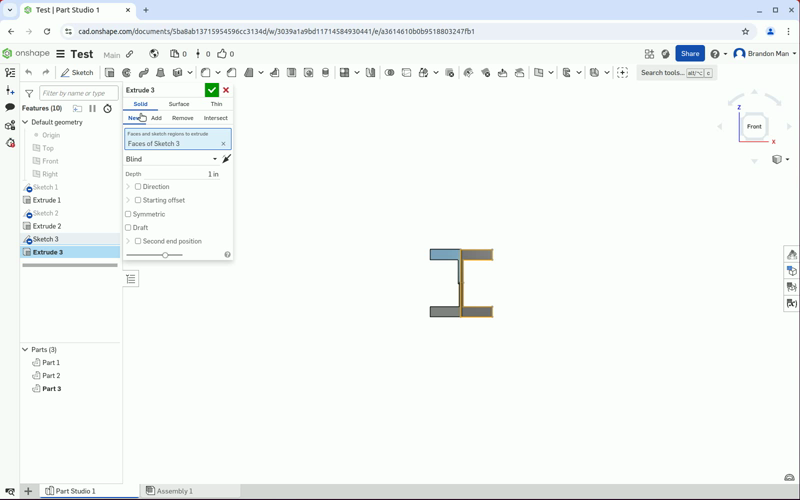
mouse_move(137, 120)
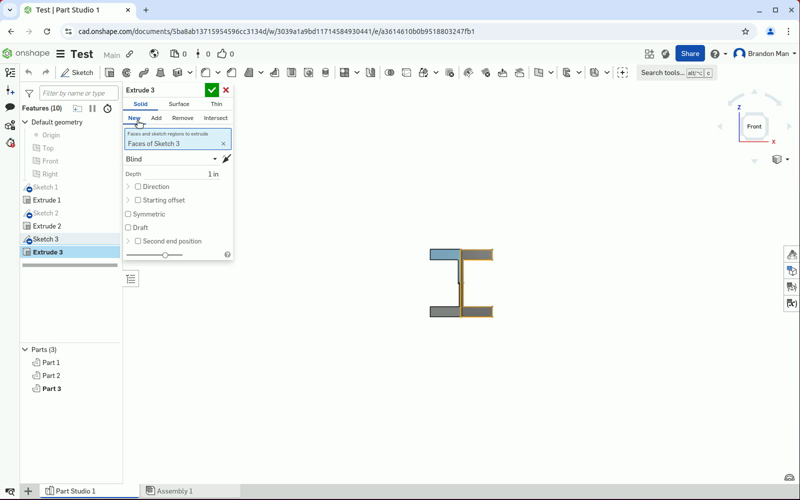
click(137, 120)
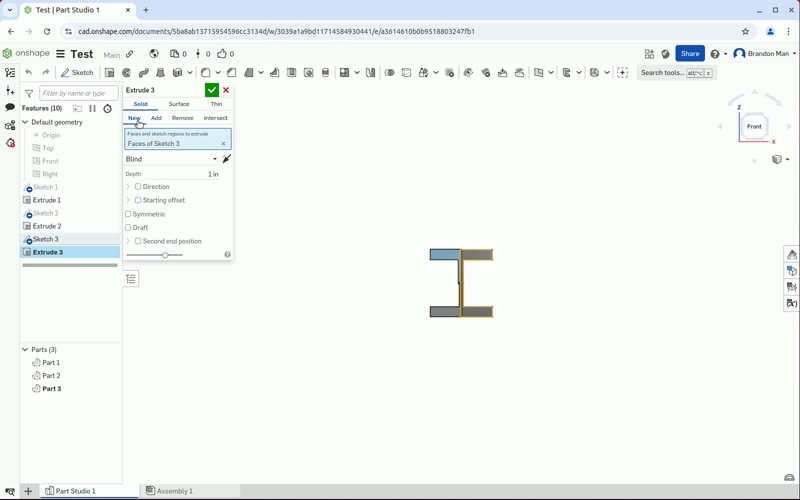
key(tab, 4)
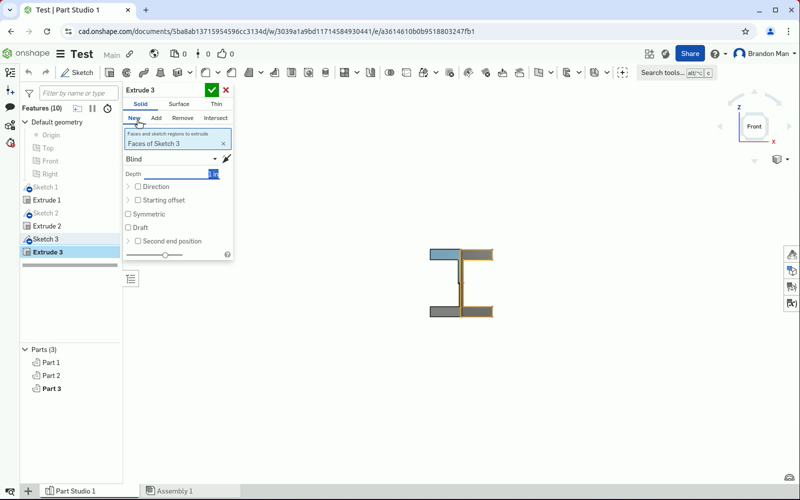
text(23.108)
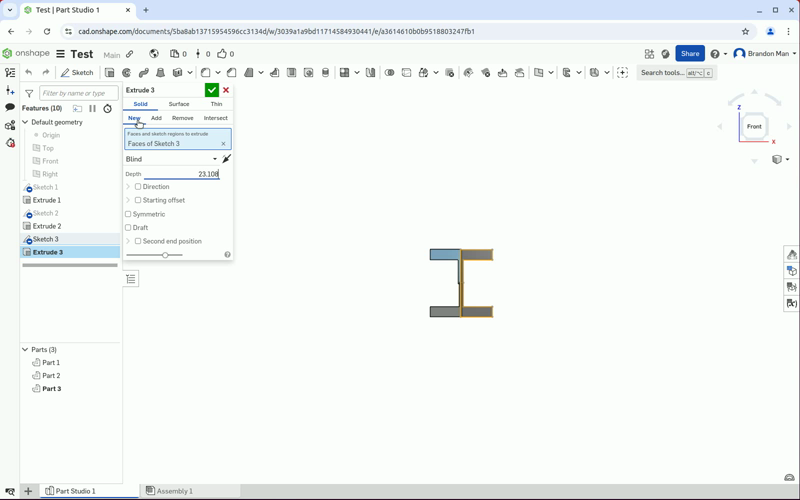
key(enter)
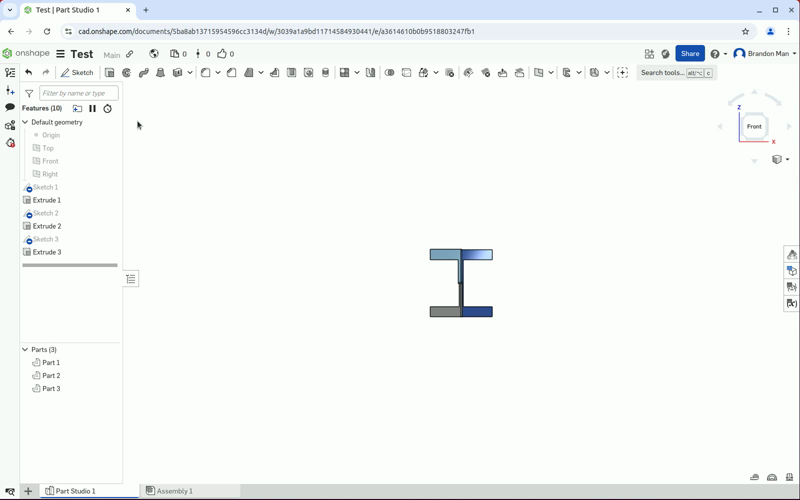
key(shift+h)
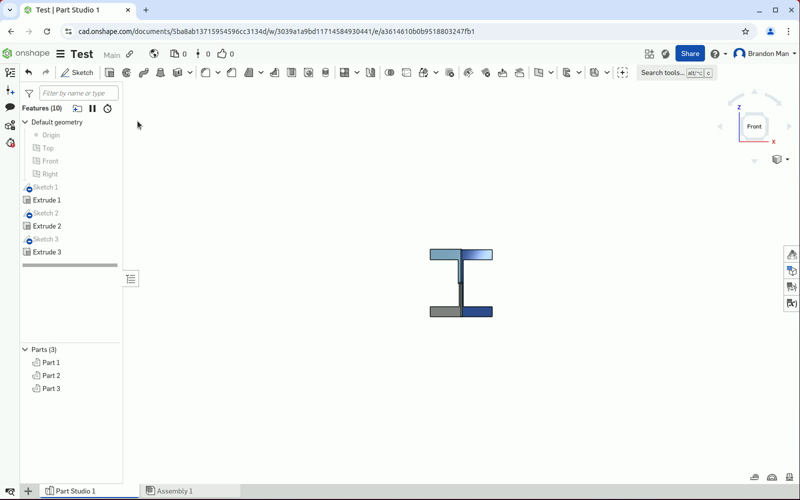
key(shift+h)
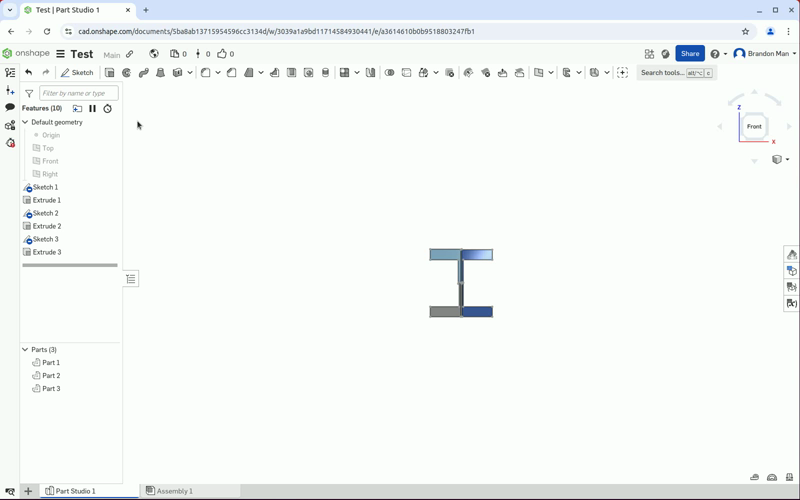
key(shift+7)
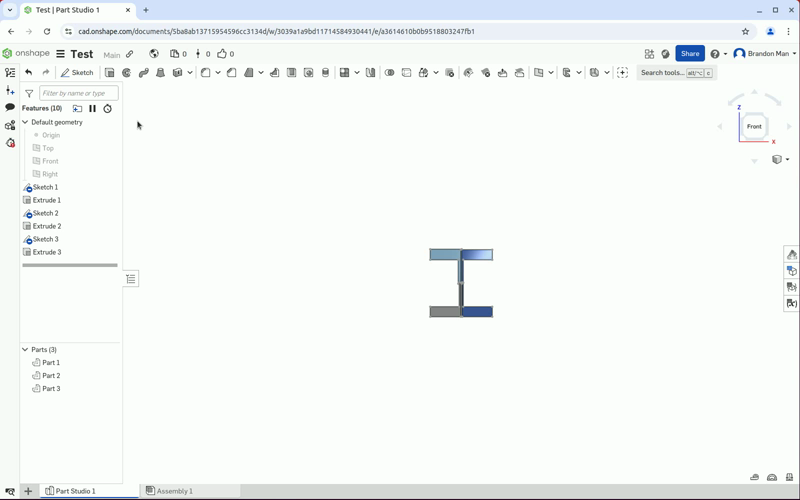
key(left, 2)
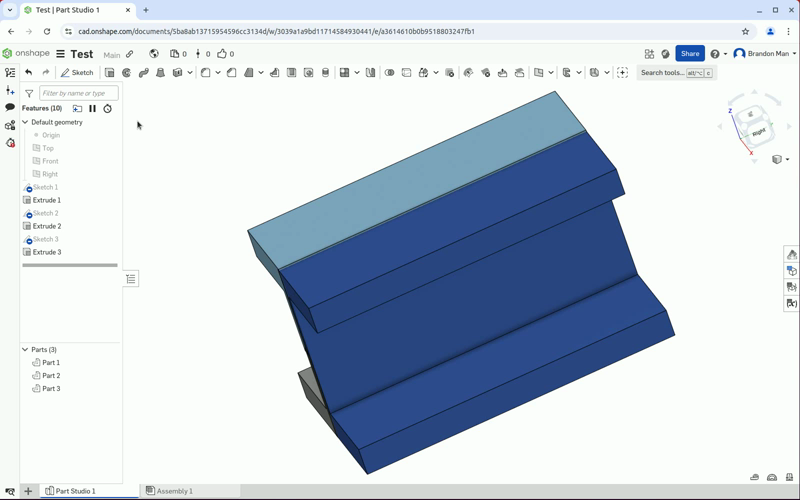
key(down, 2)
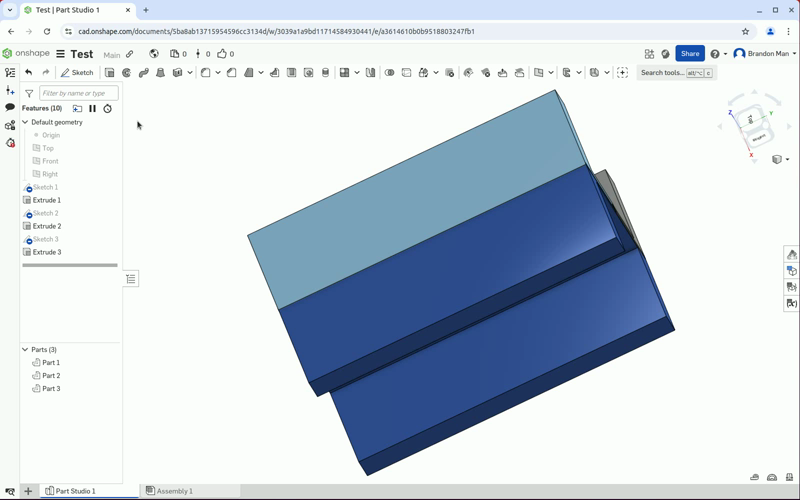
key(up, 2)
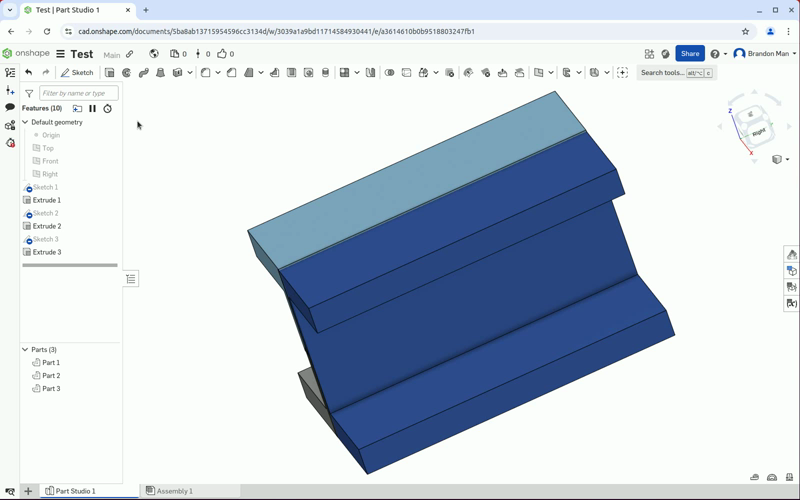
key(right, 2)
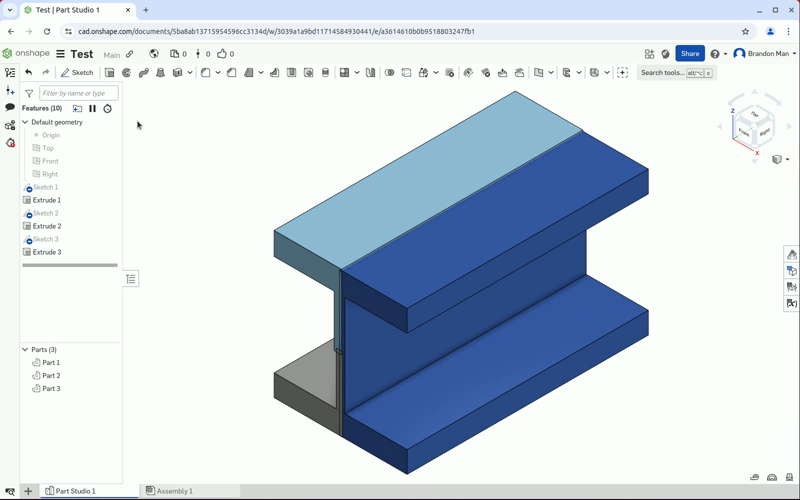
mouse_move(73, 189)
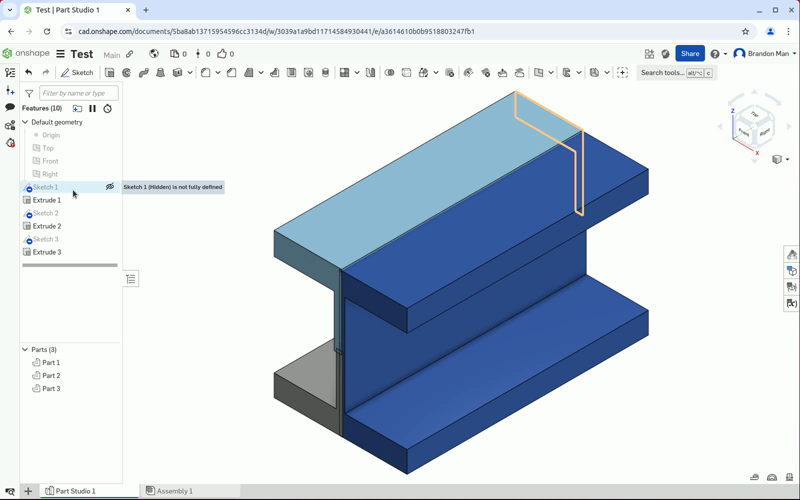
click(73, 189)